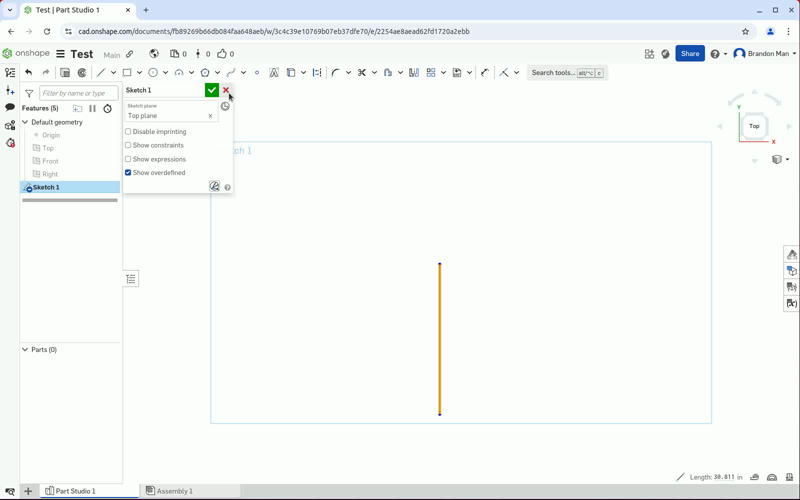
key(shift+h)
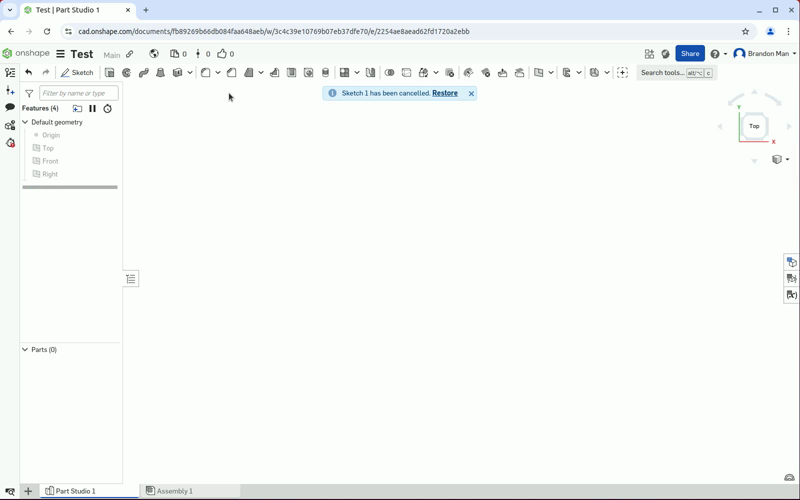
mouse_move(73, 352)
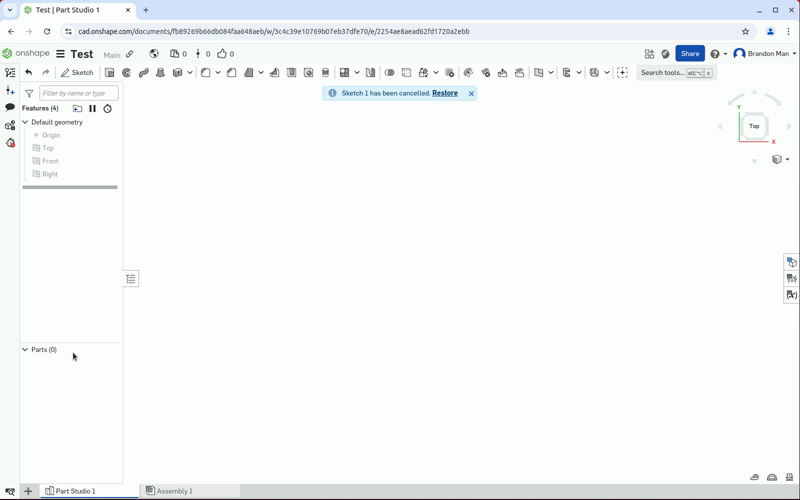
key(y)
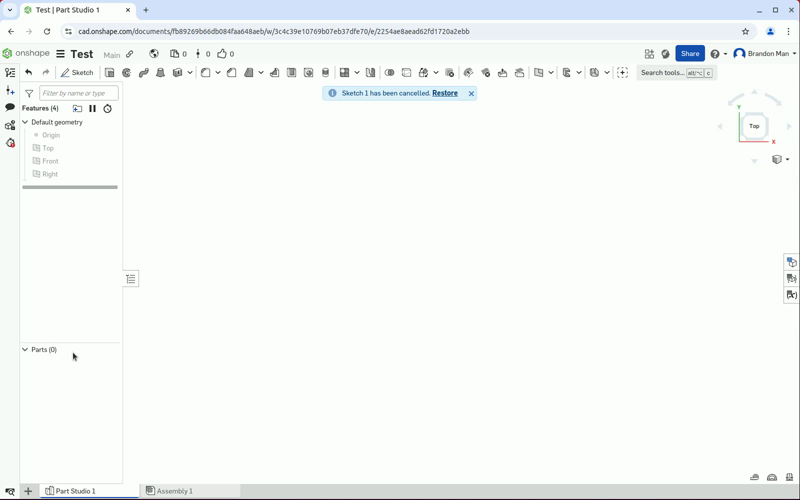
key(shift+p)
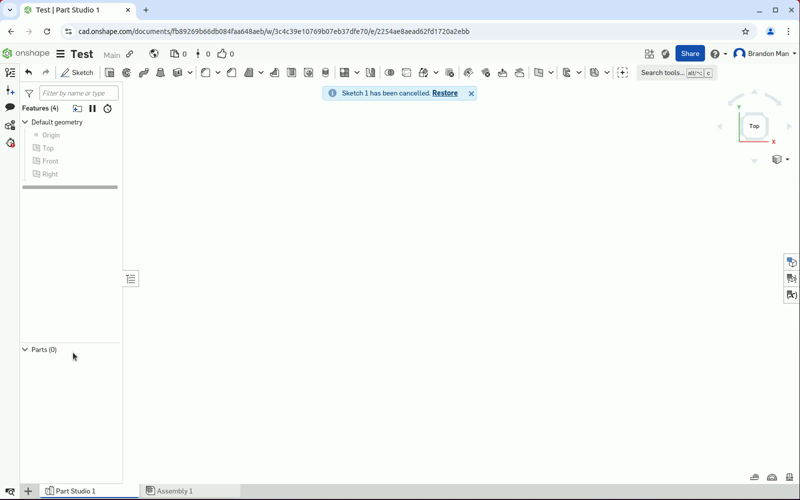
key(space)
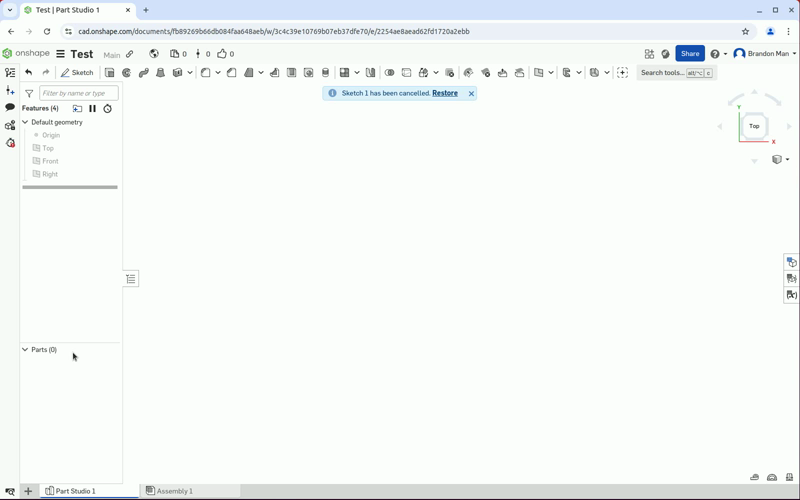
key_down(shift)
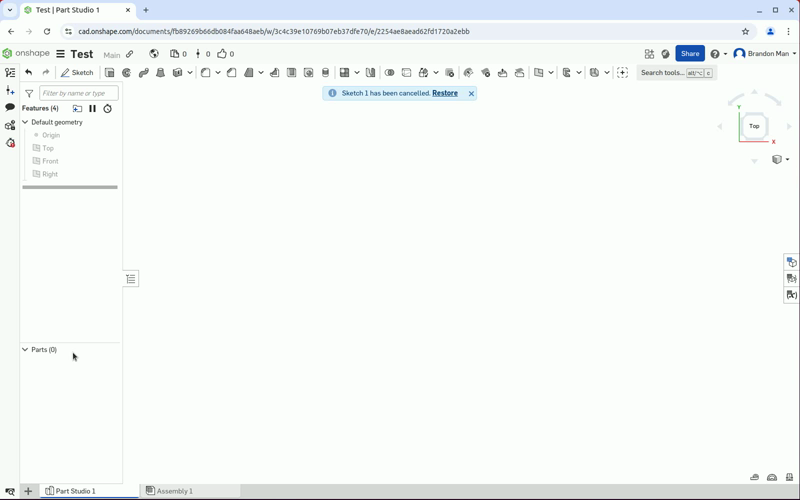
key(up)
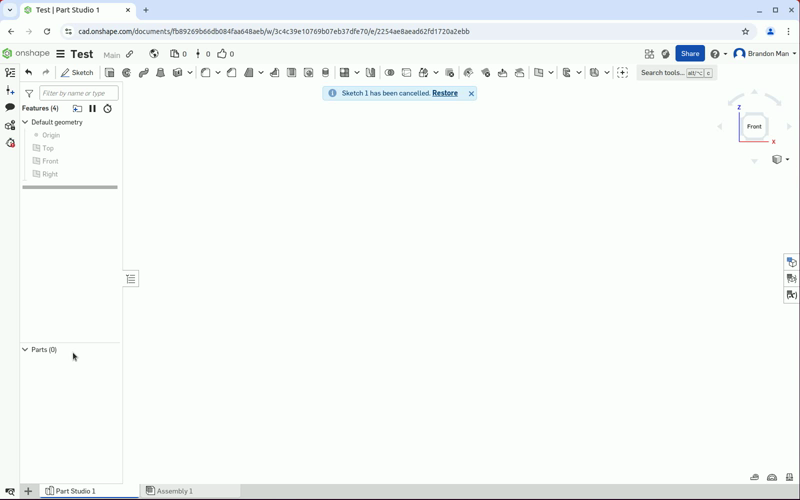
key_up(shift)
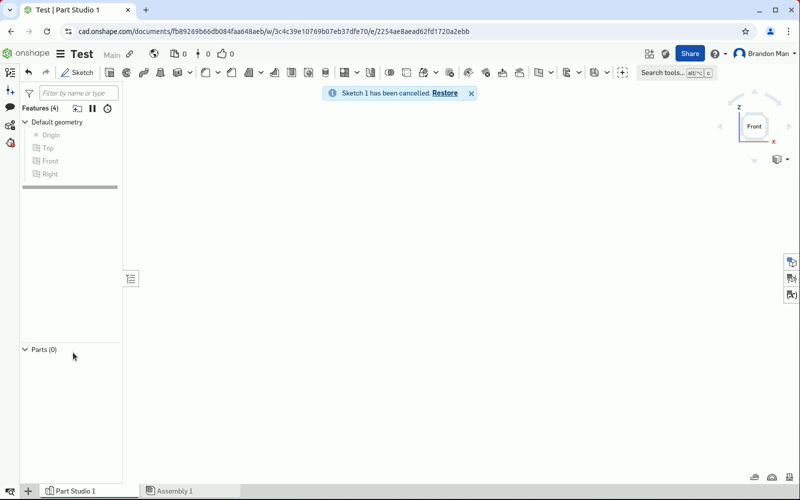
mouse_move(73, 352)
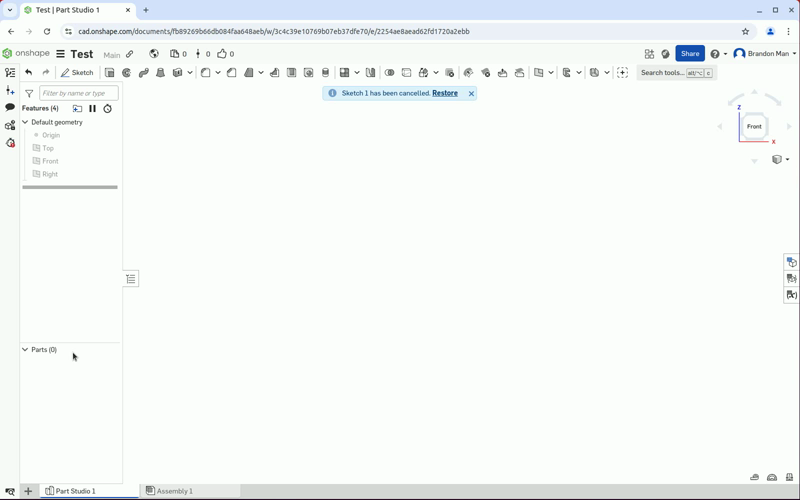
key(shift+y)
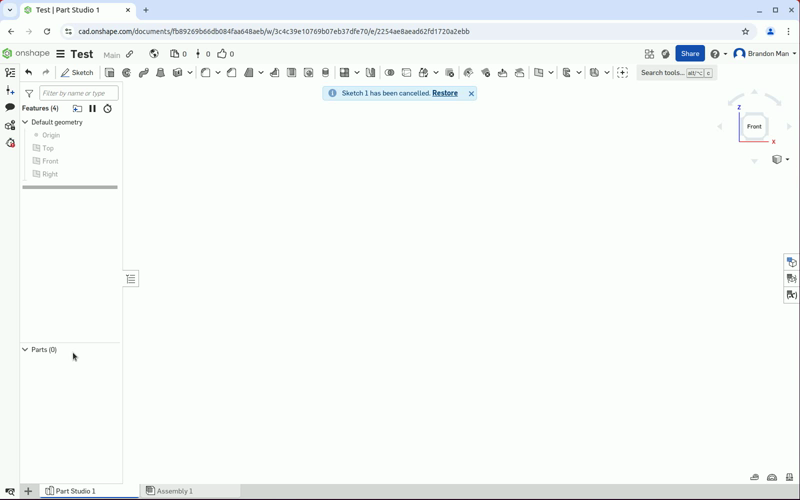
key(shift+s)
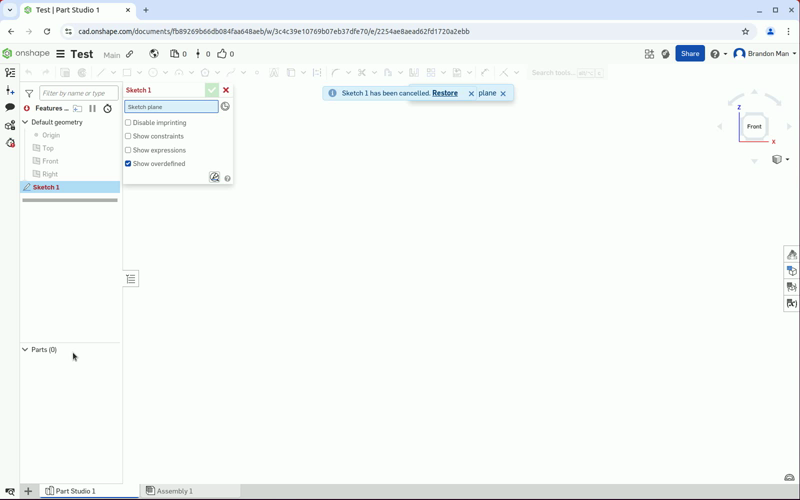
mouse_move(73, 163)
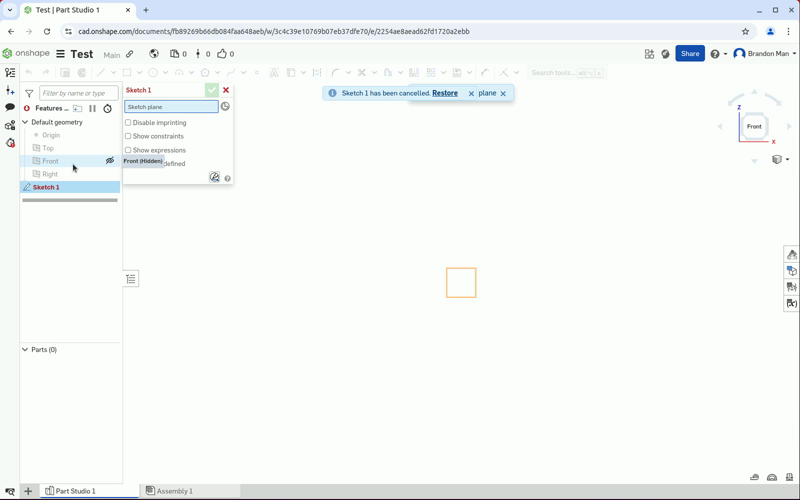
click(73, 163)
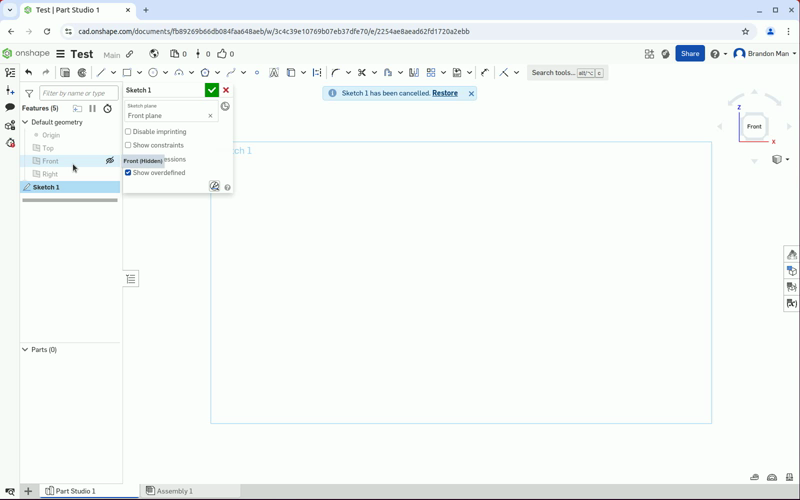
mouse_move(73, 352)
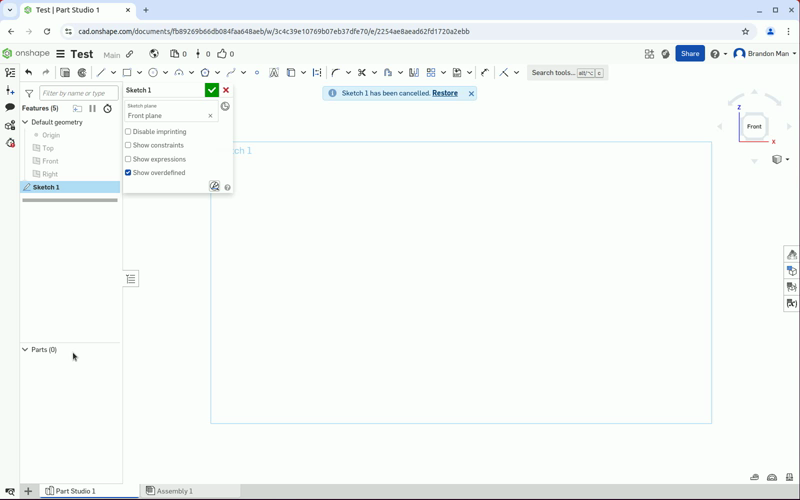
key(y)
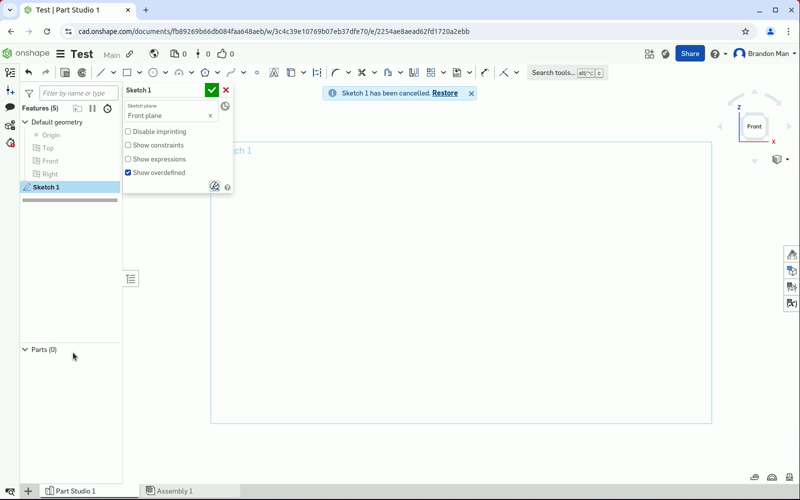
key(l)
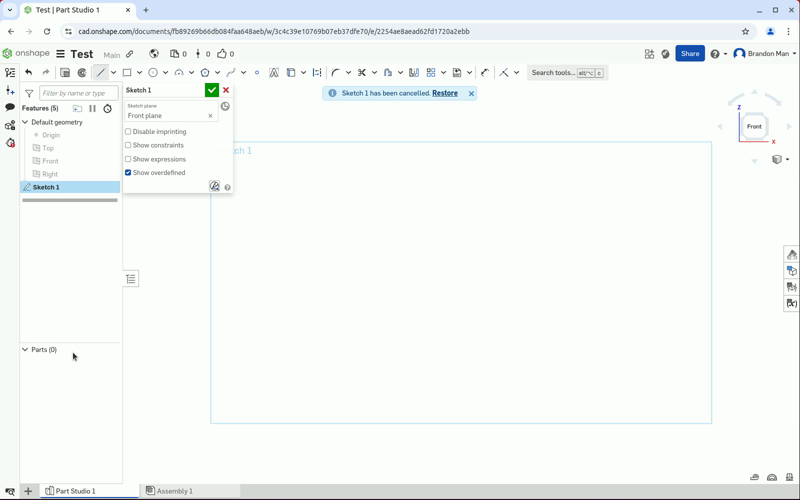
key_down(shift)
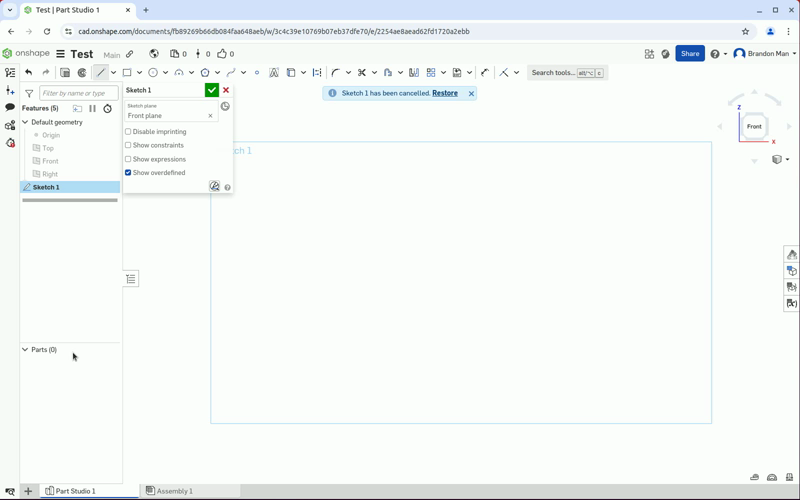
mouse_move(437, 282)
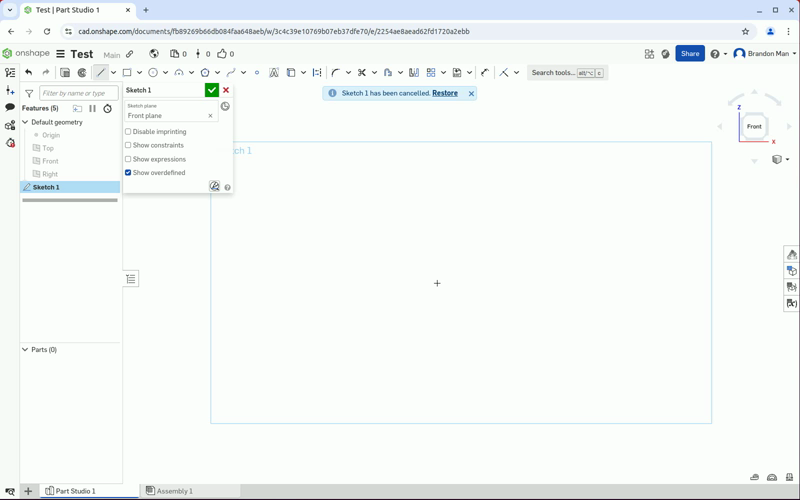
click(437, 282)
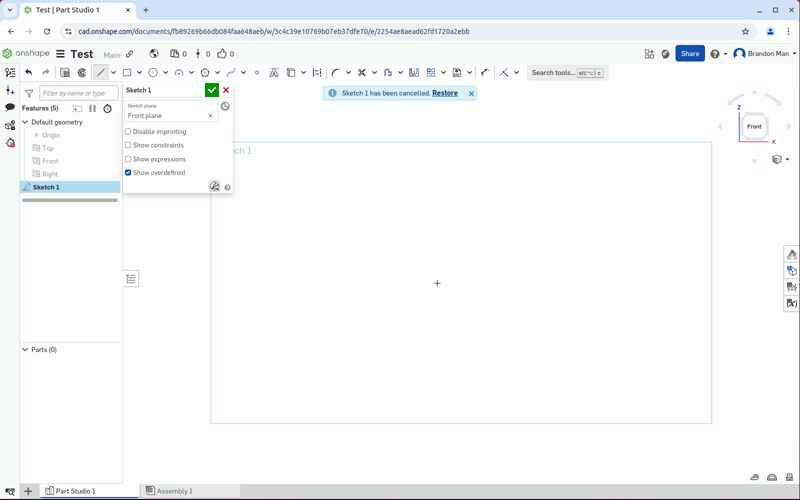
key_up(shift)
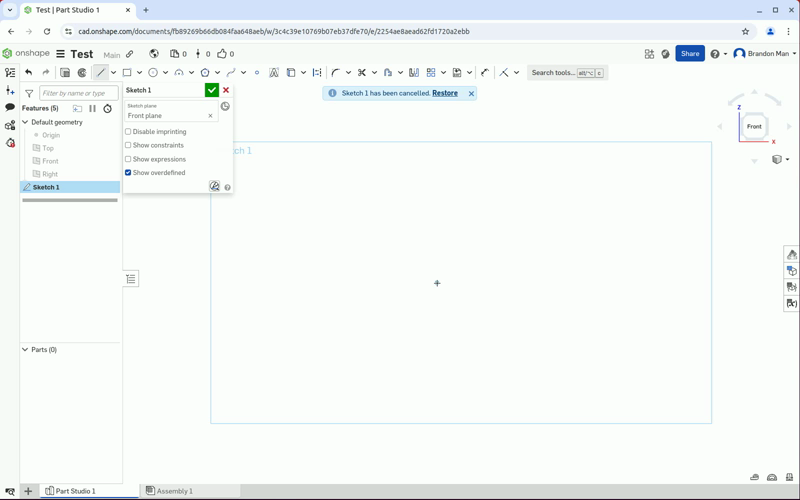
key_down(shift)
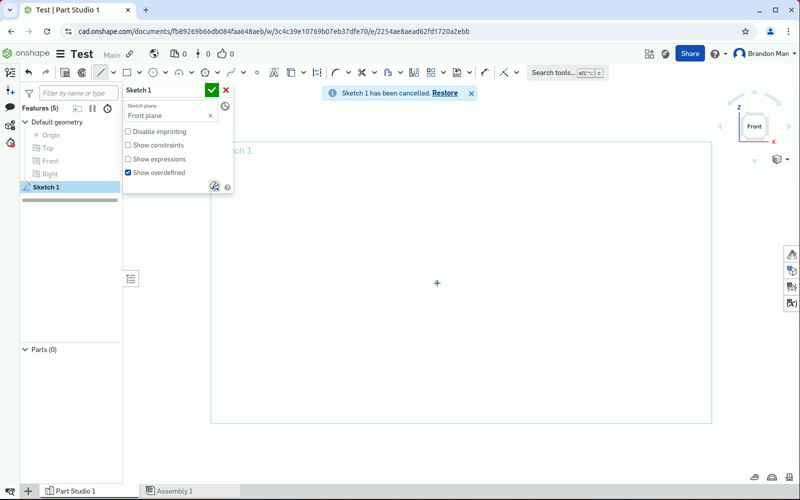
mouse_move(467, 282)
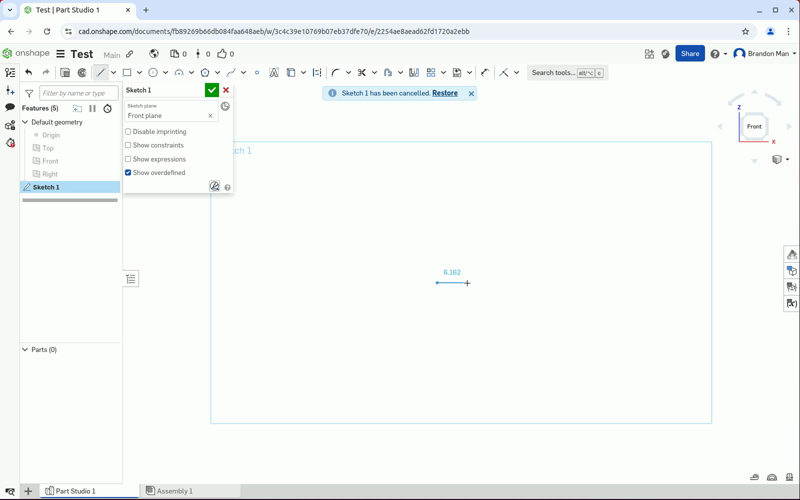
mouse_move(484, 282)
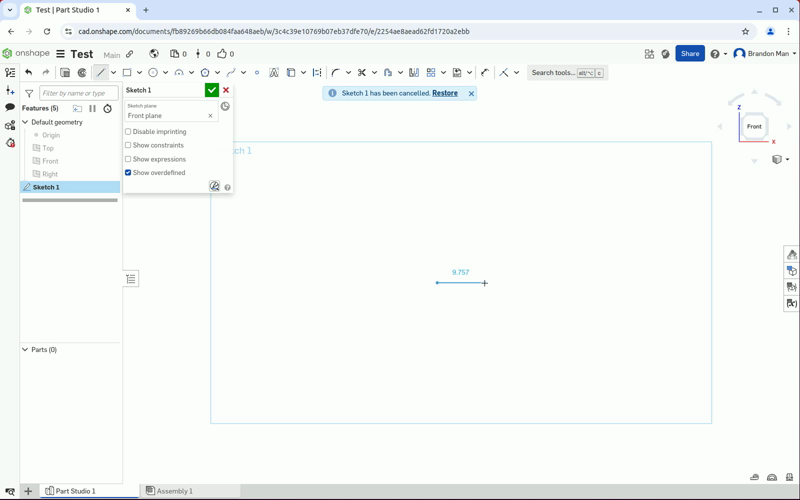
click(484, 282)
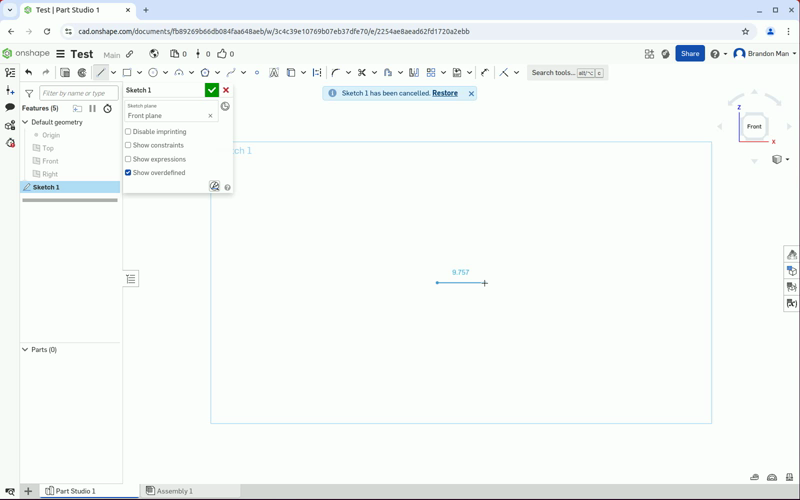
key_up(shift)
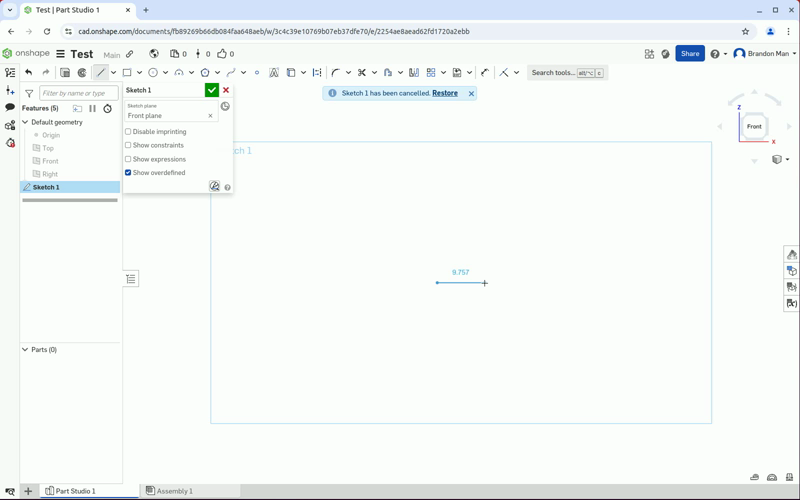
key_down(shift)
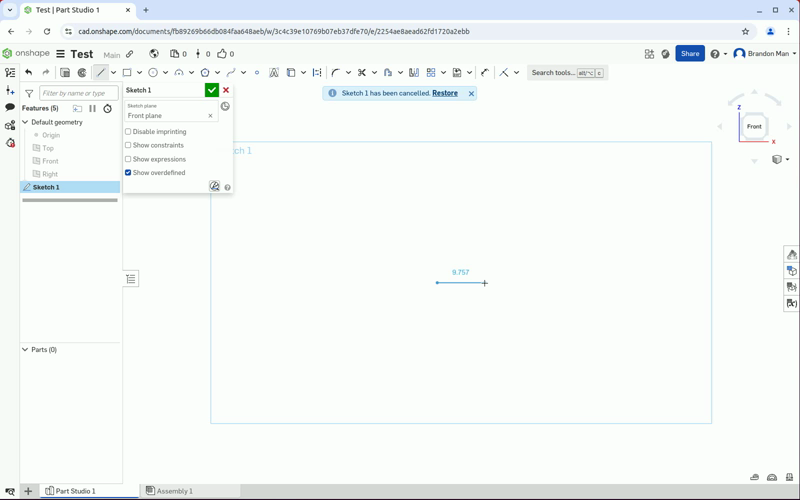
mouse_move(484, 216)
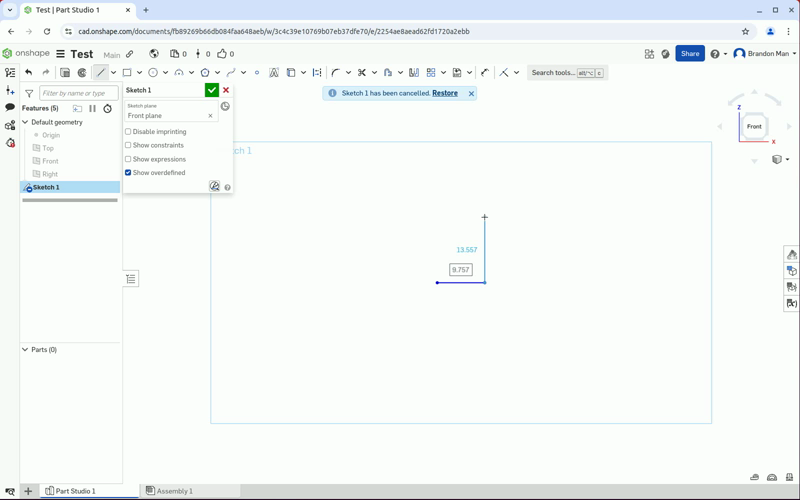
click(484, 216)
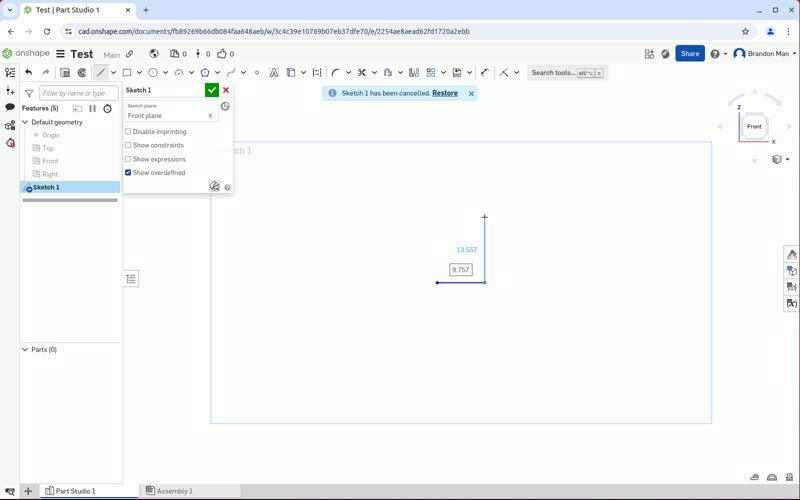
key_up(shift)
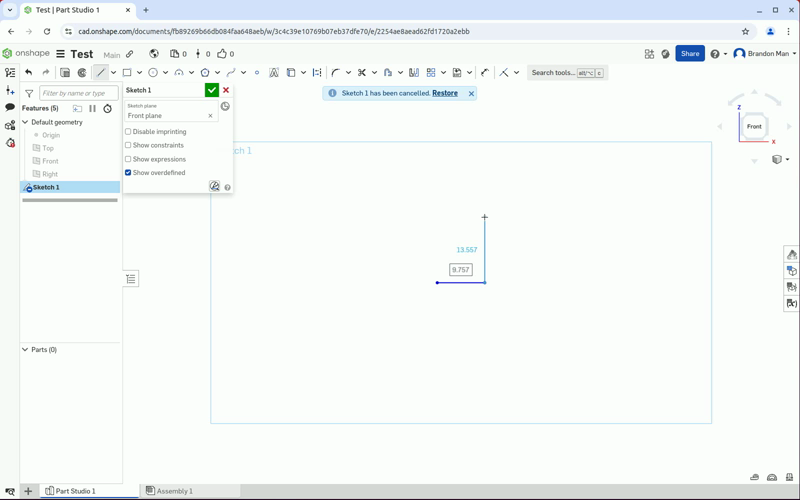
key_down(shift)
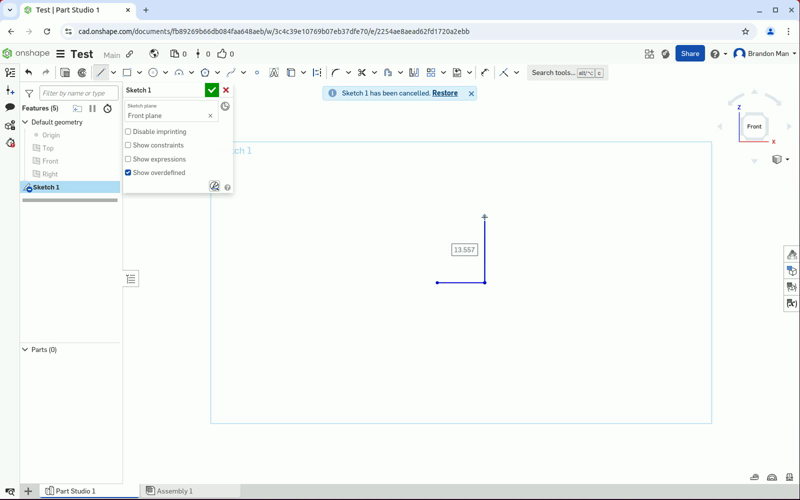
mouse_move(514, 216)
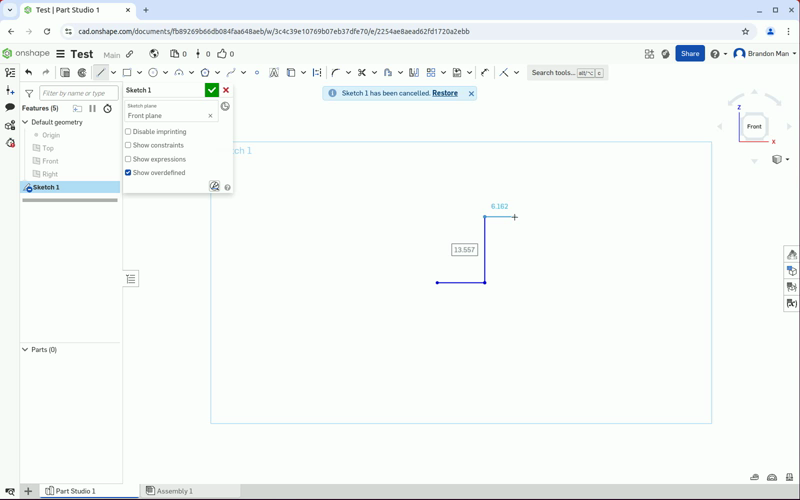
mouse_move(437, 216)
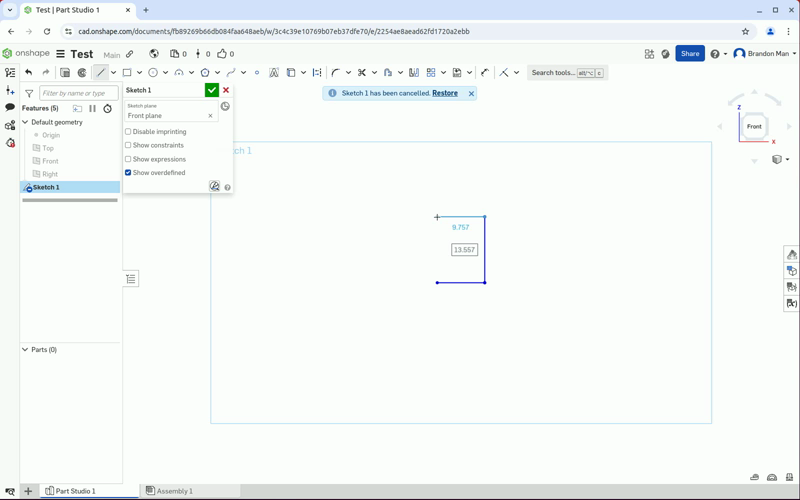
click(437, 216)
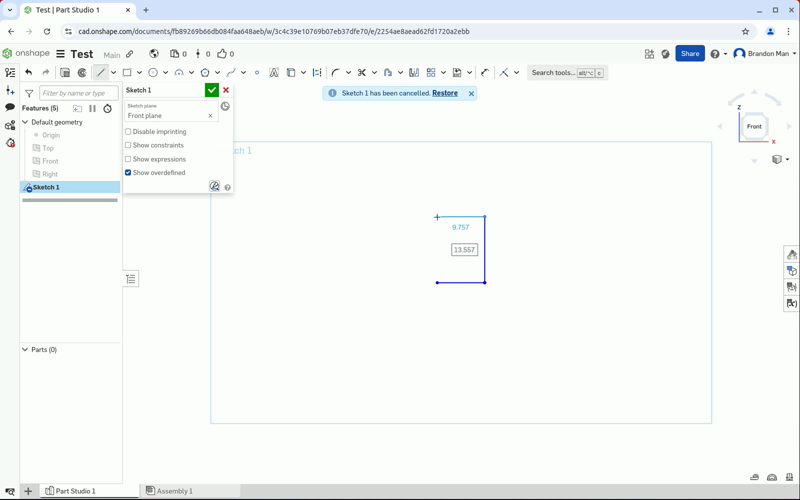
key_up(shift)
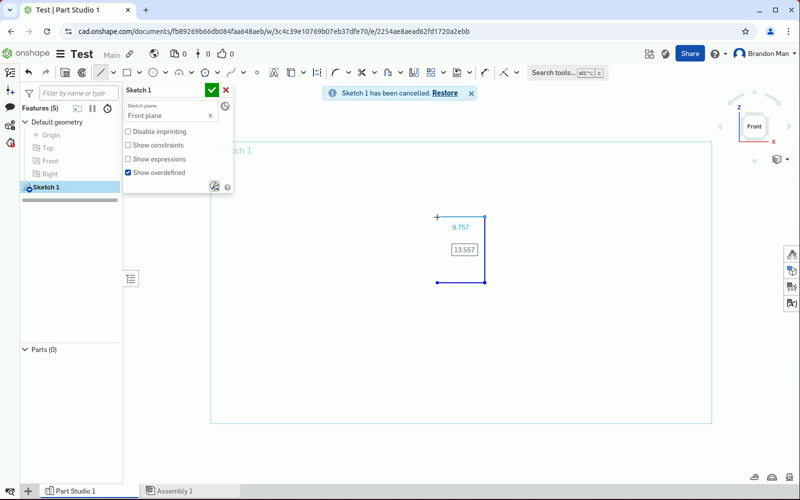
key_down(shift)
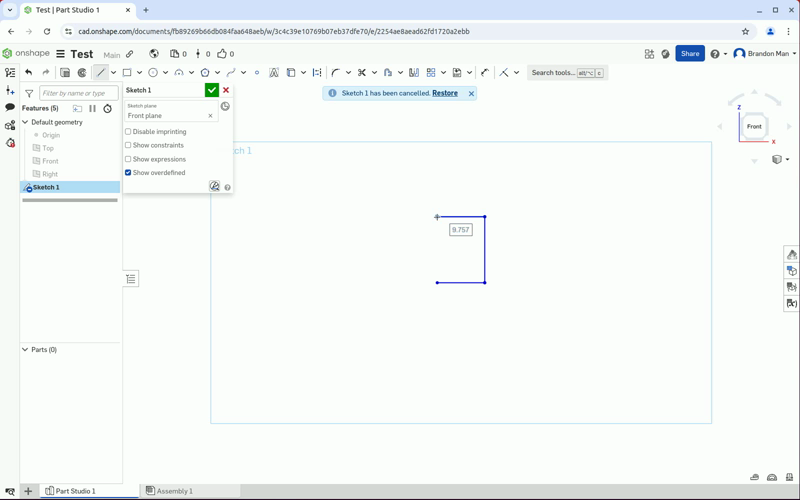
mouse_move(437, 282)
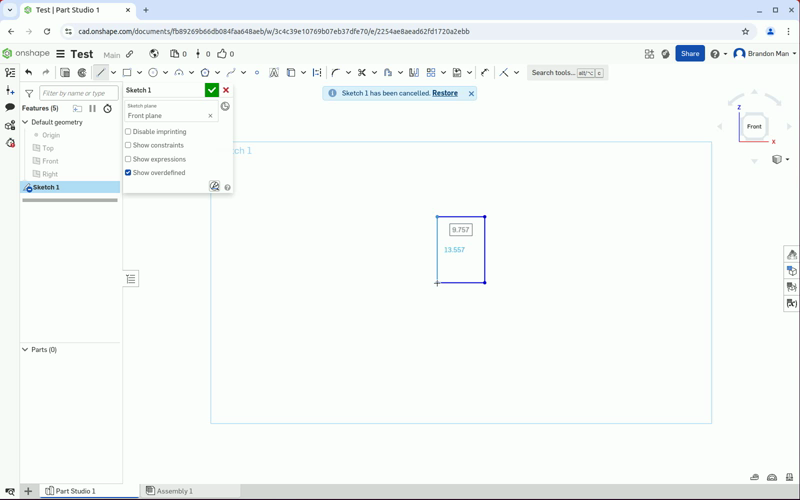
key_up(shift)
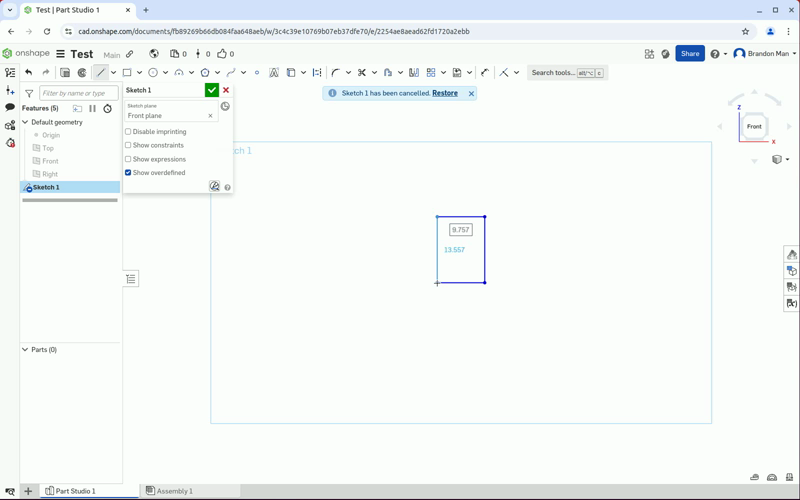
click(437, 282)
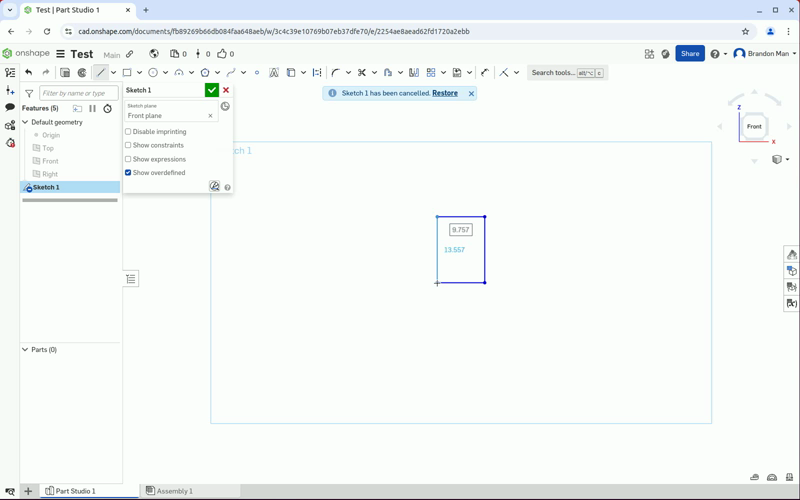
key(esc)
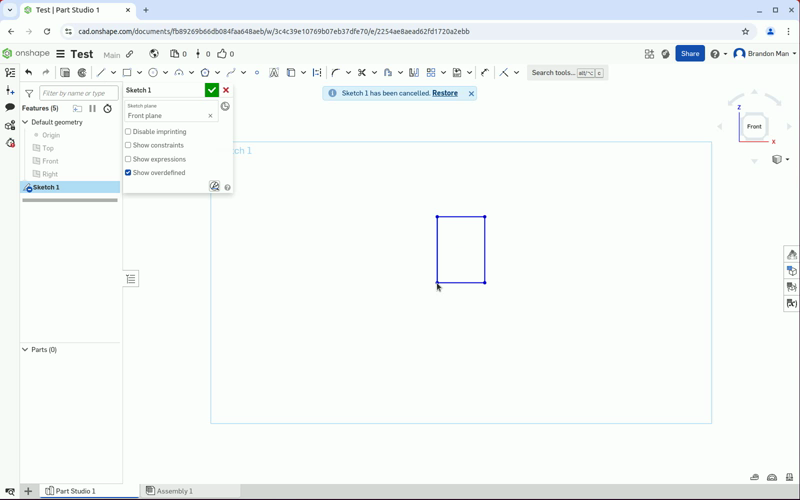
mouse_move(467, 228)
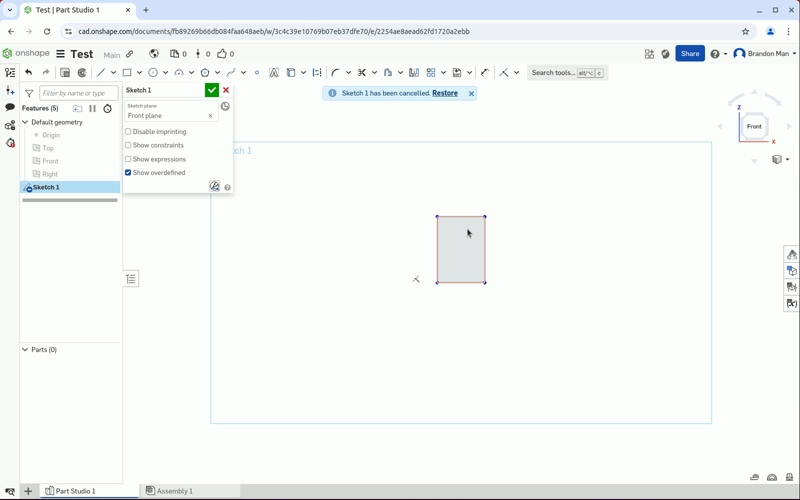
click(467, 228)
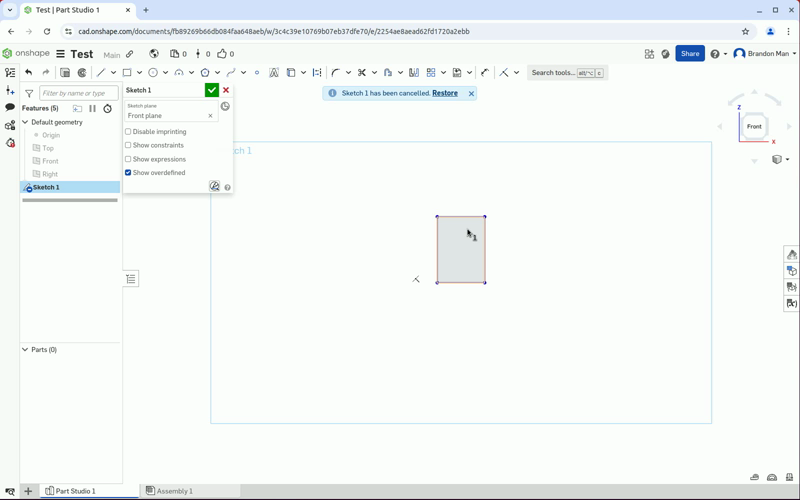
mouse_move(73, 352)
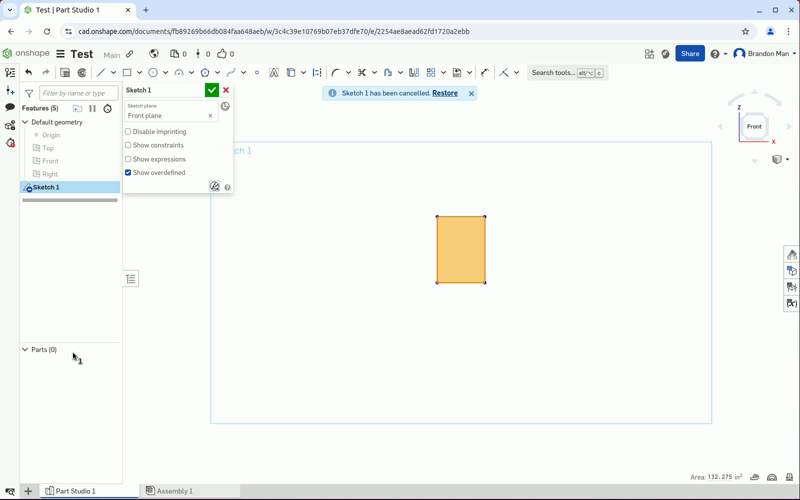
key(shift+y)
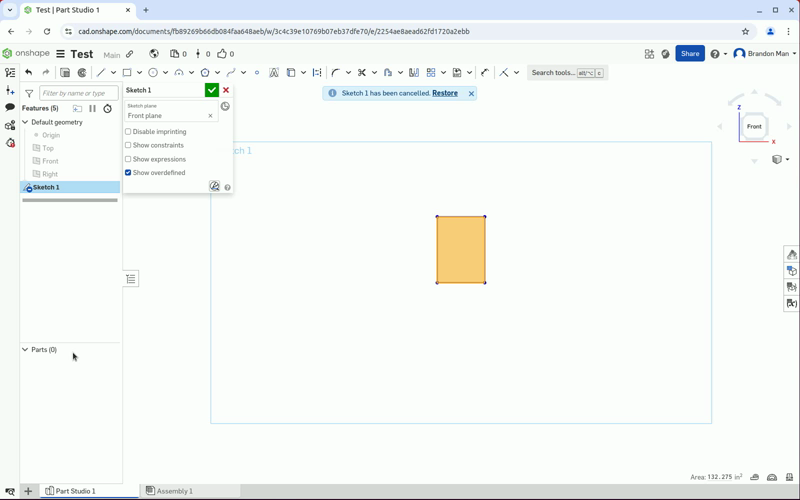
key(shift+e)
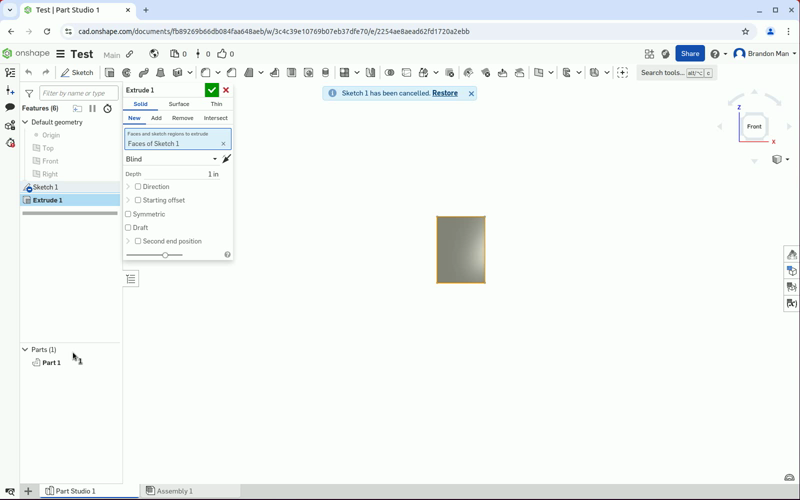
mouse_move(143, 106)
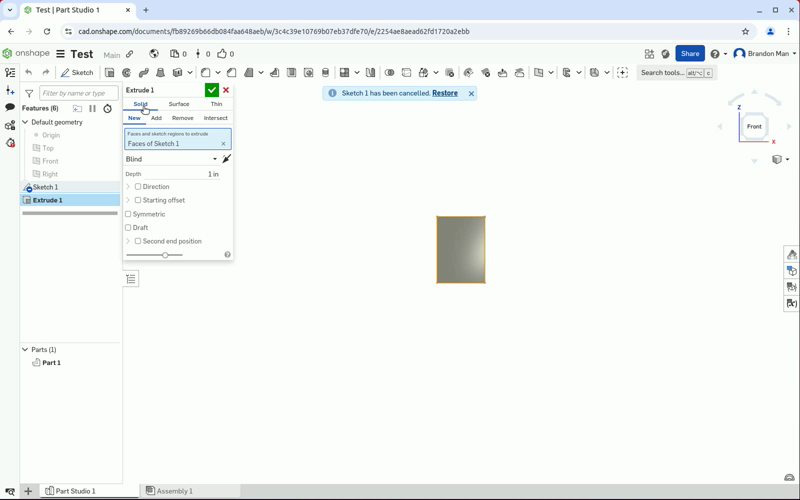
click(143, 106)
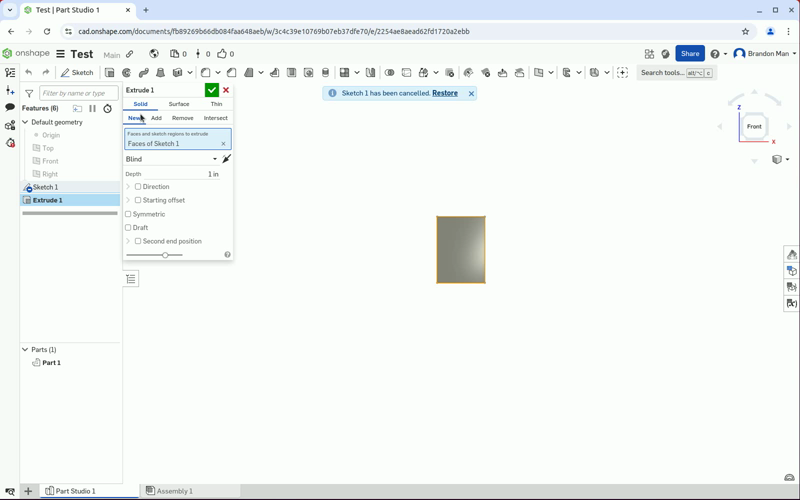
mouse_move(137, 120)
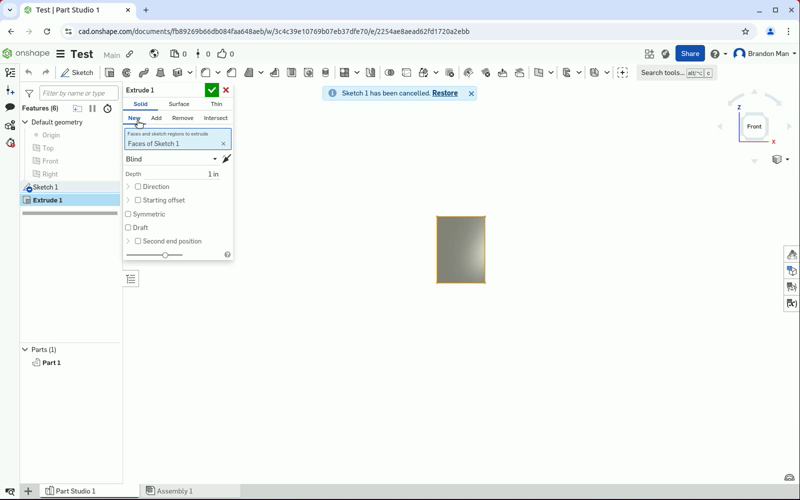
click(137, 120)
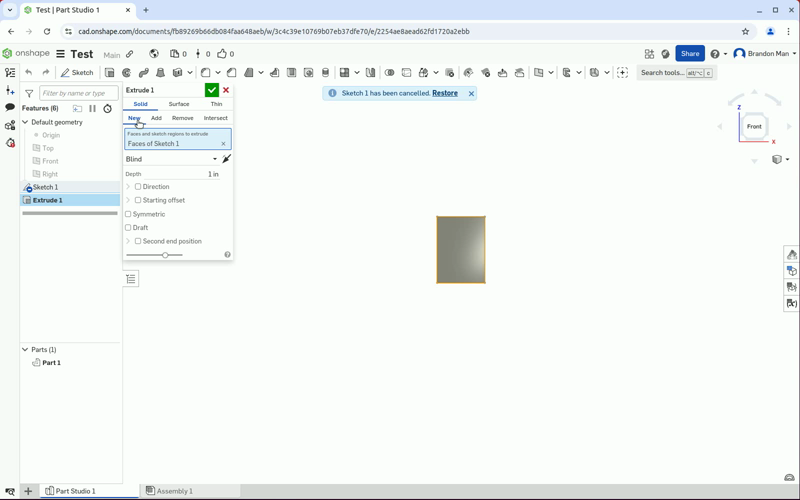
key(tab, 4)
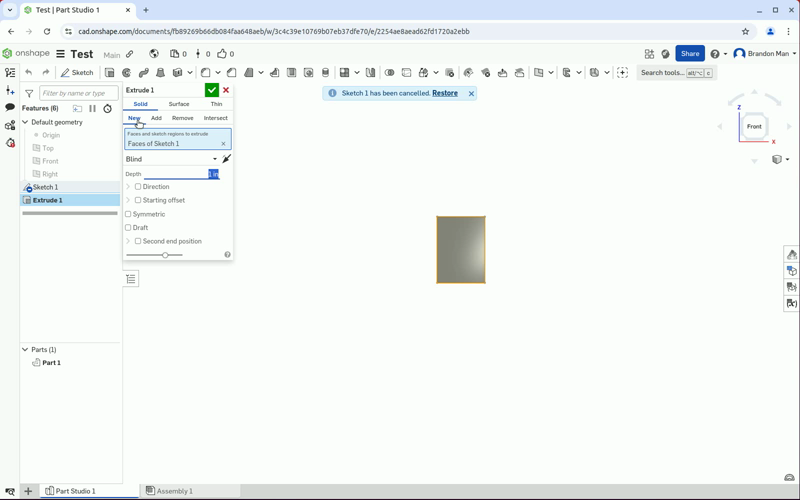
text(0.481)
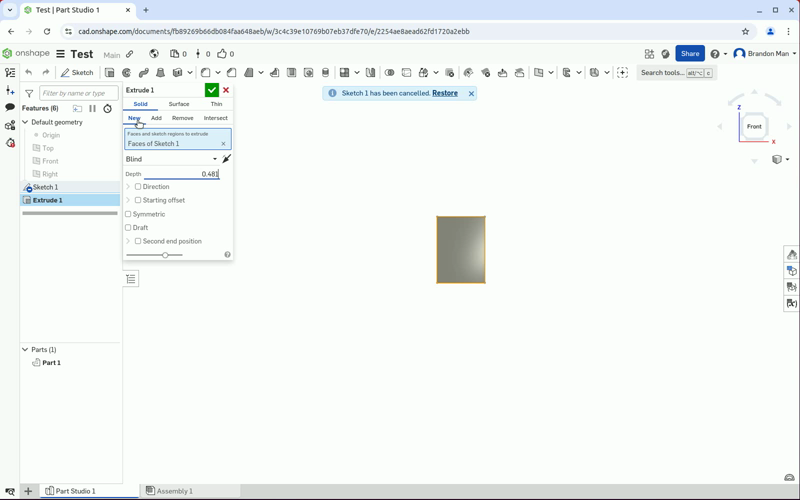
key(enter)
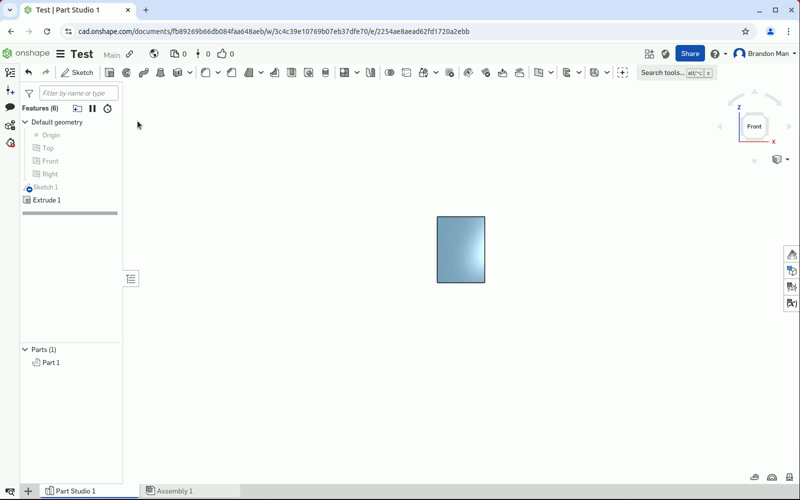
key(shift+h)
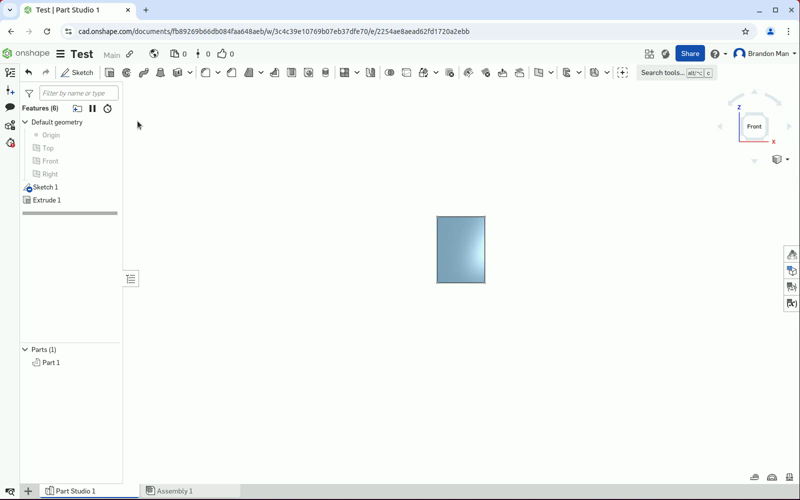
key(shift+h)
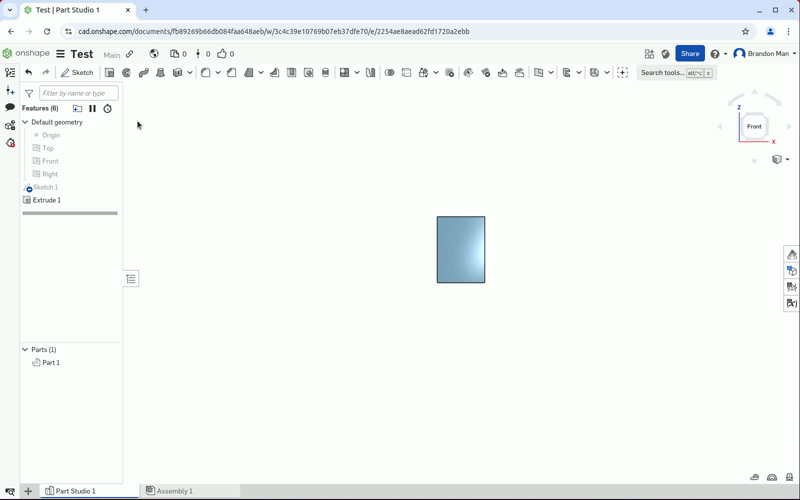
mouse_move(73, 189)
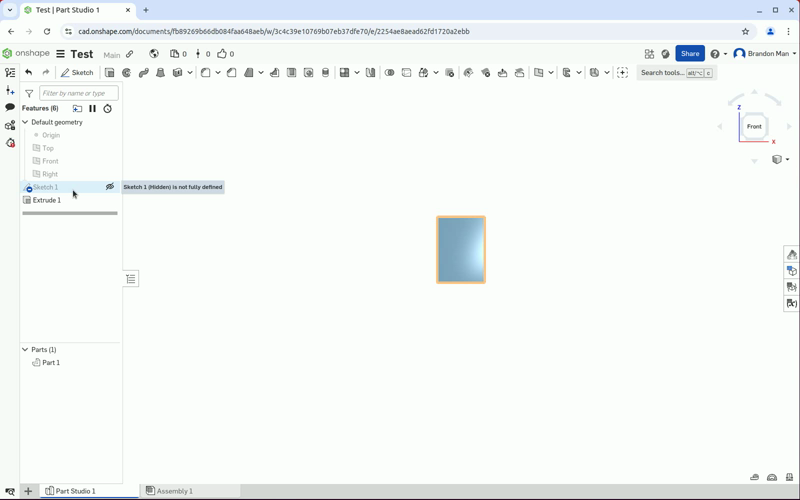
click(73, 189)
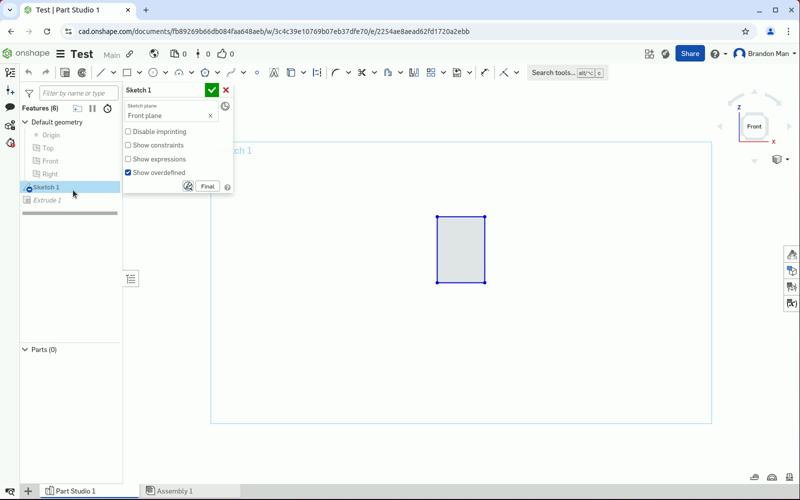
mouse_move(229, 92)
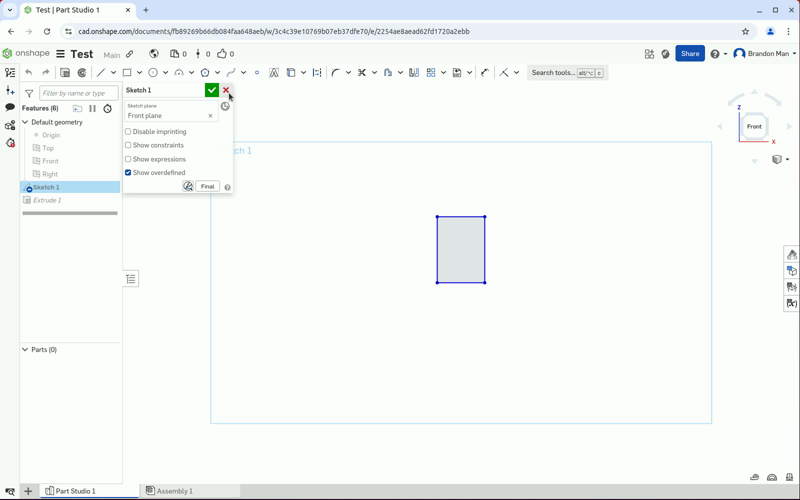
click(229, 92)
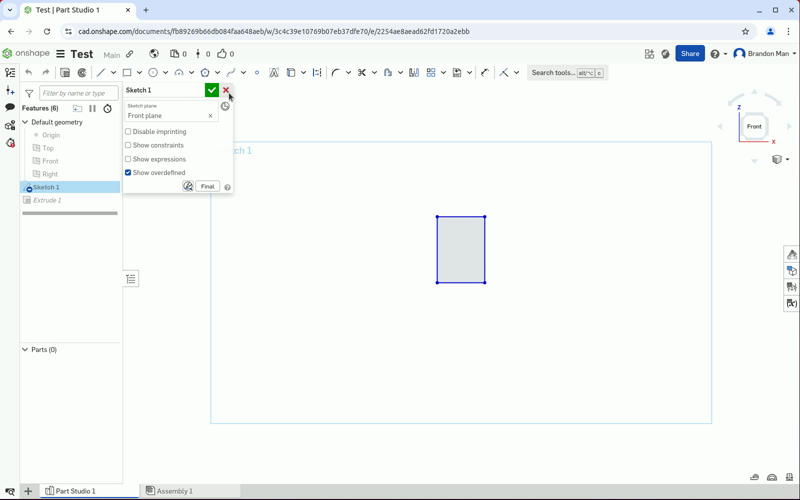
key(shift+s)
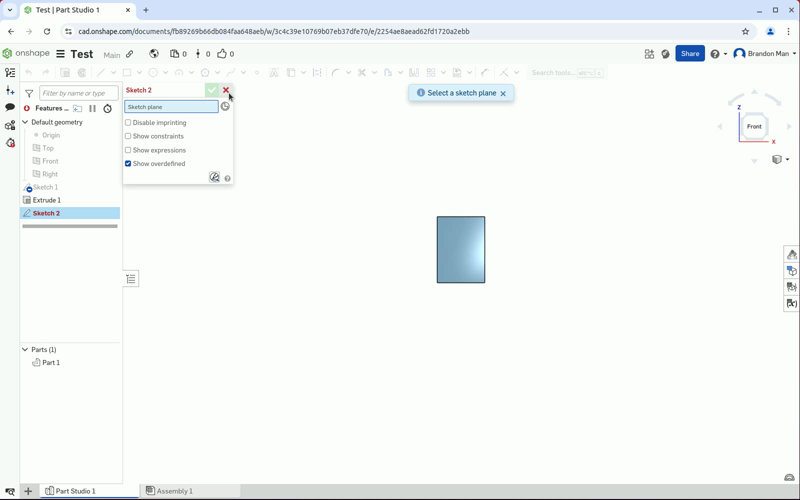
mouse_move(73, 163)
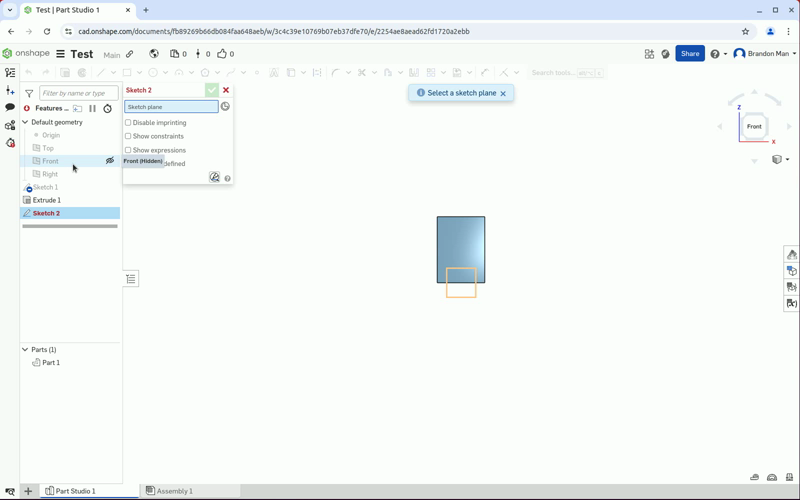
click(73, 163)
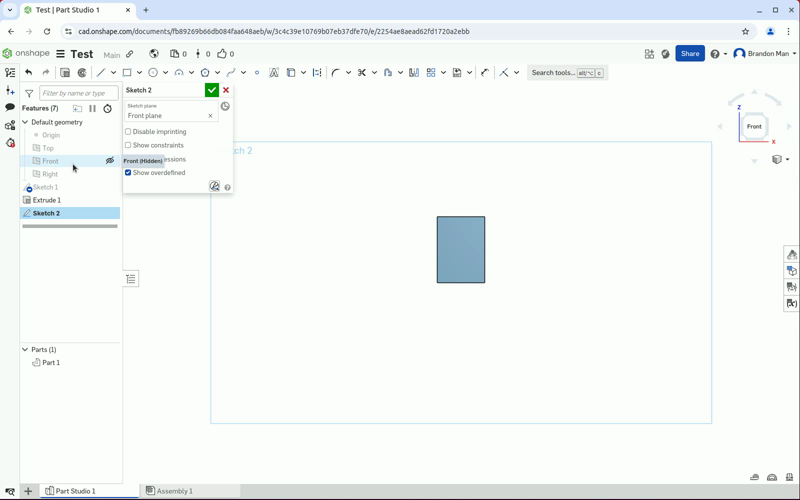
mouse_move(73, 352)
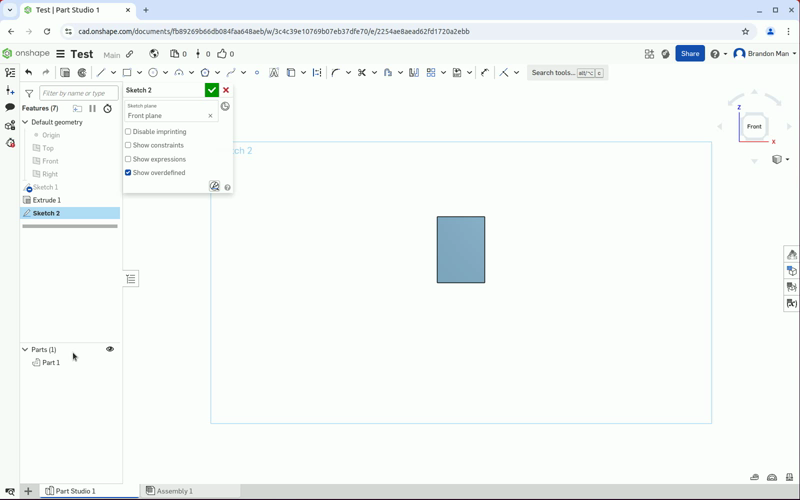
key(y)
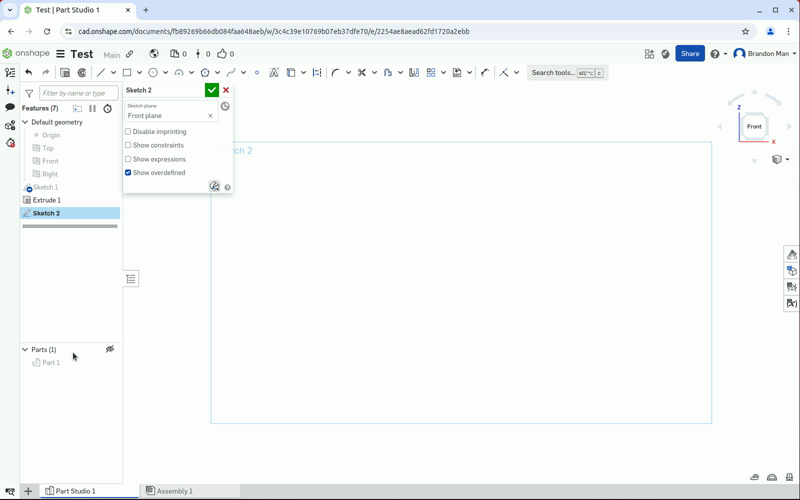
key(l)
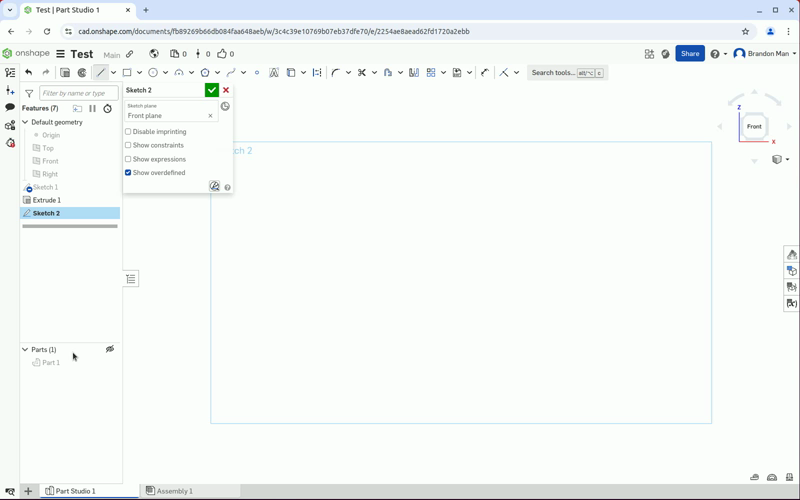
key_down(shift)
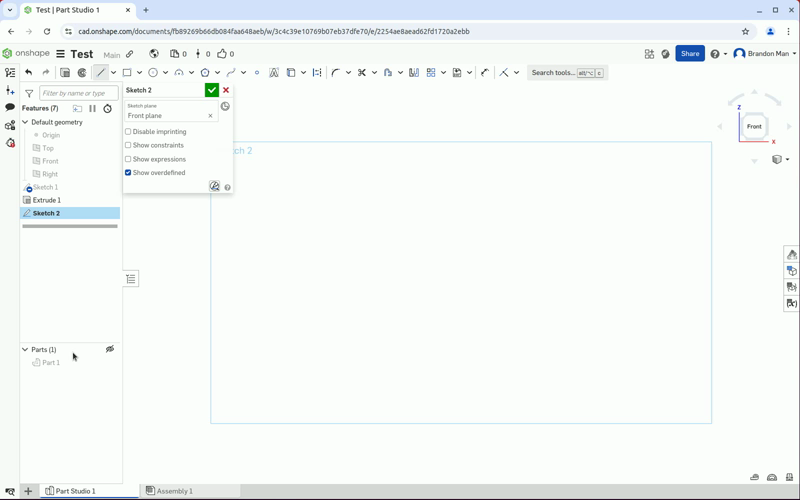
mouse_move(348, 292)
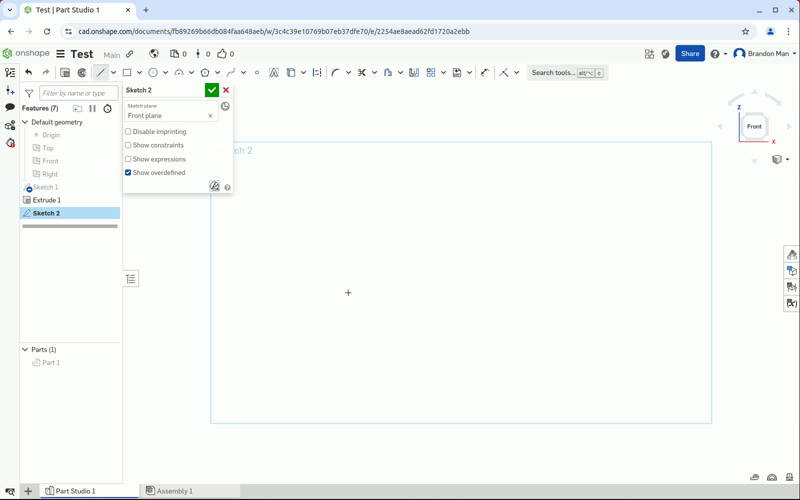
click(348, 292)
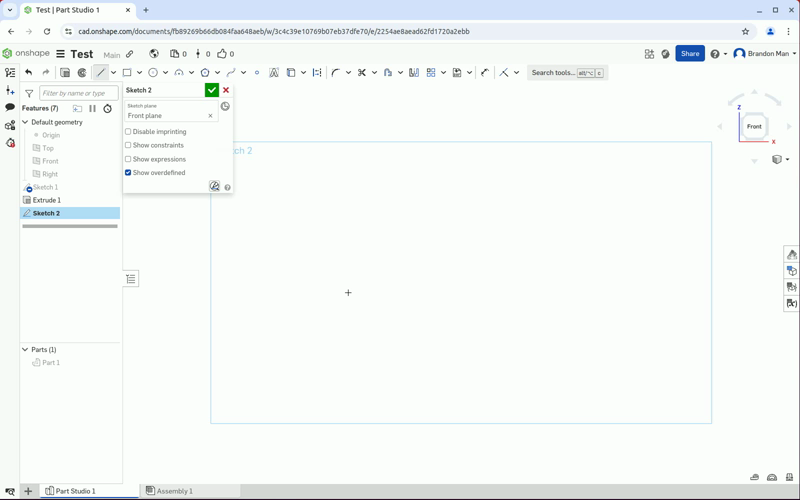
key_up(shift)
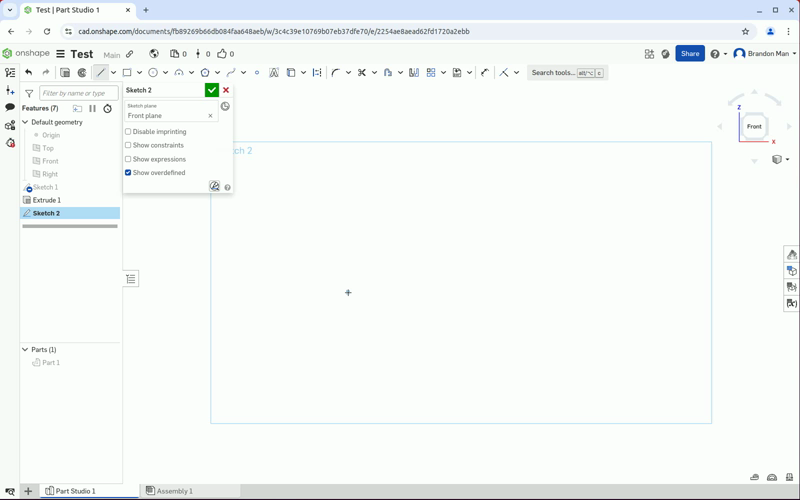
key_down(shift)
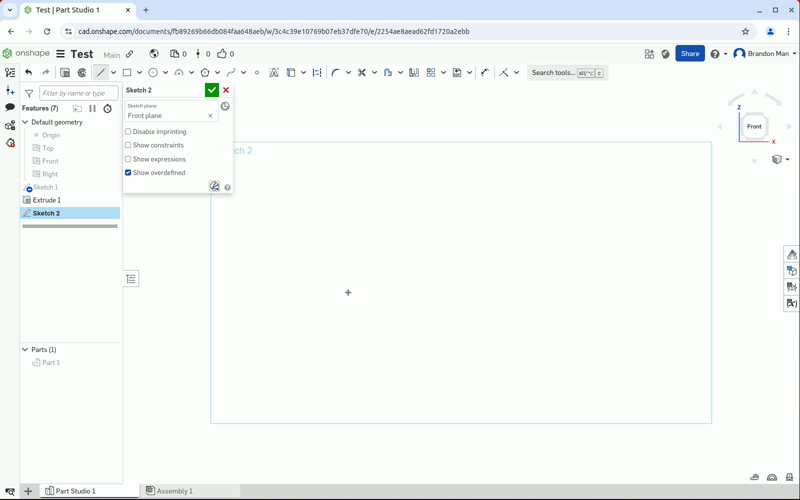
mouse_move(572, 292)
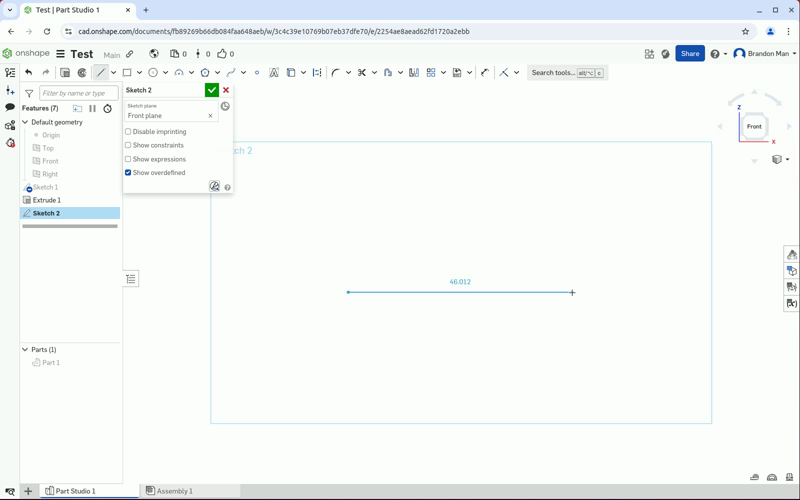
click(572, 292)
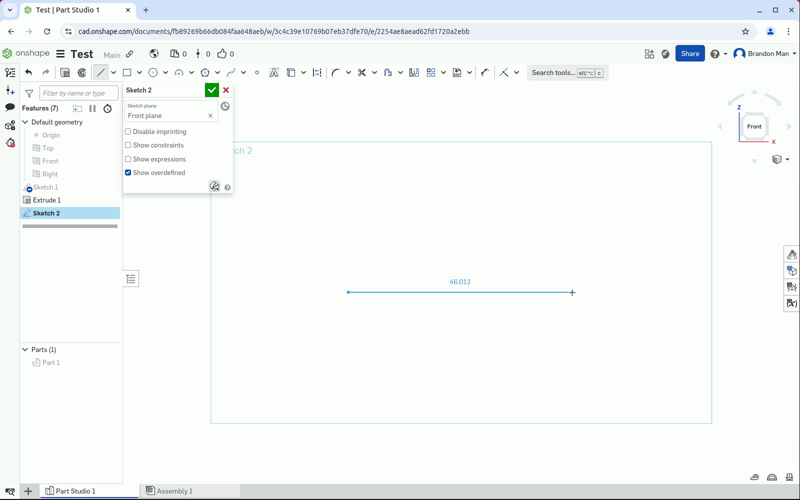
key_up(shift)
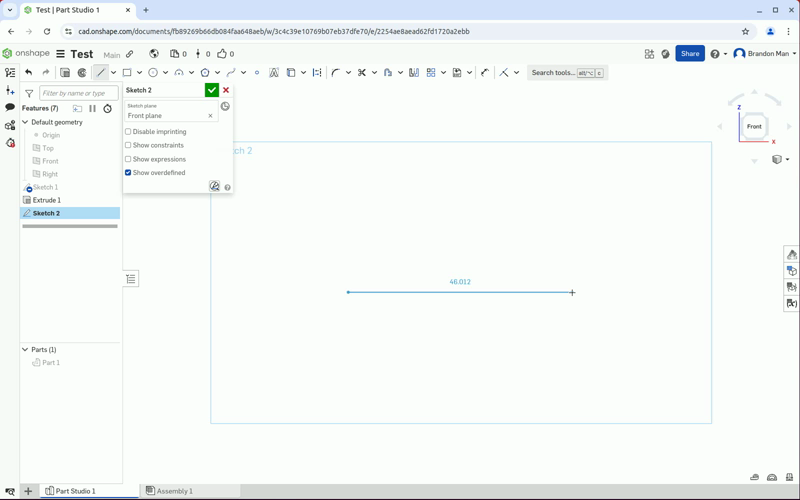
key_down(shift)
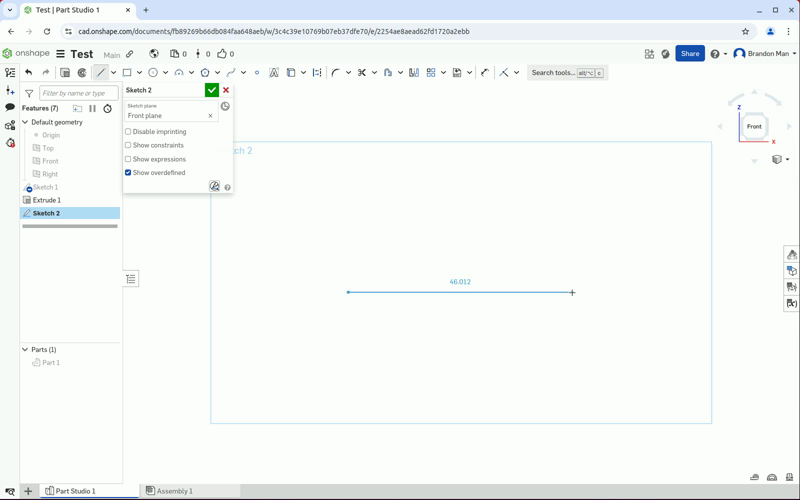
mouse_move(572, 207)
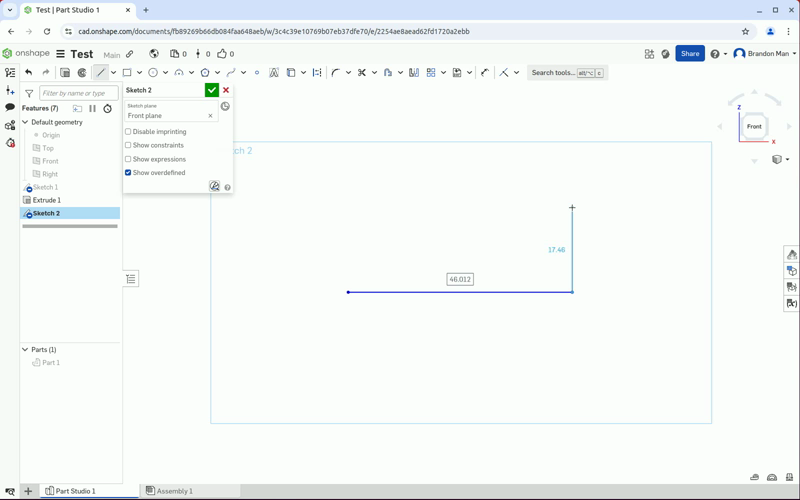
click(572, 207)
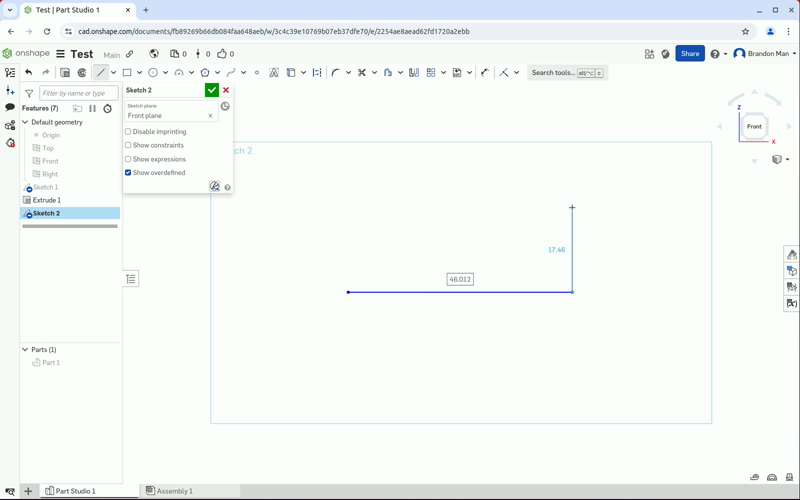
key_up(shift)
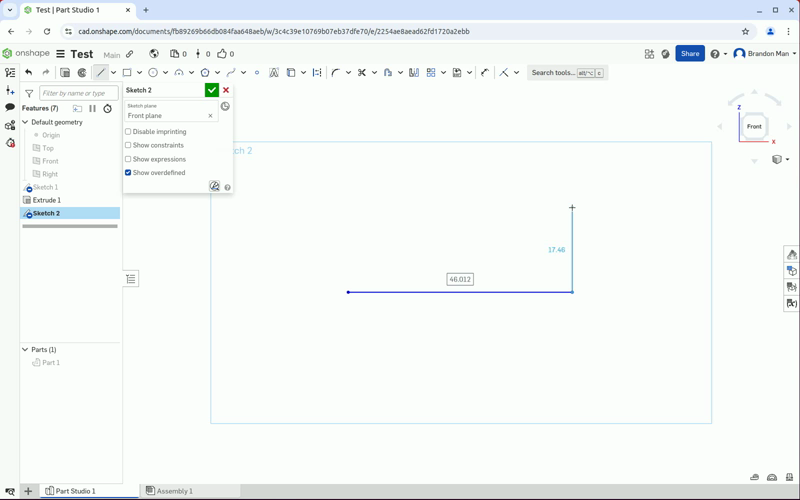
key_down(shift)
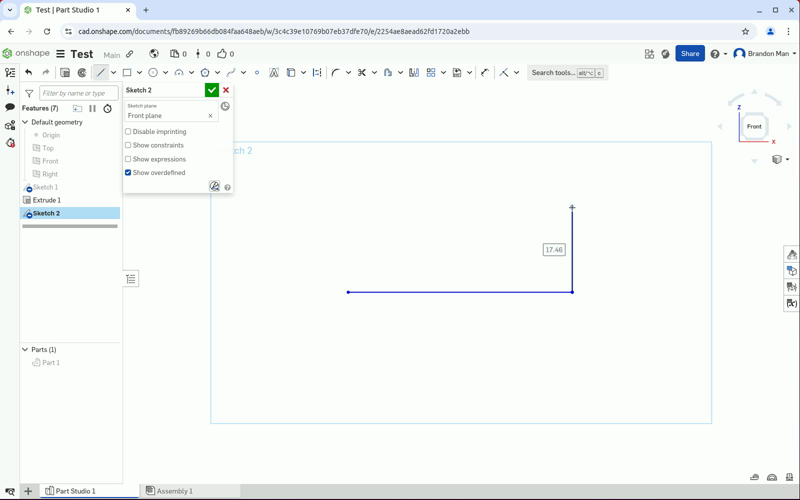
mouse_move(348, 207)
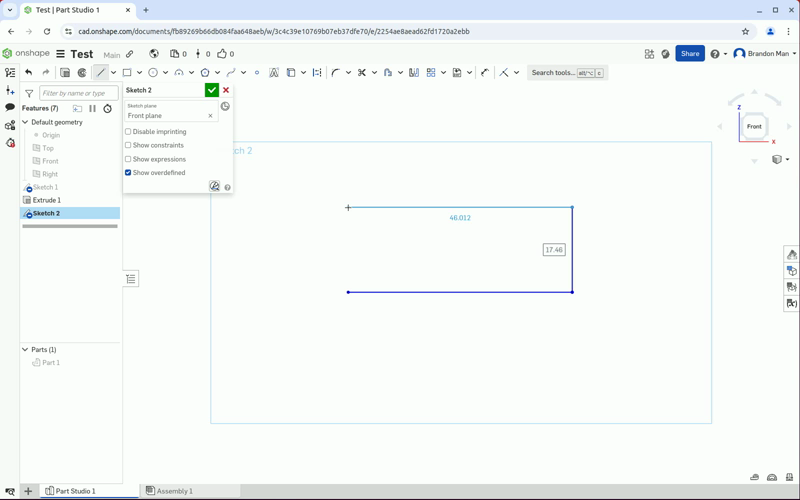
click(348, 207)
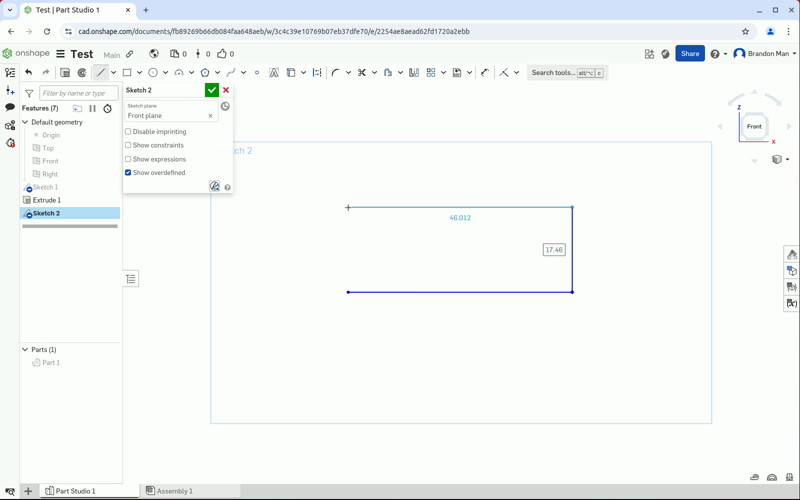
key_up(shift)
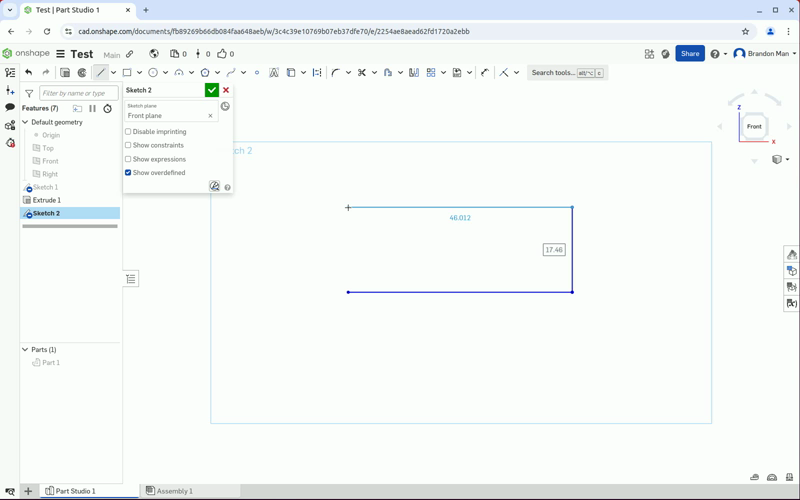
key_down(shift)
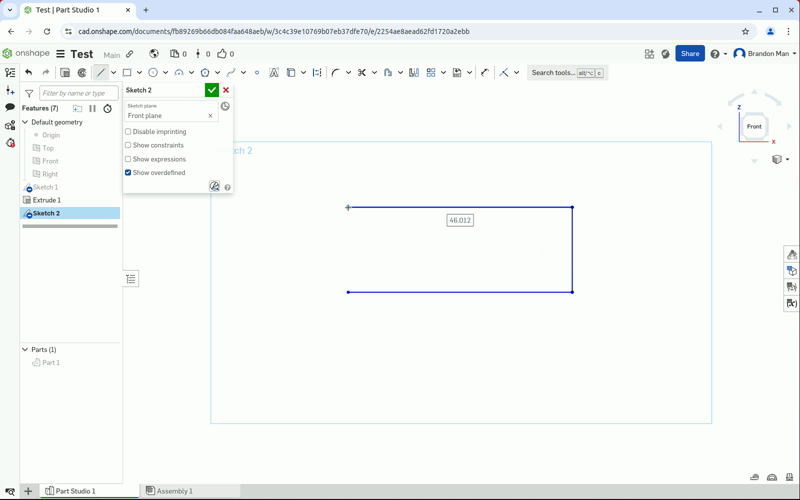
mouse_move(348, 292)
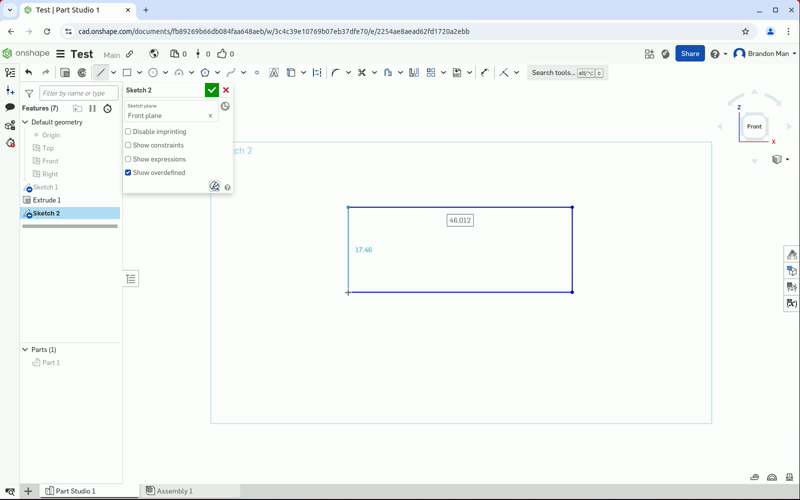
key_up(shift)
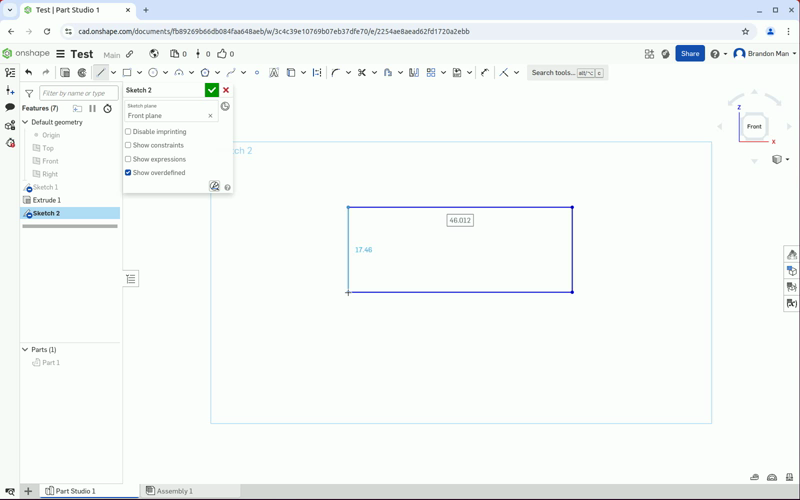
click(348, 292)
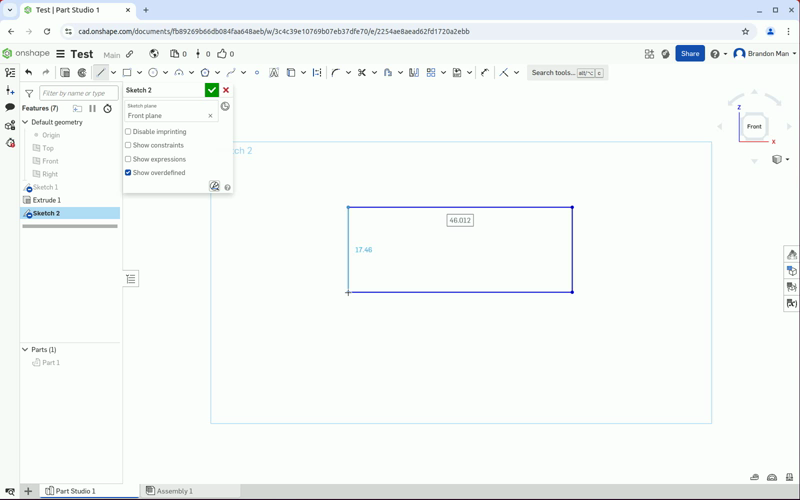
key(esc)
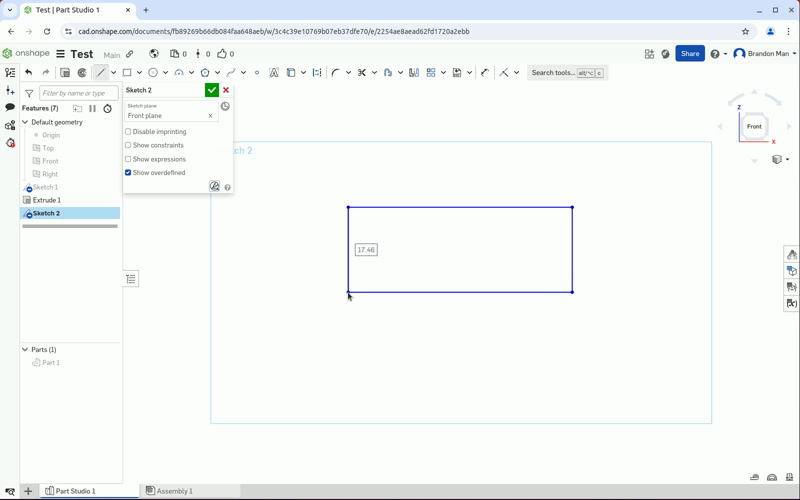
mouse_move(531, 275)
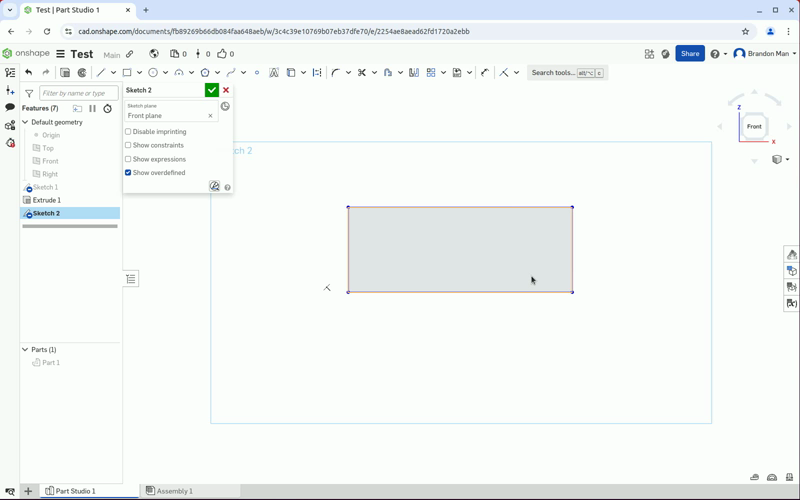
click(531, 275)
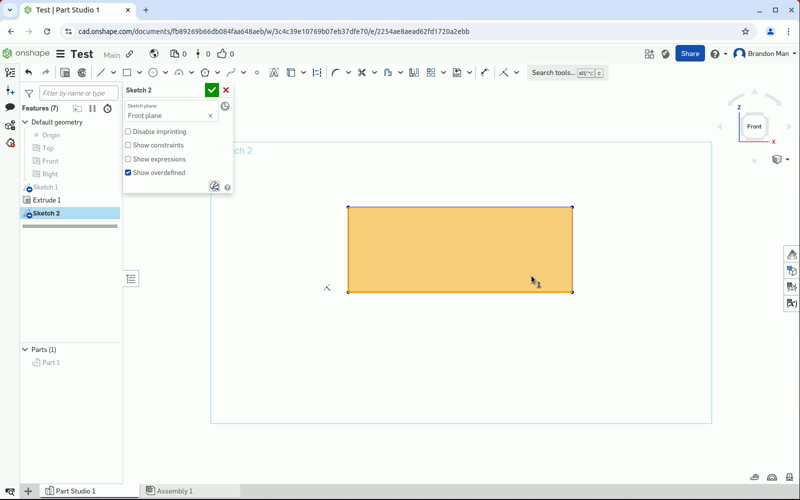
mouse_move(73, 352)
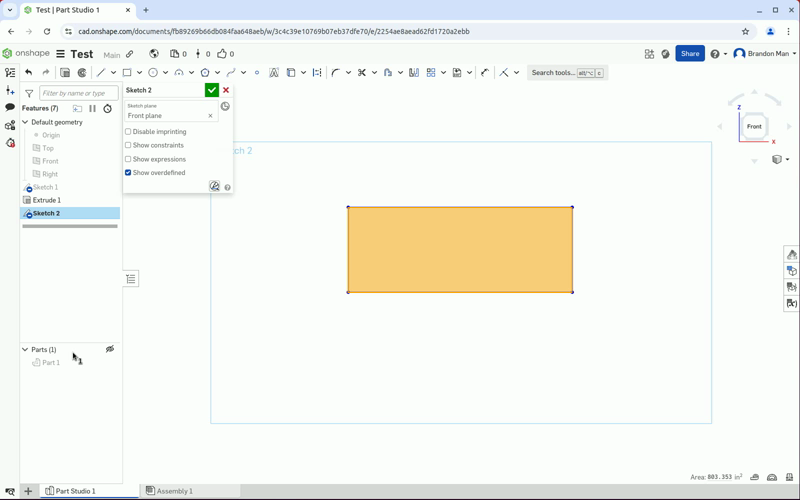
key(shift+y)
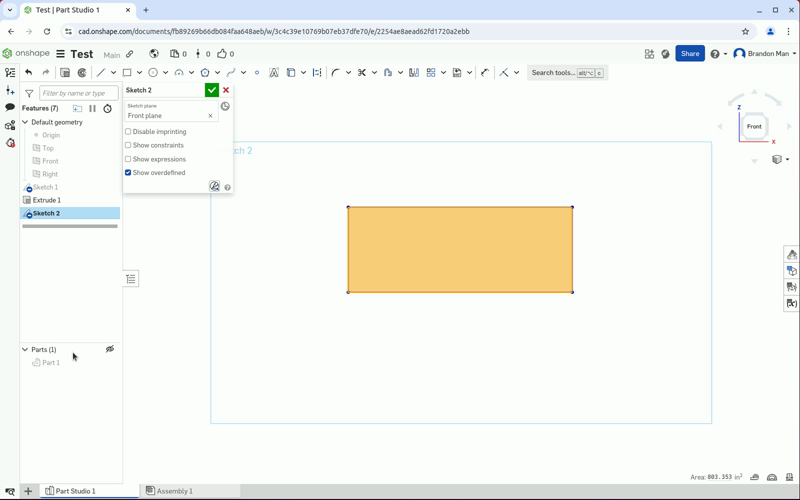
key(shift+e)
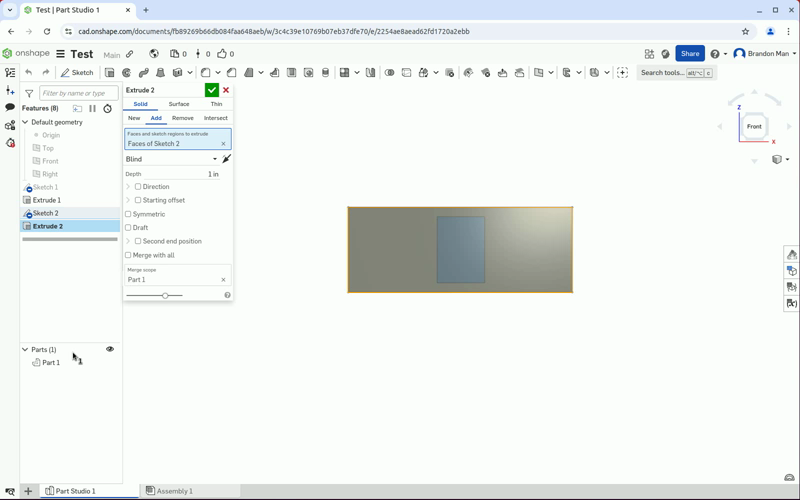
mouse_move(143, 106)
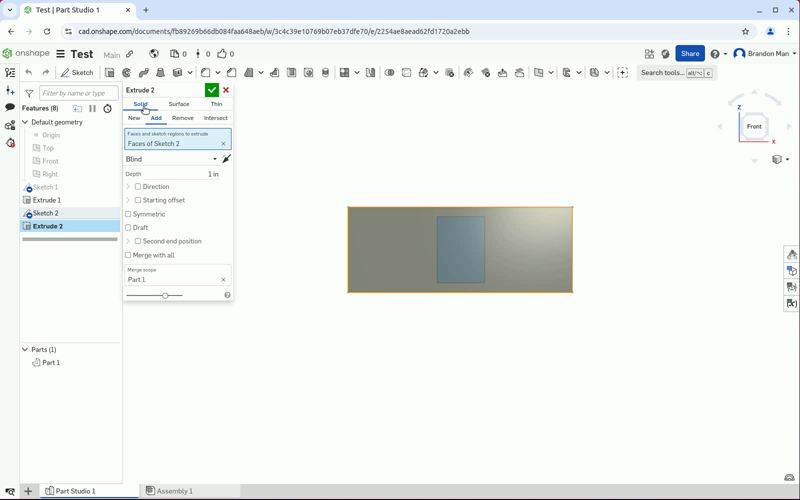
click(143, 106)
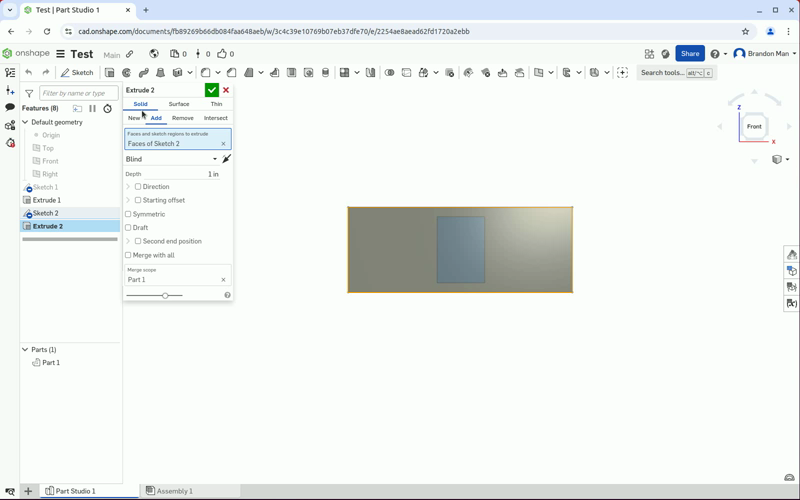
mouse_move(137, 120)
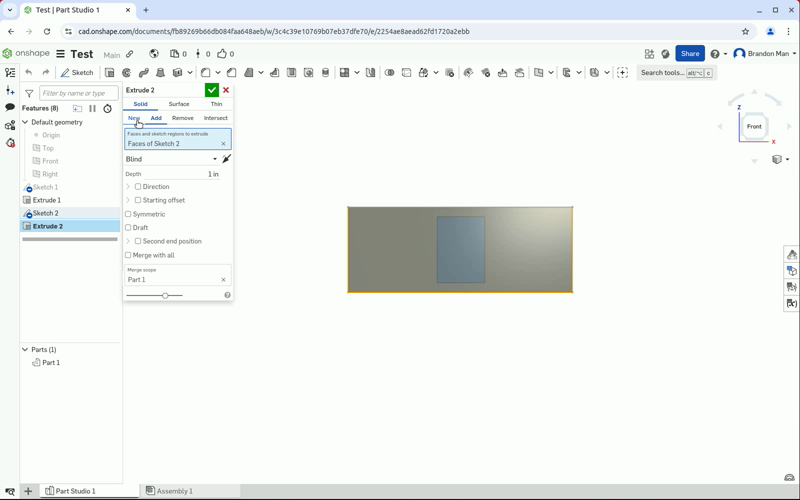
click(137, 120)
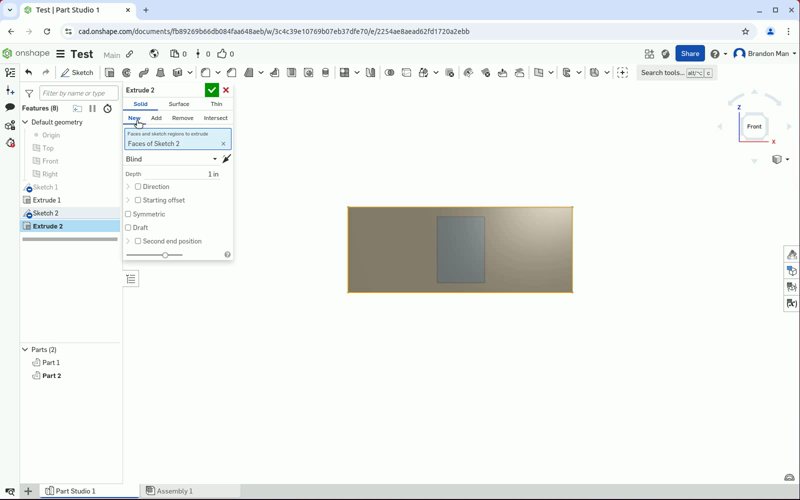
key(tab, 4)
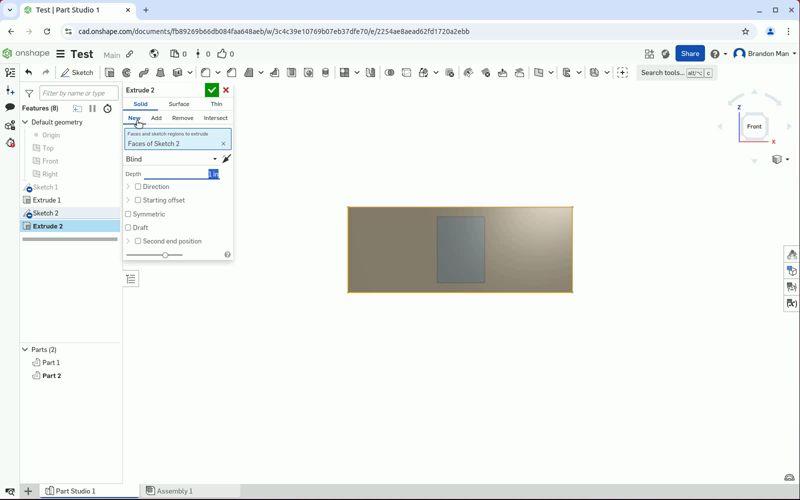
text(-1.444)
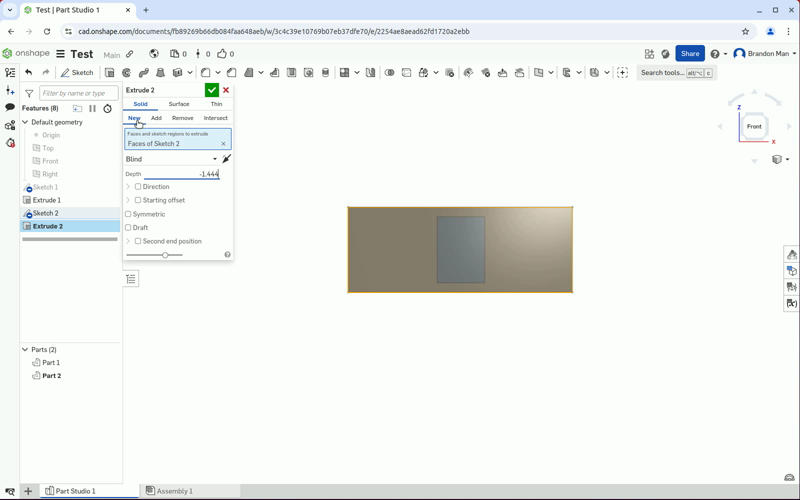
key(enter)
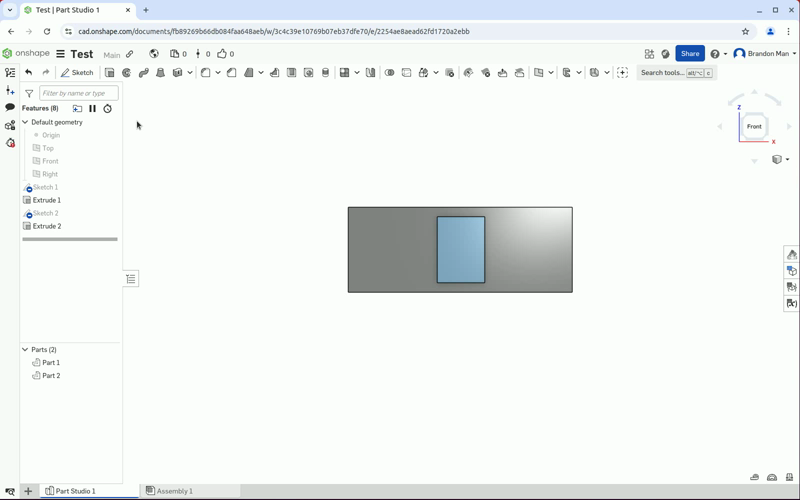
key(shift+h)
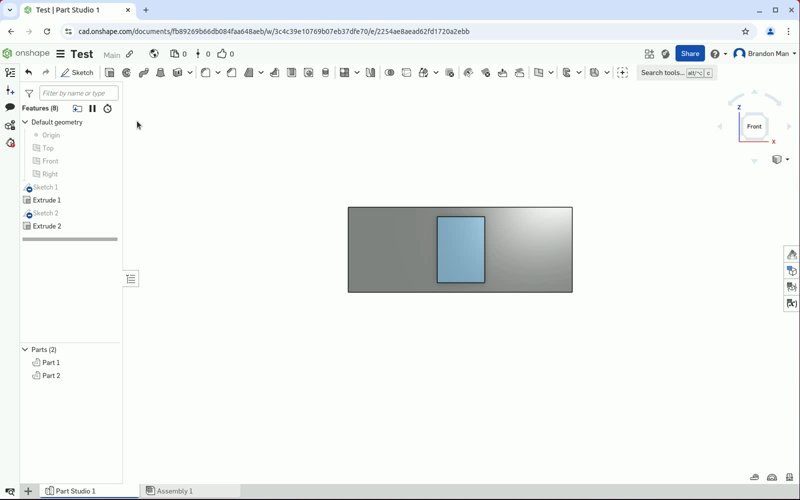
key(shift+h)
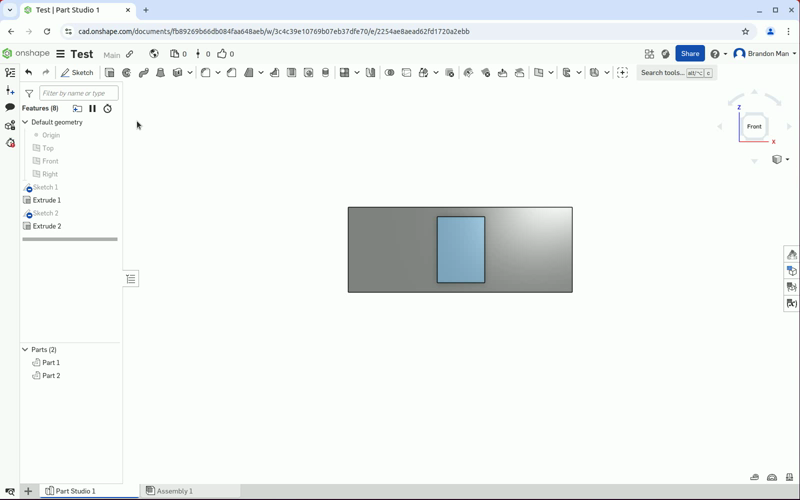
mouse_move(73, 189)
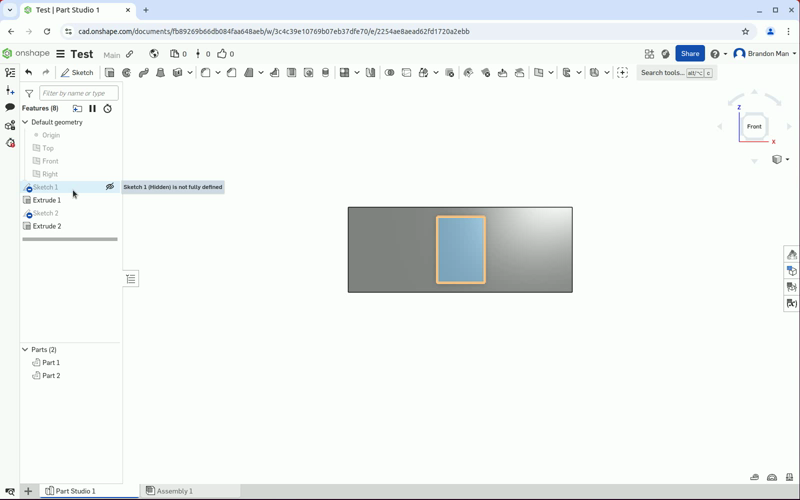
click(73, 189)
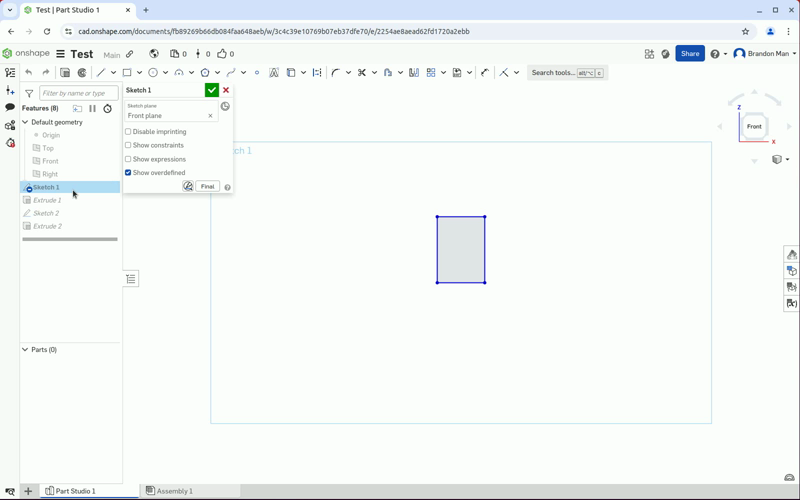
mouse_move(229, 92)
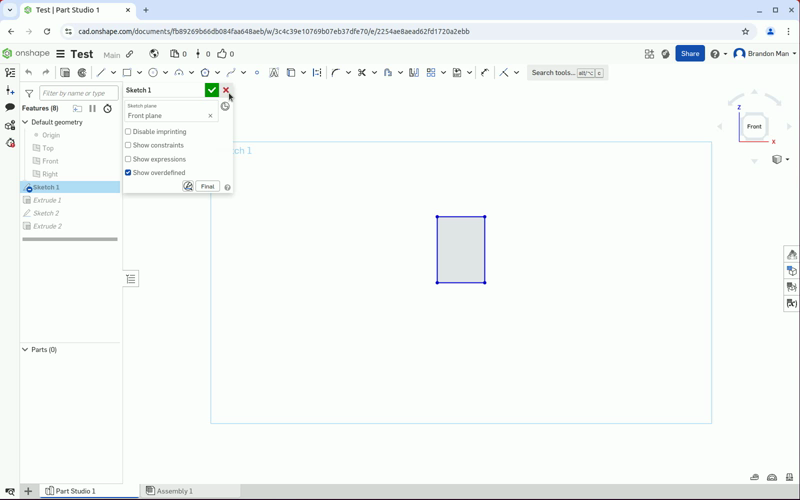
click(229, 92)
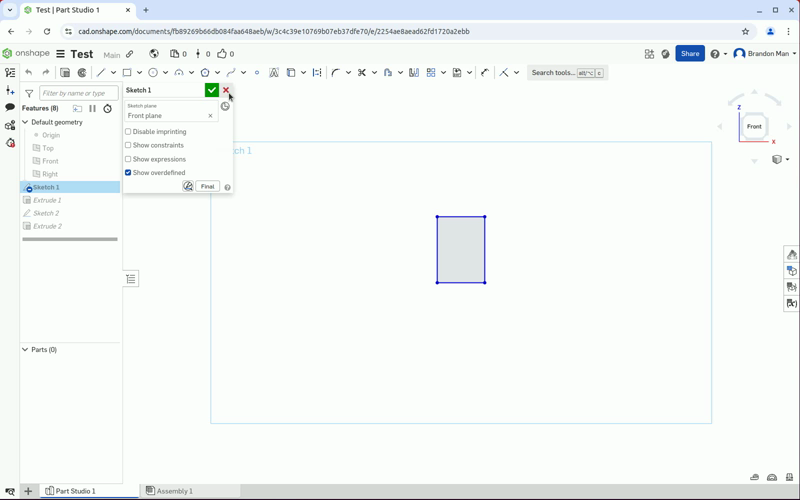
key(shift+s)
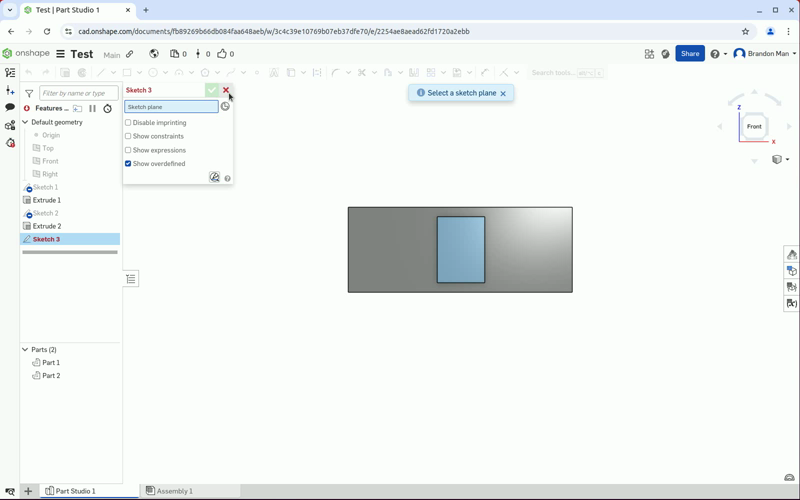
mouse_move(73, 163)
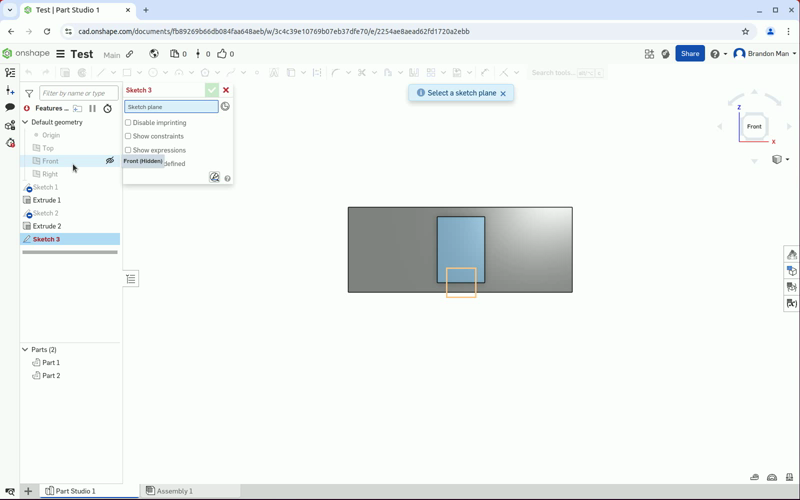
click(73, 163)
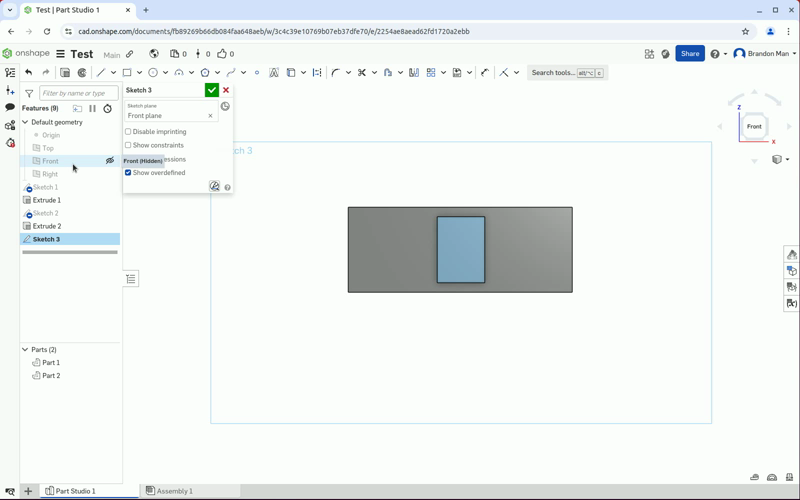
mouse_move(73, 352)
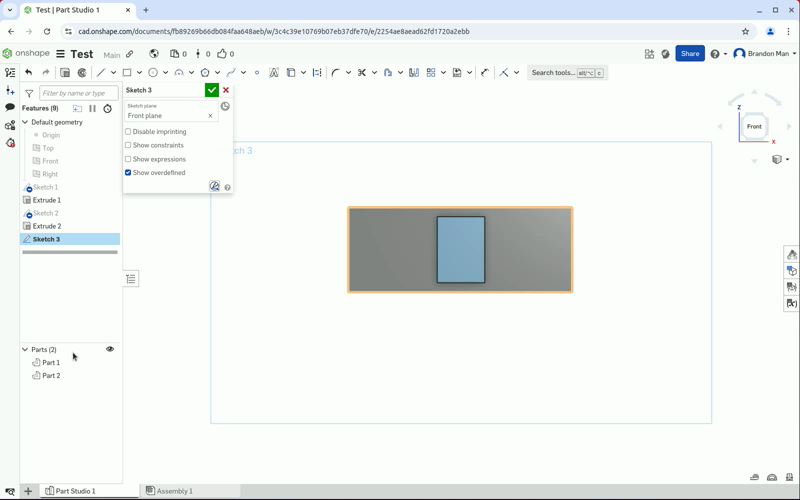
key(y)
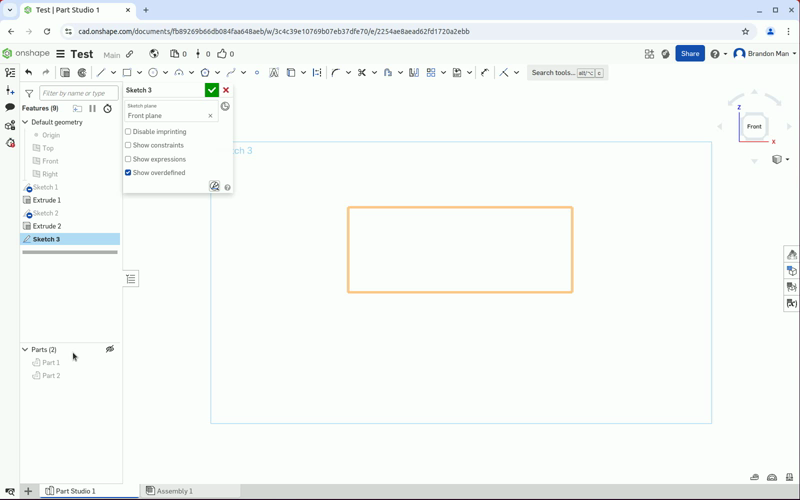
key(l)
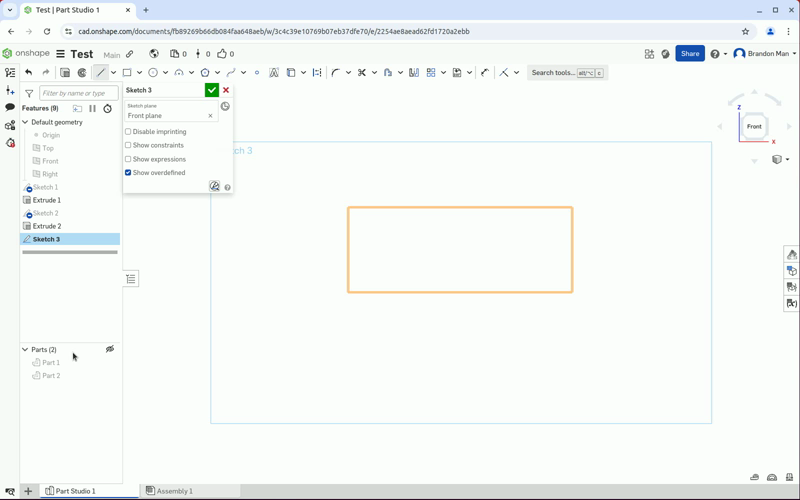
key_down(shift)
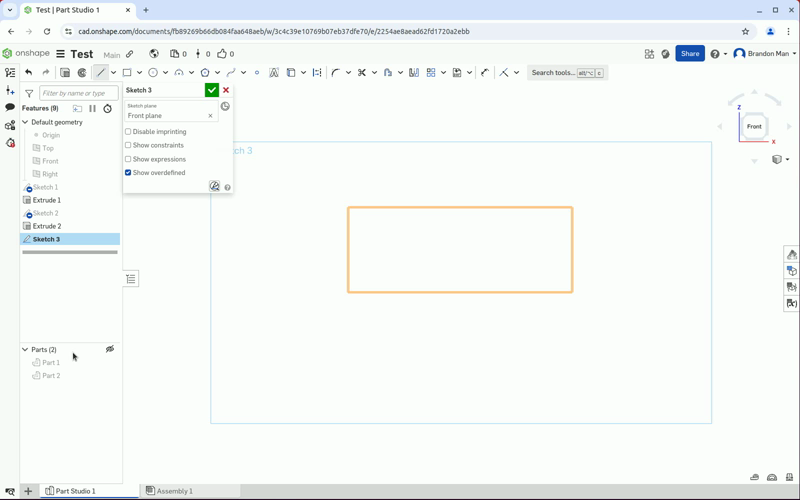
mouse_move(441, 376)
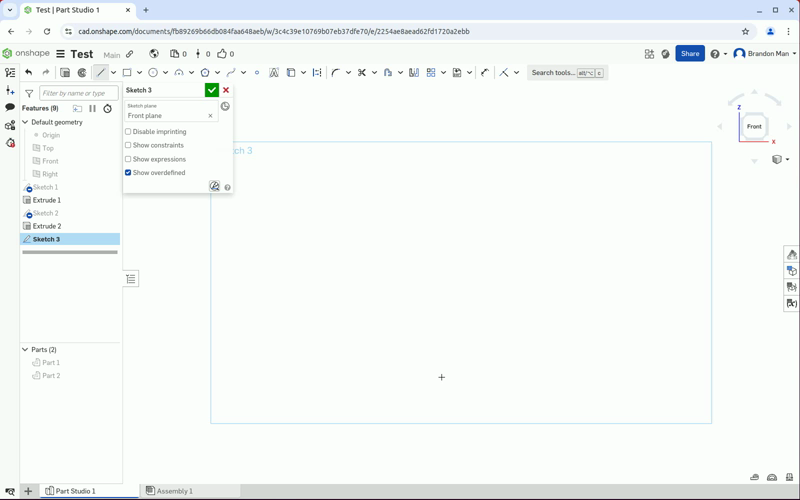
click(441, 376)
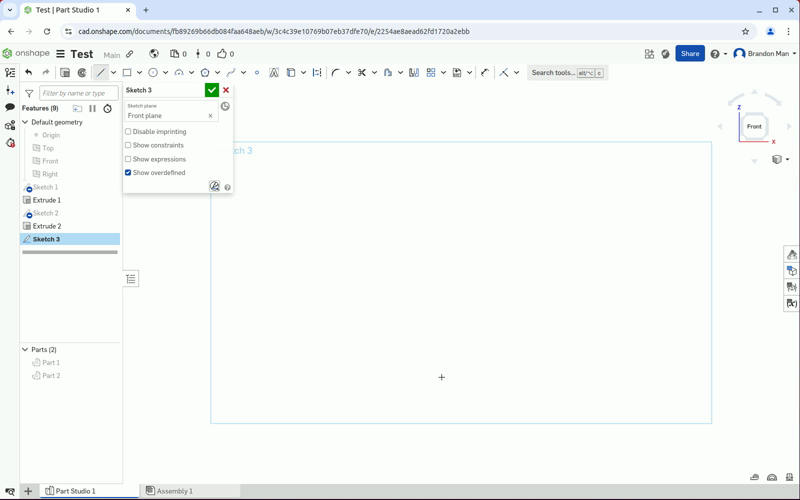
key_up(shift)
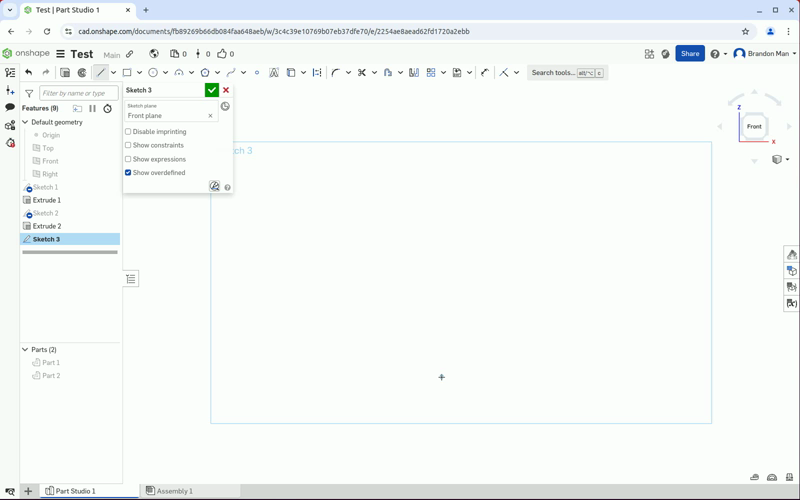
key_down(shift)
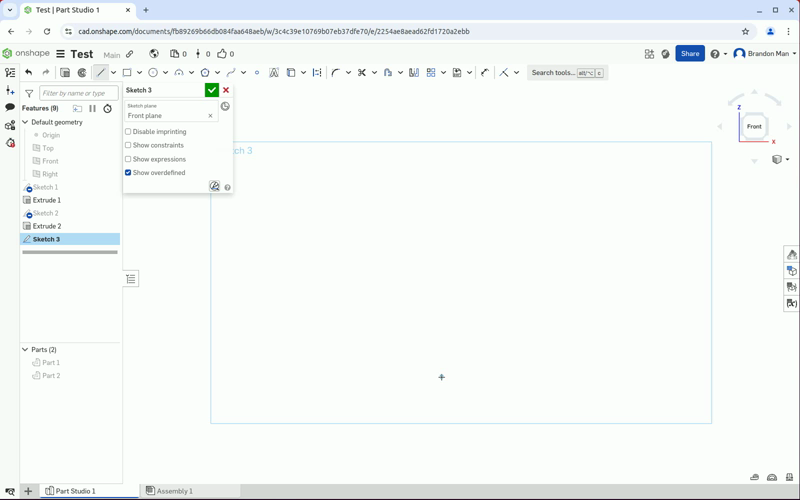
mouse_move(471, 376)
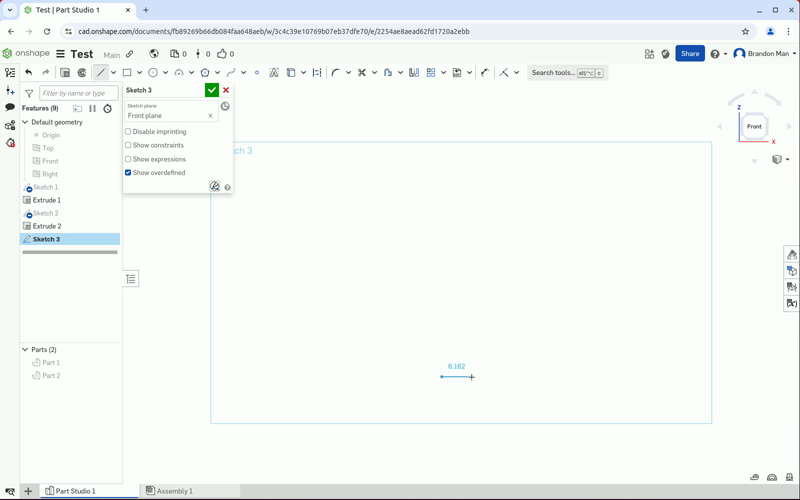
mouse_move(479, 376)
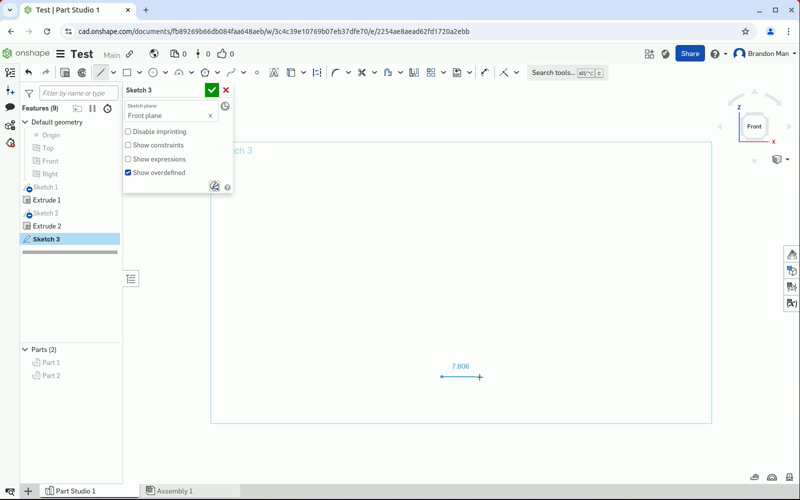
click(479, 376)
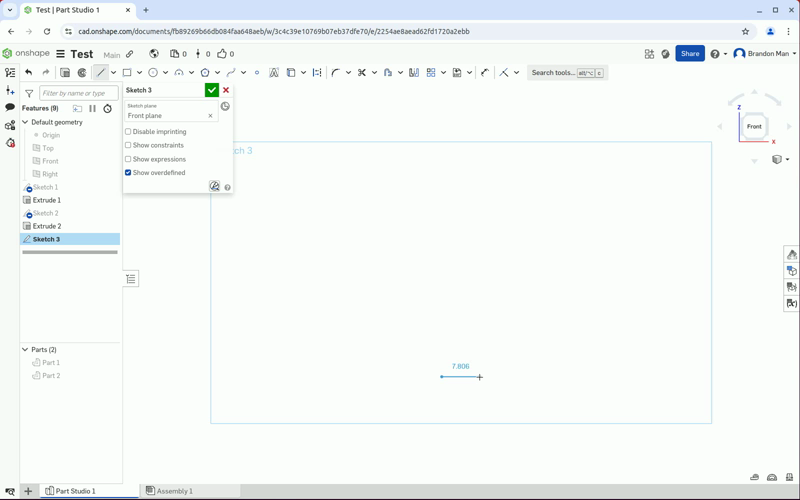
key_up(shift)
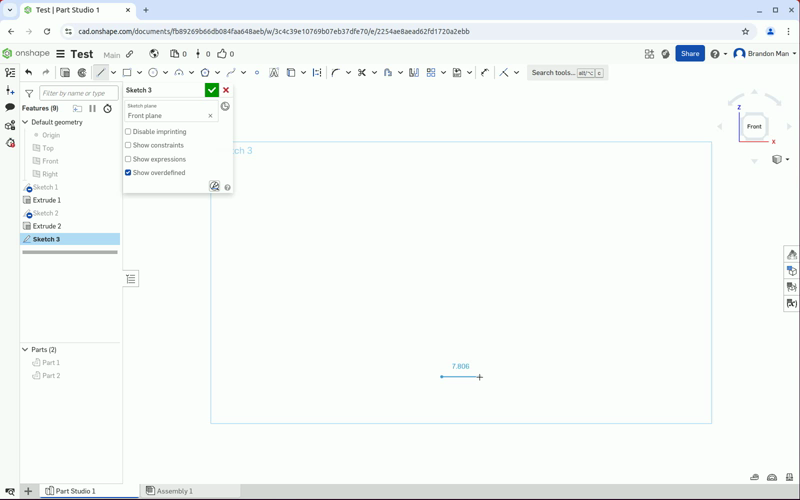
key_down(shift)
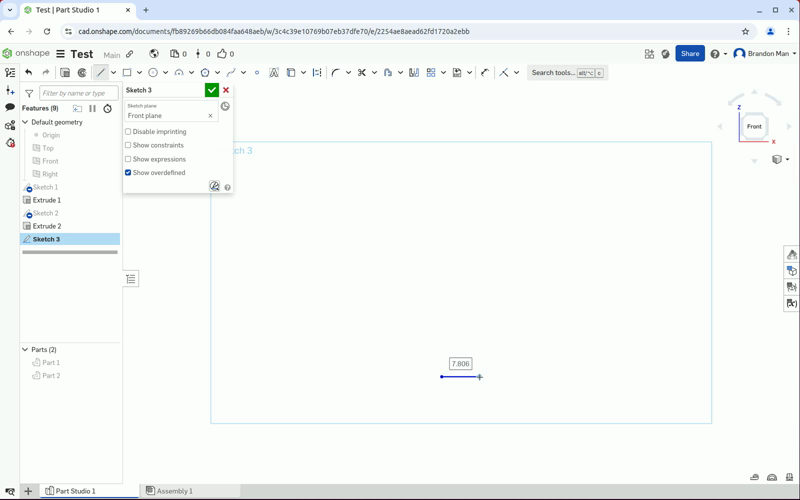
mouse_move(509, 376)
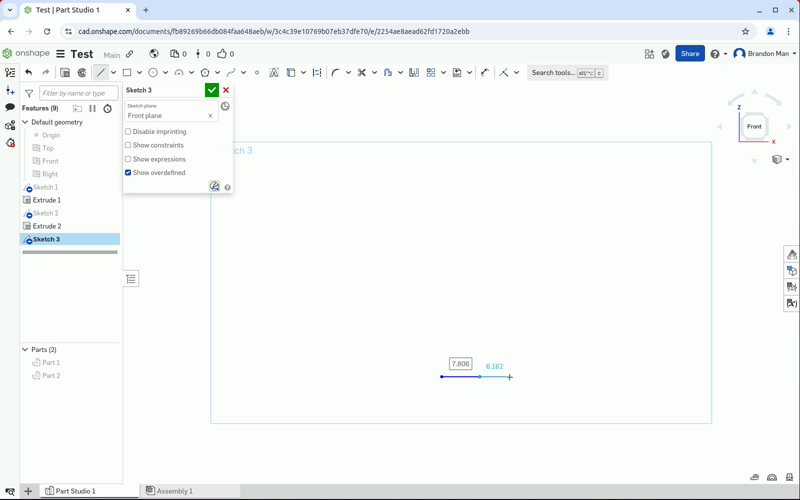
mouse_move(479, 319)
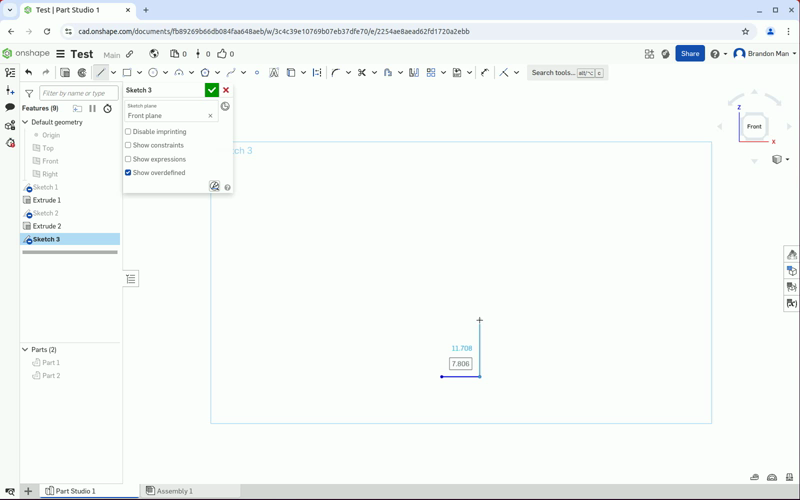
click(479, 319)
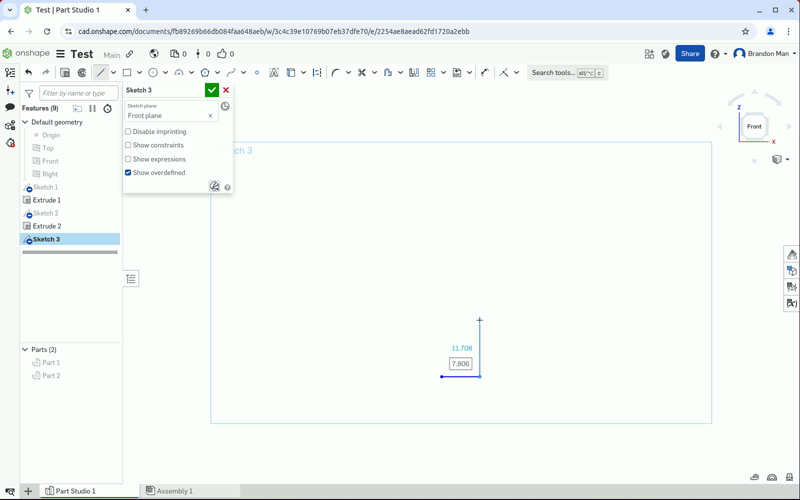
key_up(shift)
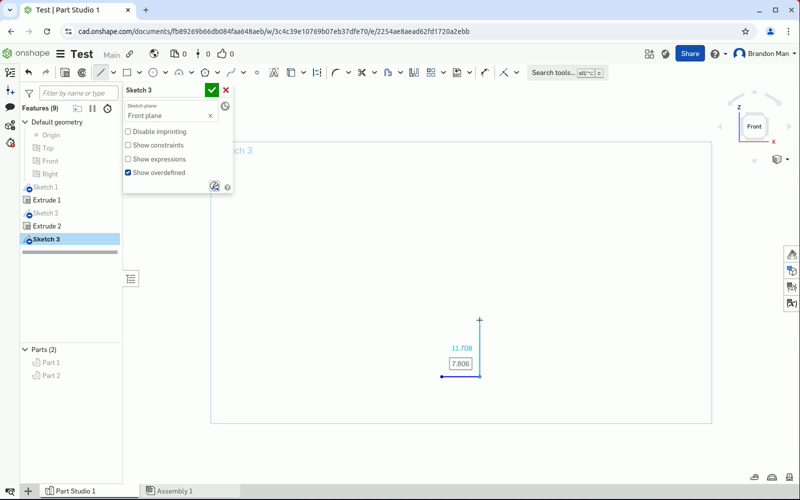
key_down(shift)
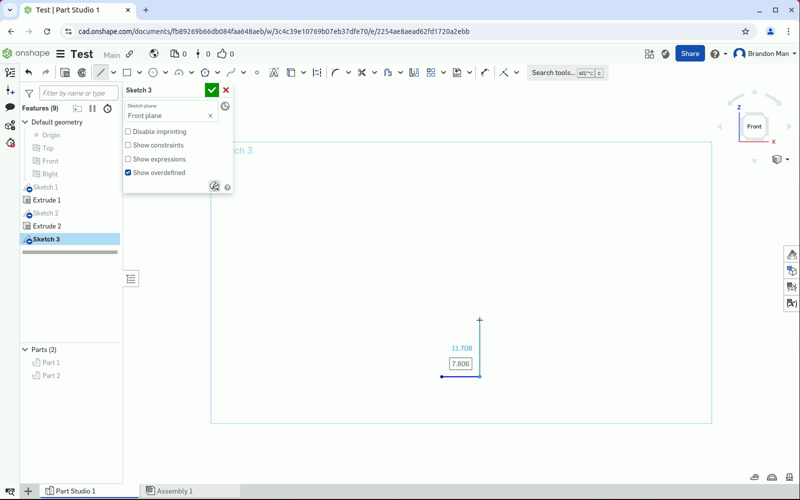
mouse_move(509, 319)
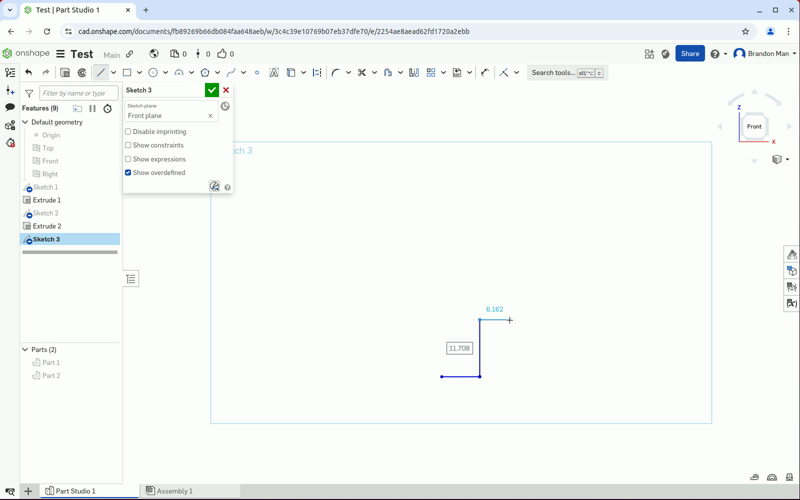
mouse_move(441, 319)
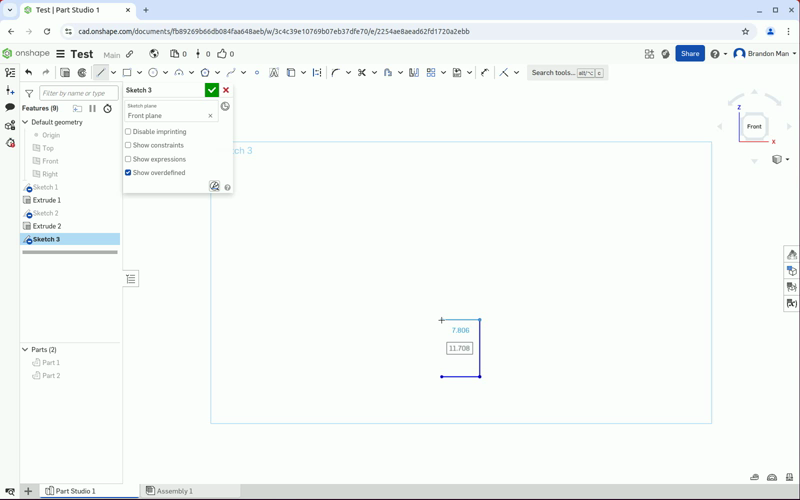
click(441, 319)
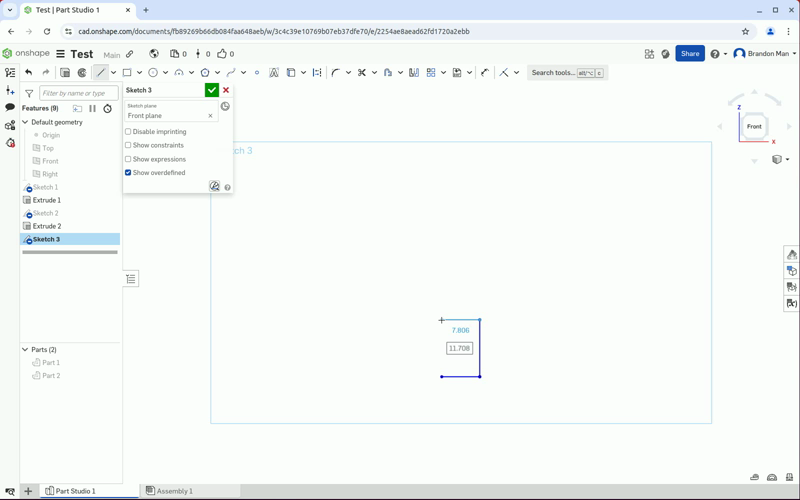
key_up(shift)
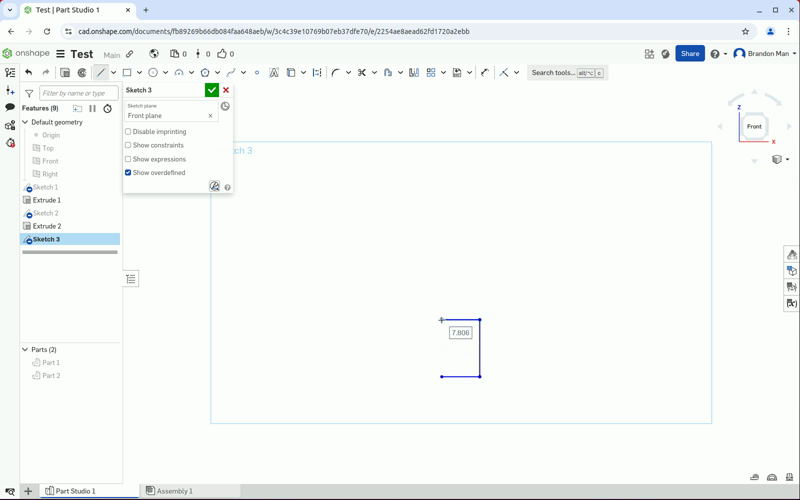
mouse_move(471, 319)
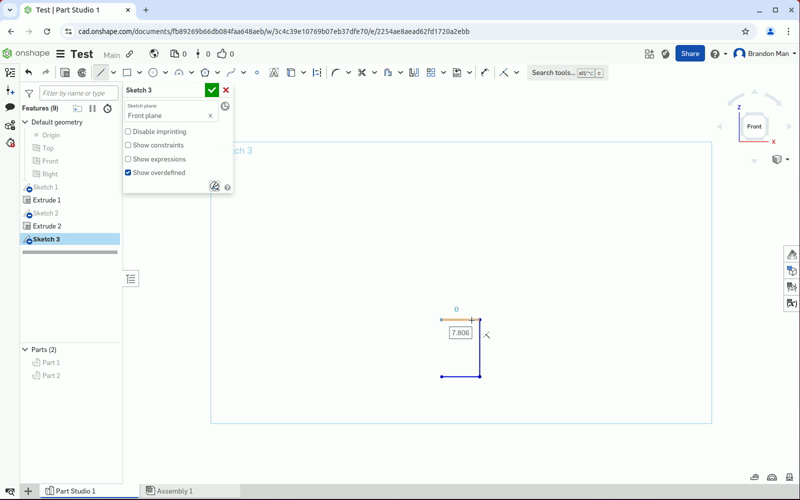
key_down(shift)
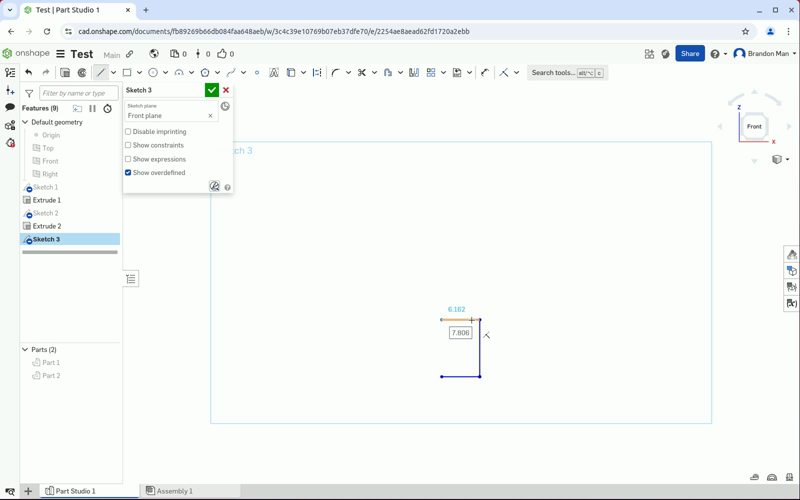
mouse_move(441, 376)
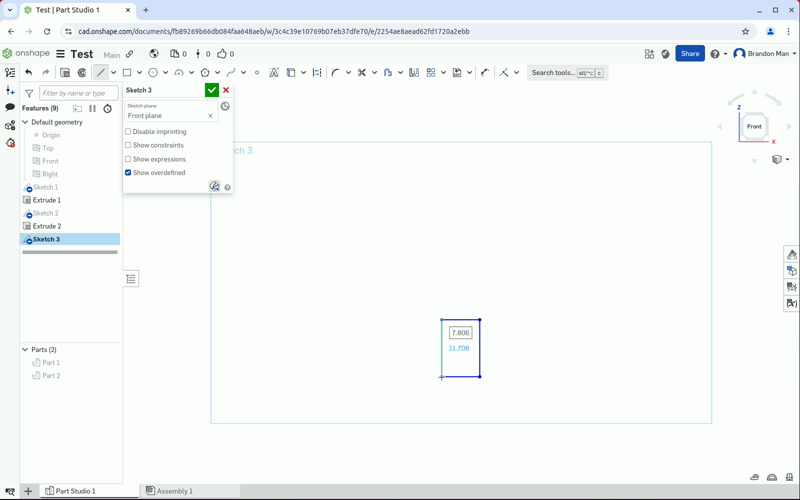
key_up(shift)
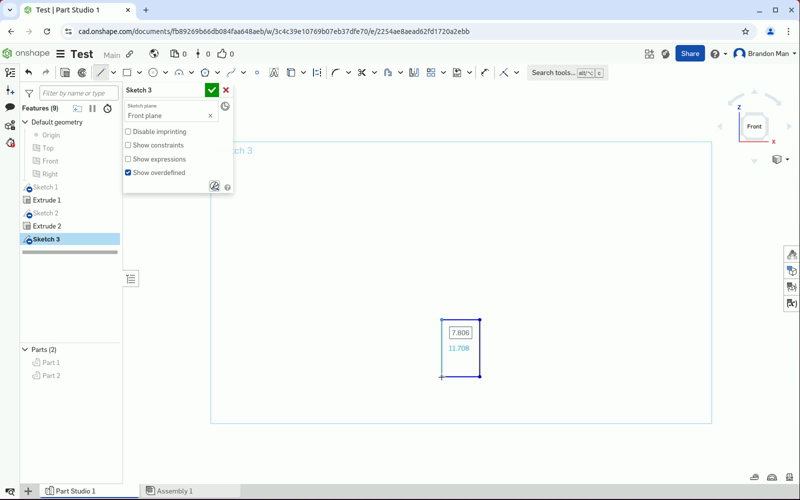
click(441, 376)
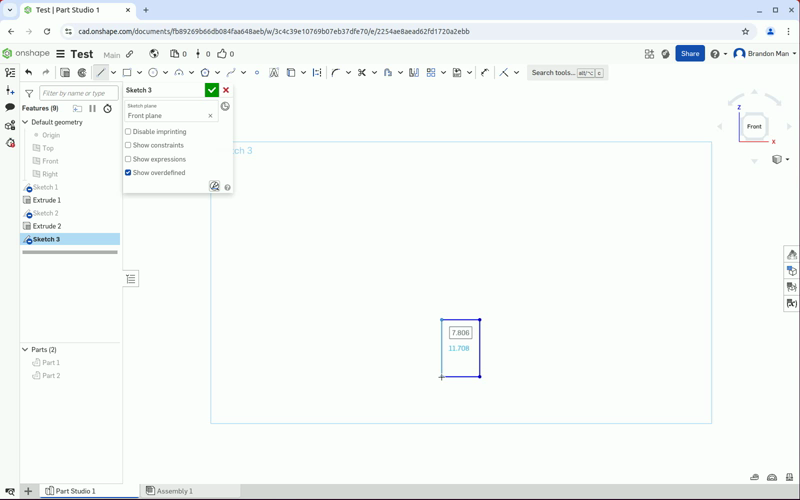
key(esc)
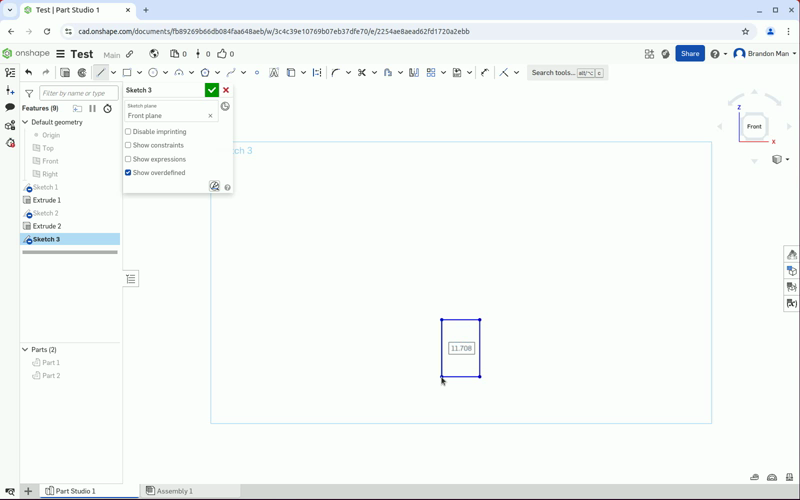
mouse_move(450, 369)
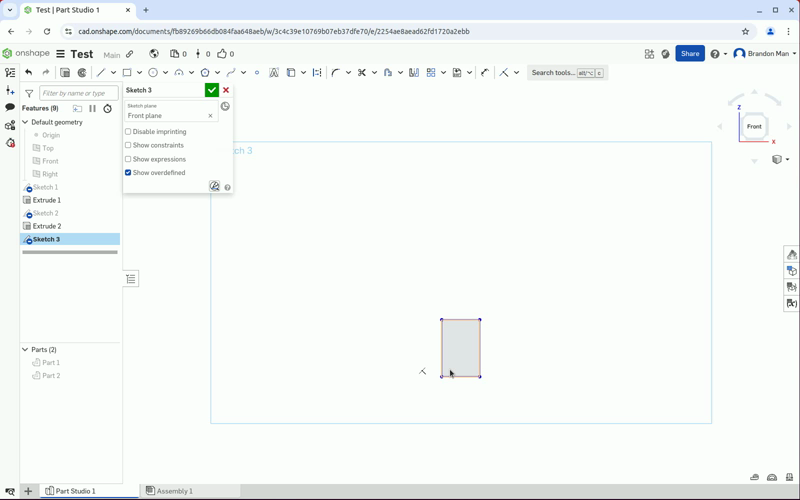
click(450, 369)
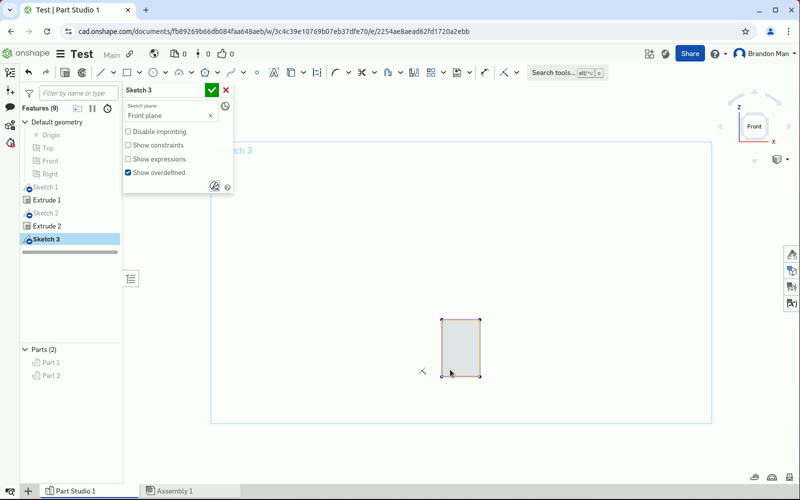
mouse_move(73, 352)
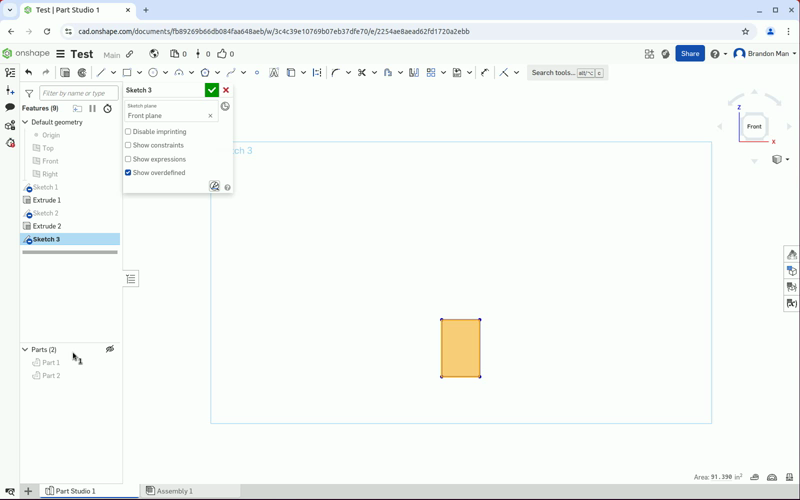
key(shift+y)
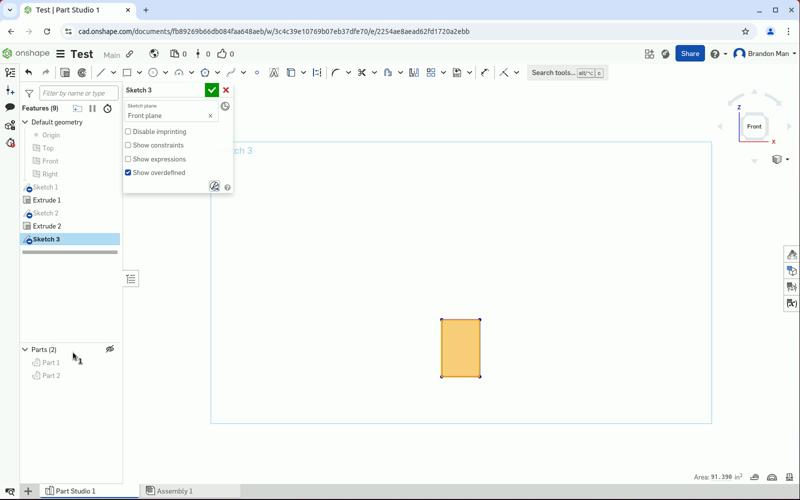
key(shift+e)
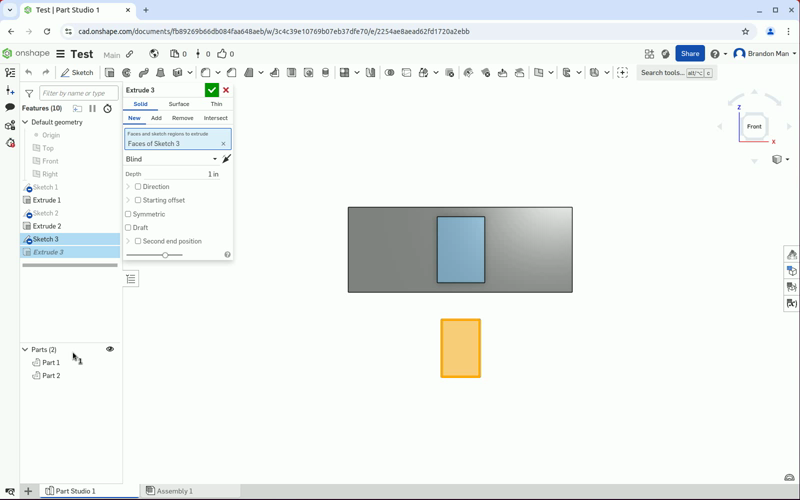
mouse_move(143, 106)
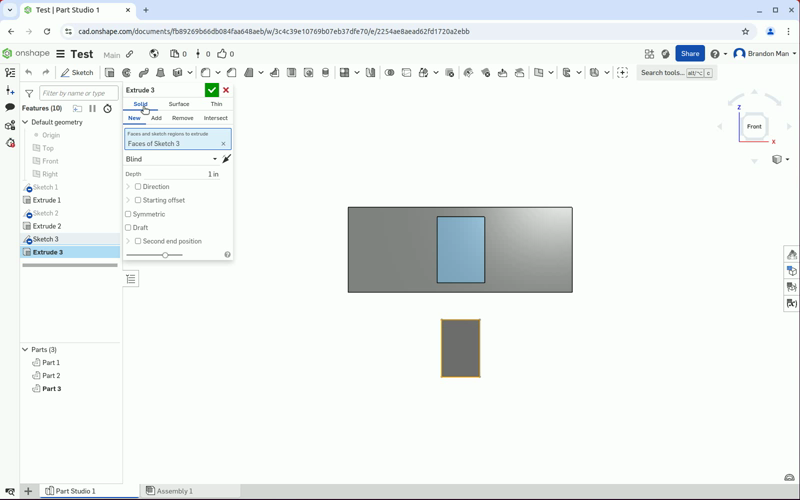
click(143, 106)
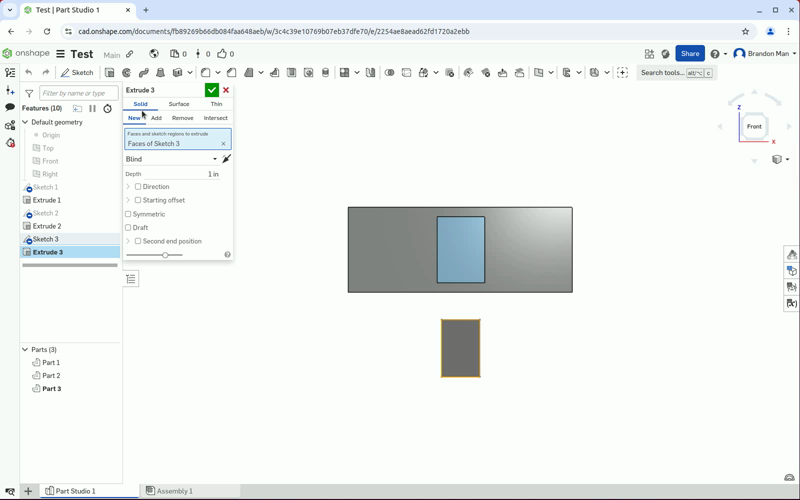
mouse_move(137, 120)
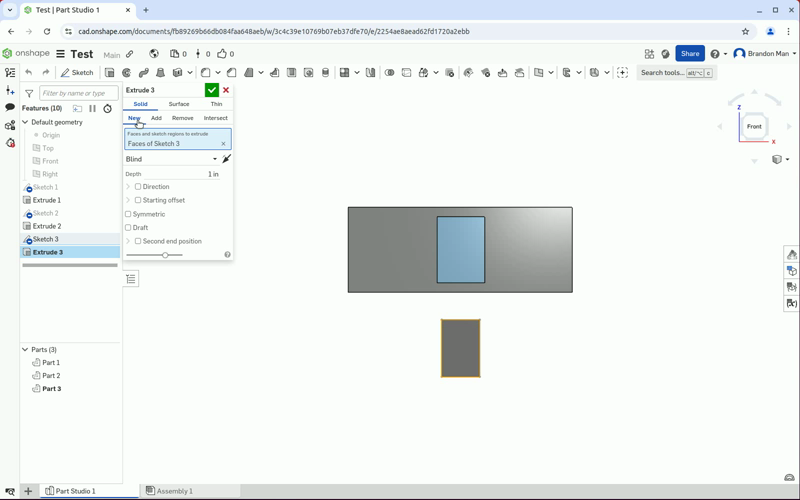
click(137, 120)
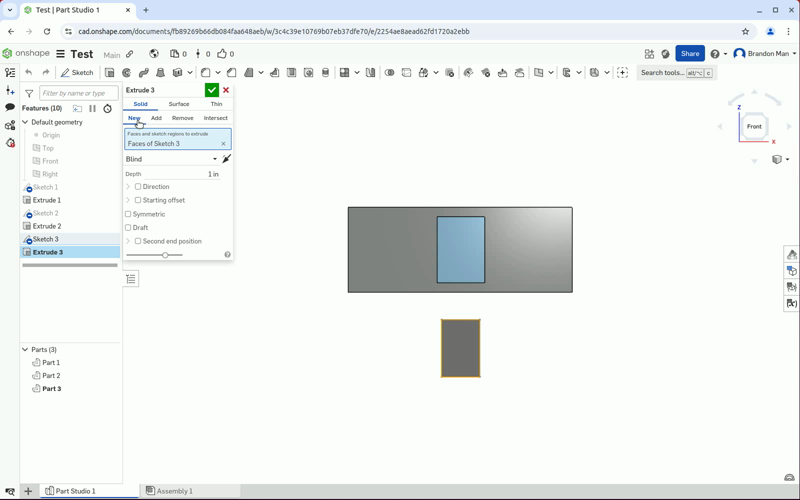
key(tab, 4)
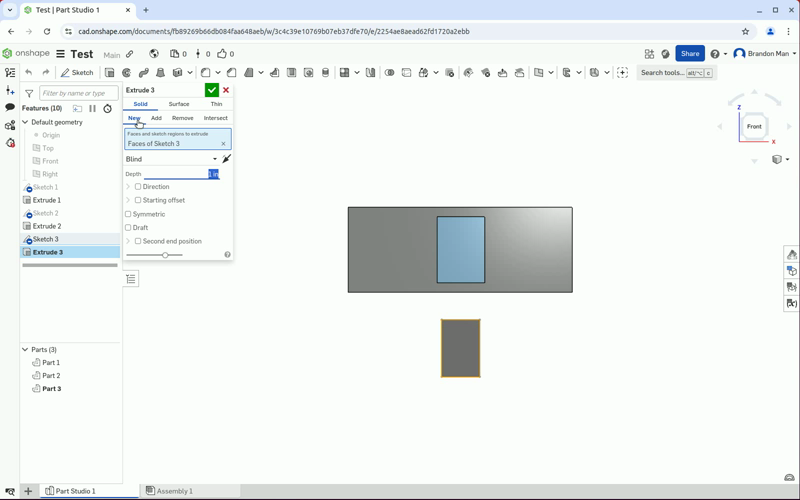
text(0.481)
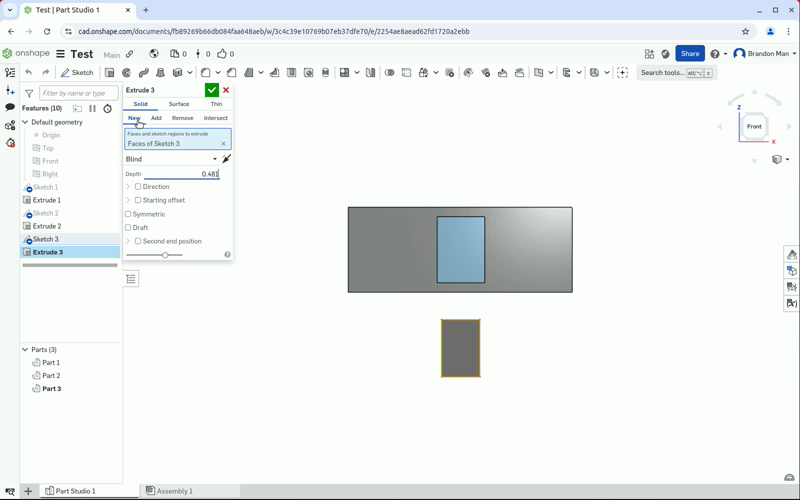
key(enter)
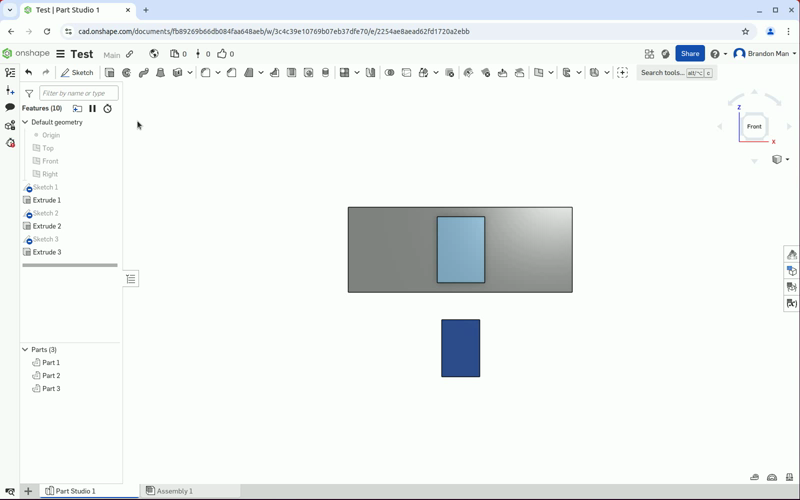
key(shift+h)
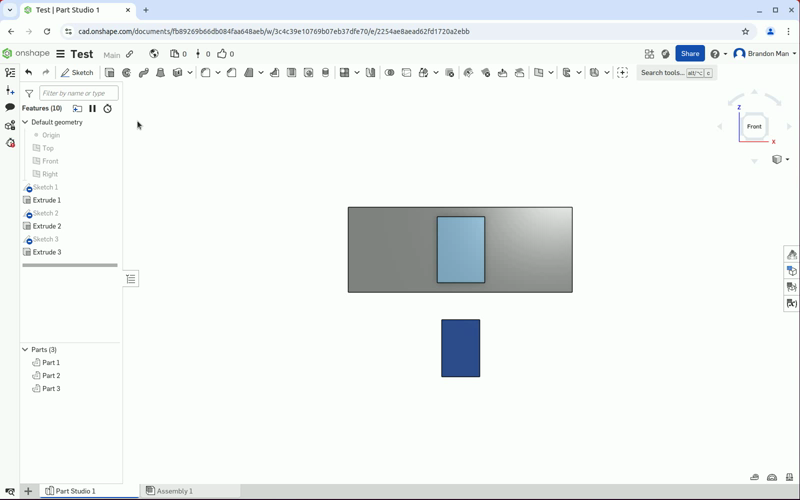
key(shift+h)
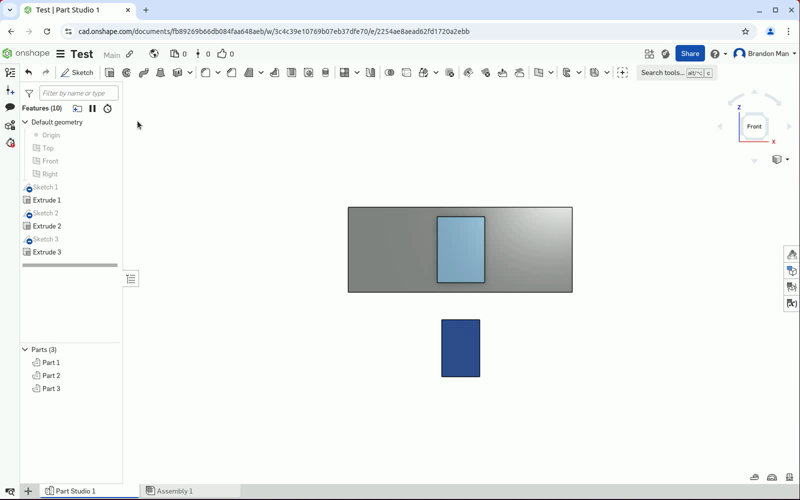
mouse_move(73, 189)
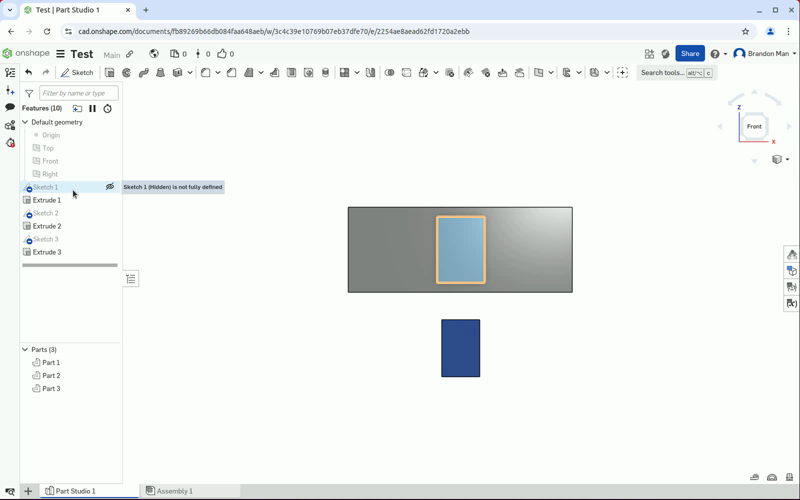
click(73, 189)
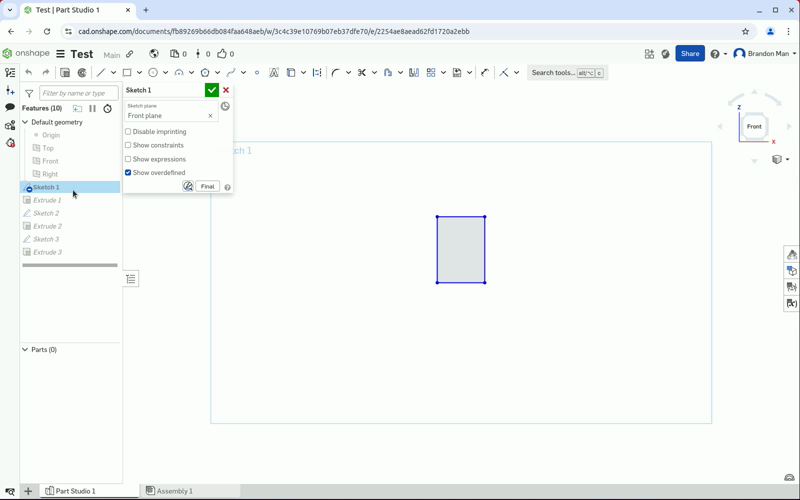
mouse_move(229, 92)
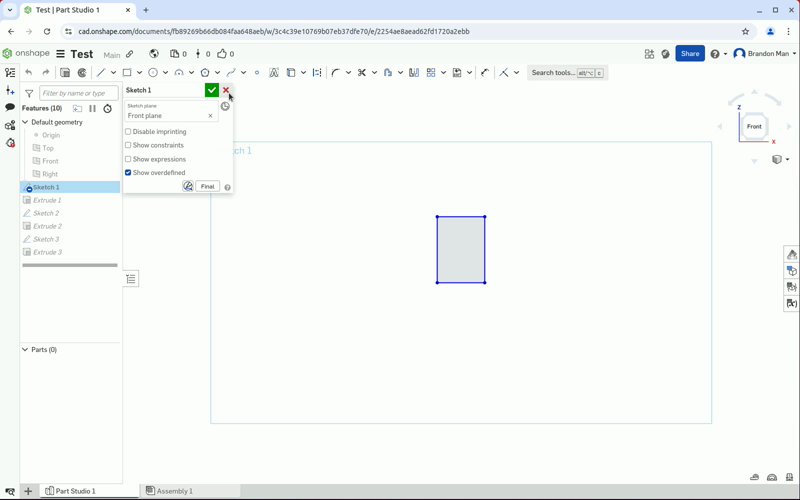
click(229, 92)
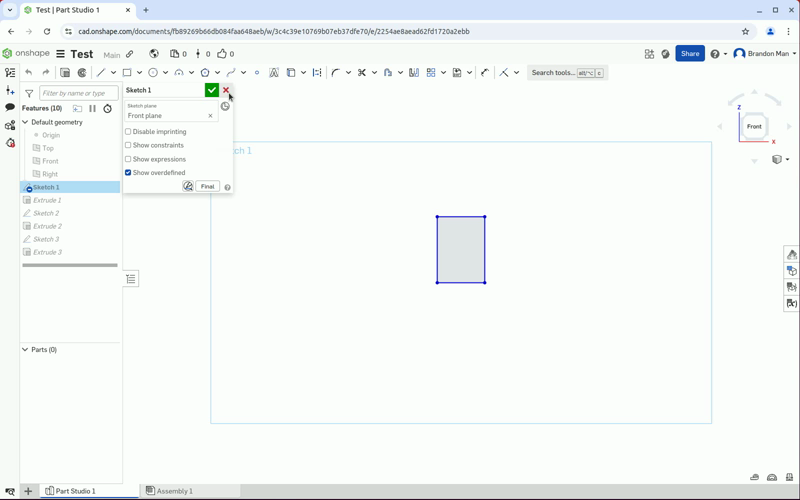
key(shift+s)
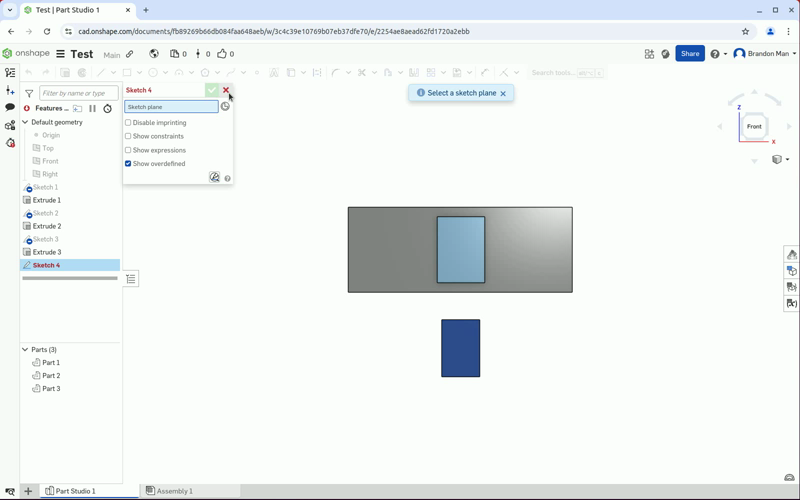
mouse_move(73, 163)
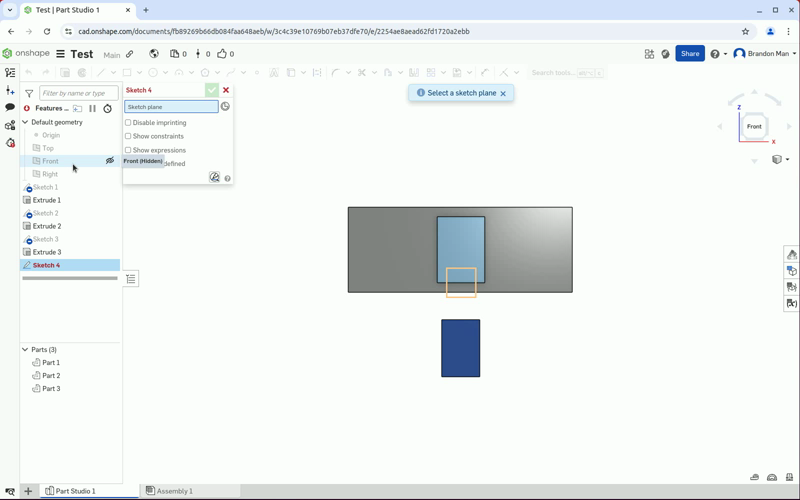
click(73, 163)
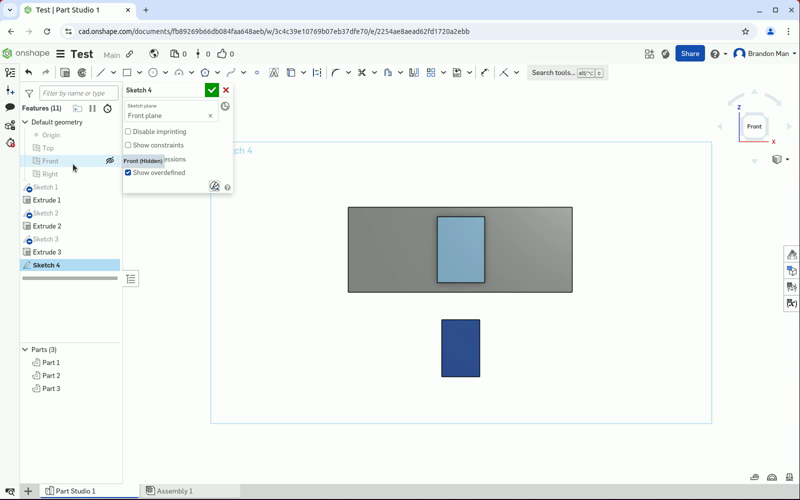
mouse_move(73, 352)
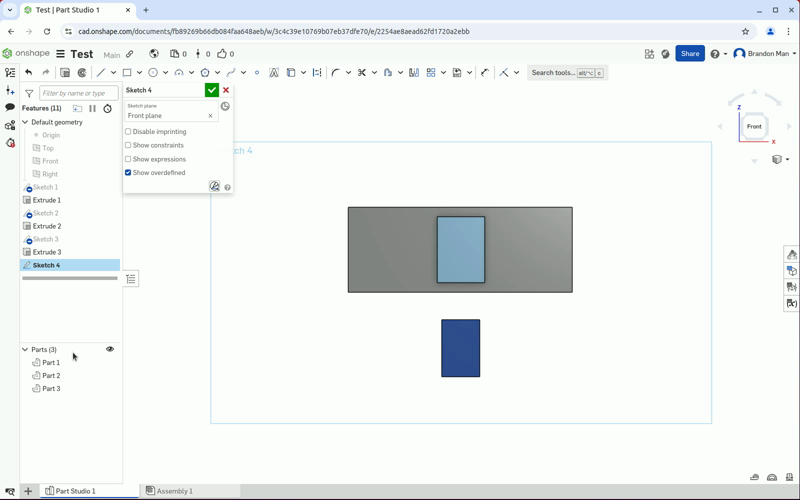
key(y)
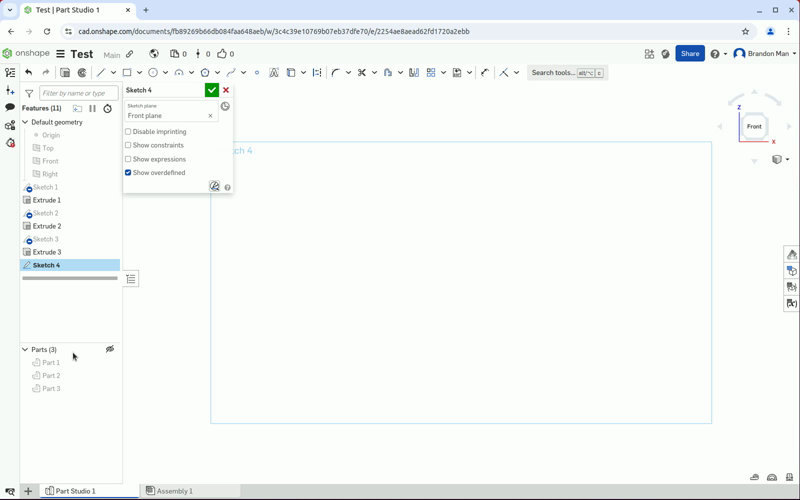
key(l)
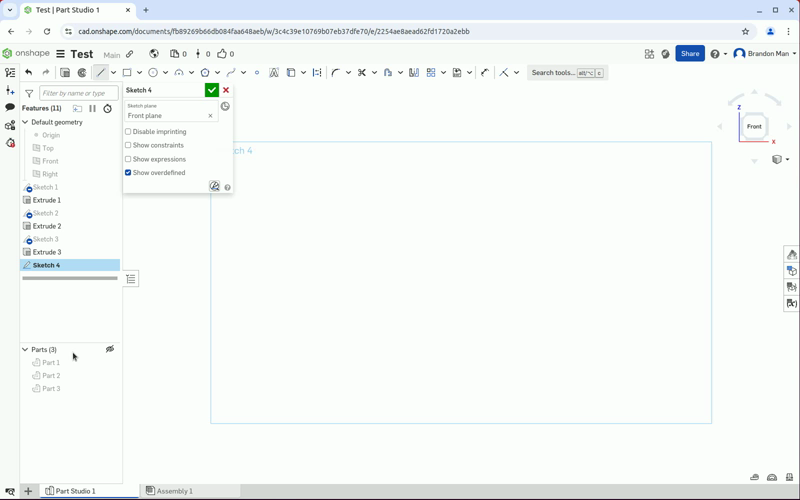
key_down(shift)
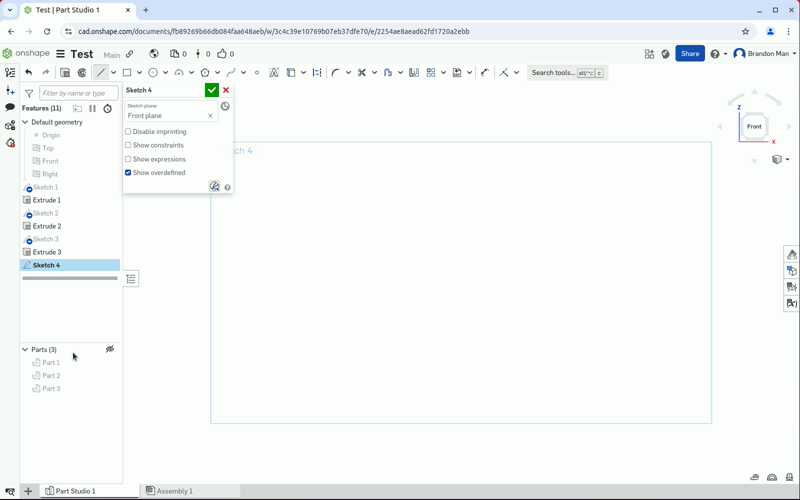
mouse_move(516, 376)
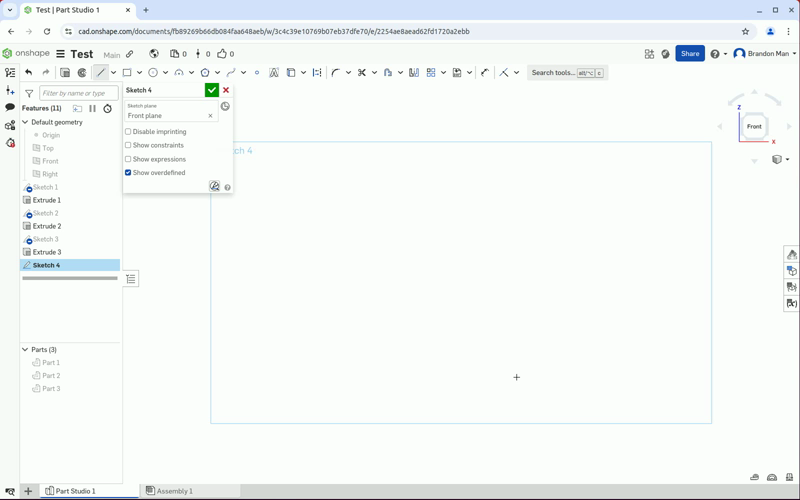
click(516, 376)
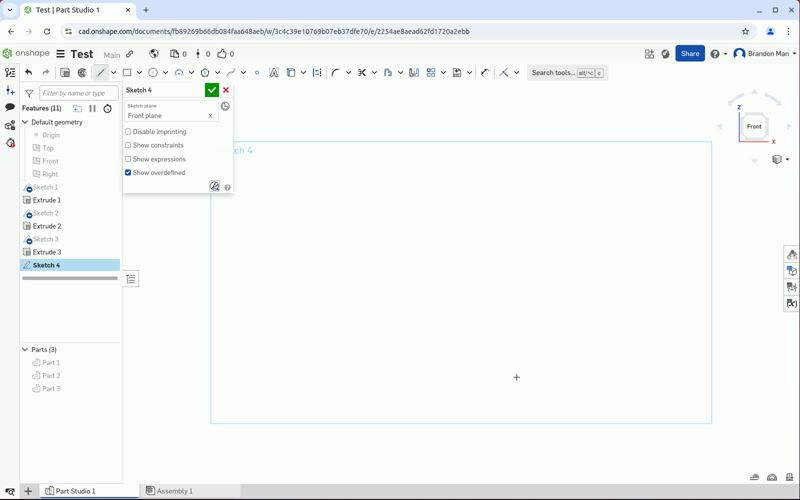
key_up(shift)
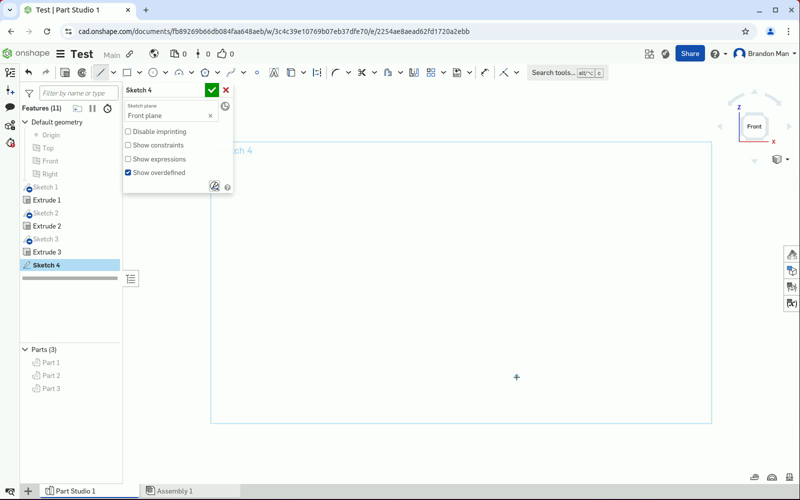
key_down(shift)
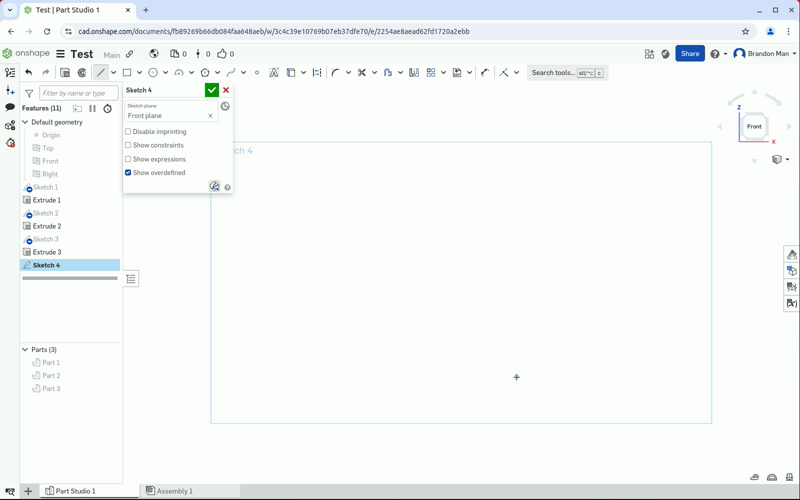
mouse_move(546, 376)
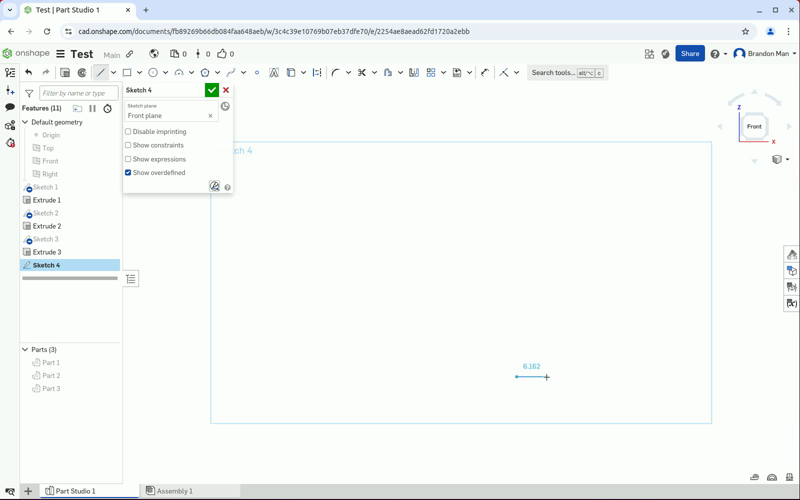
mouse_move(554, 376)
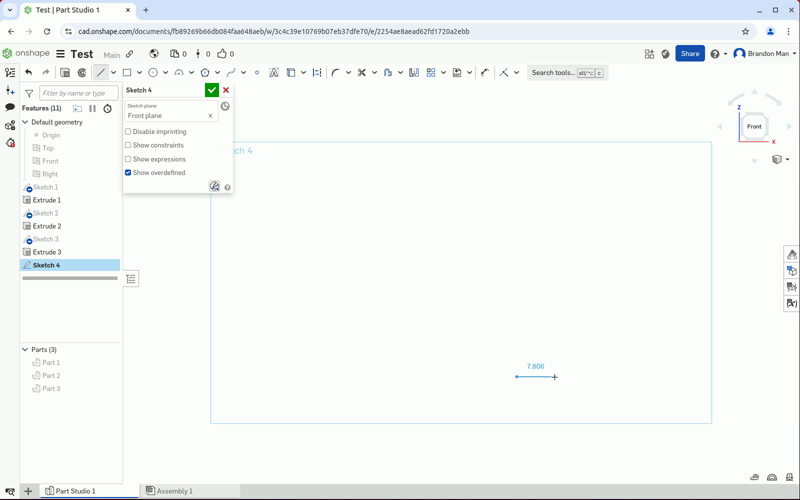
click(554, 376)
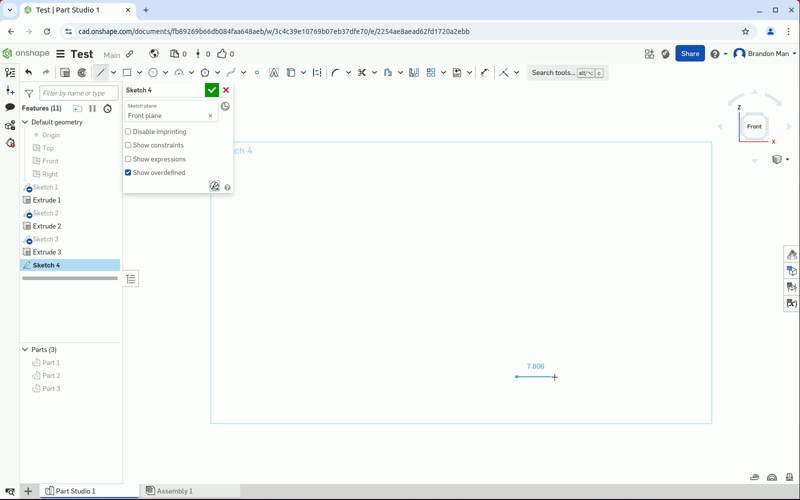
key_up(shift)
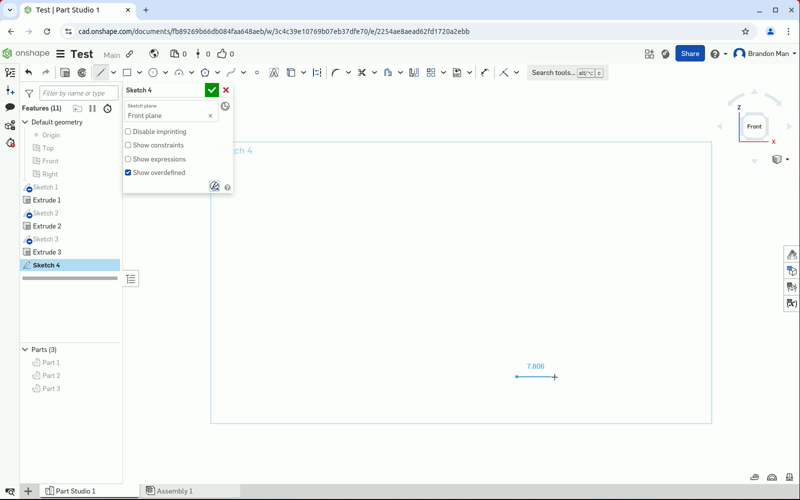
key_down(shift)
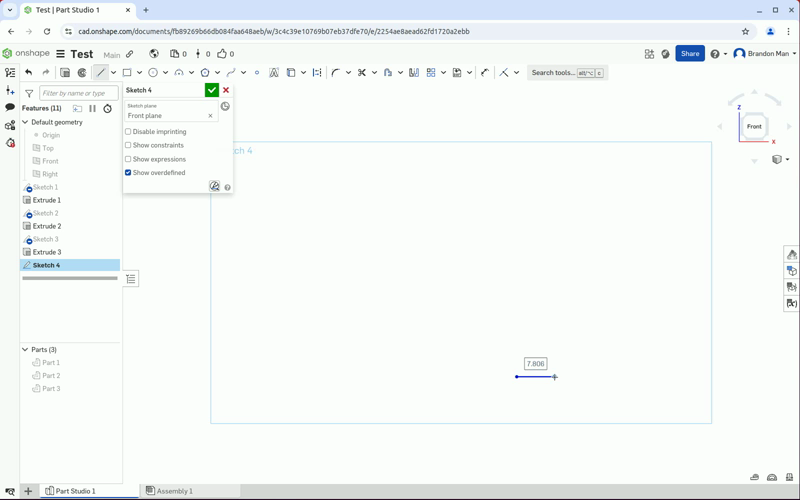
mouse_move(584, 376)
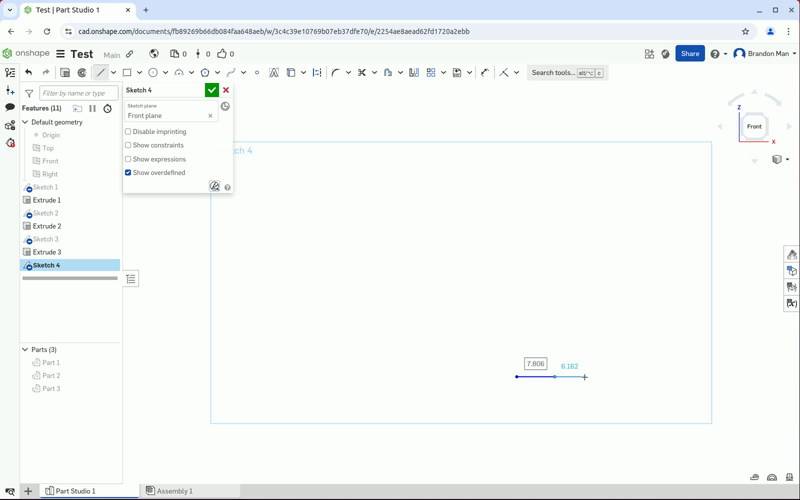
mouse_move(554, 319)
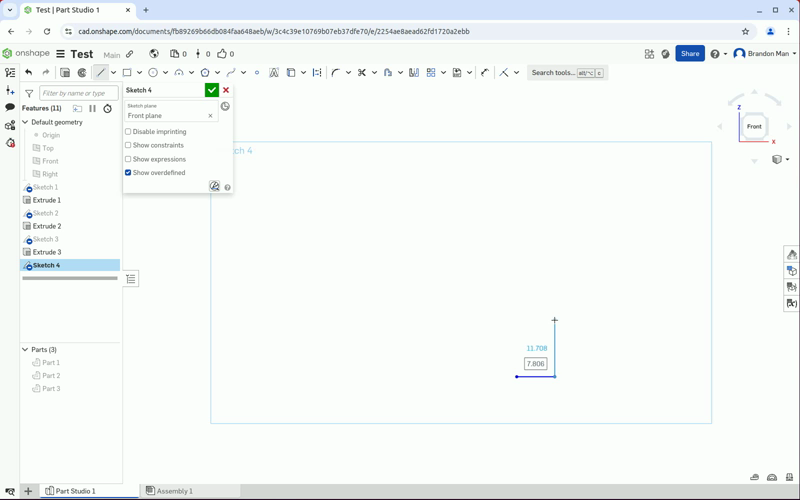
click(554, 319)
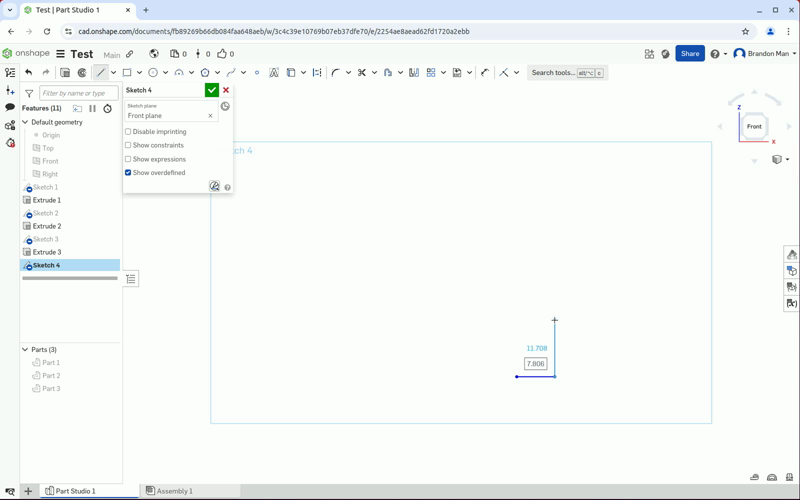
key_up(shift)
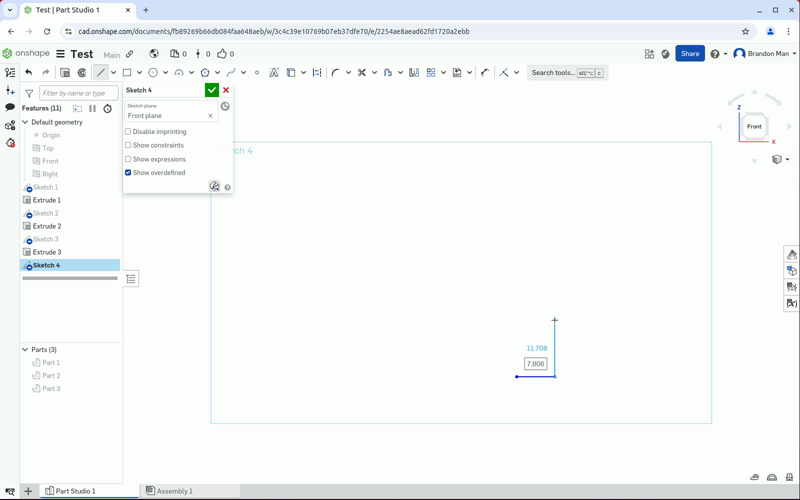
key_down(shift)
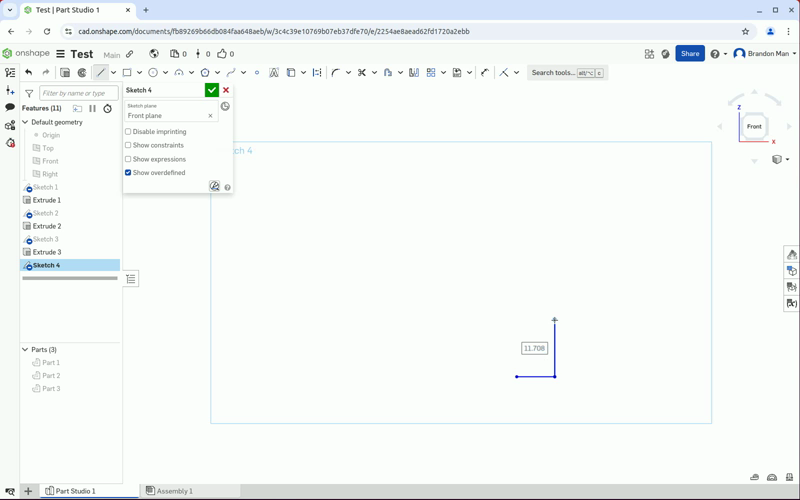
mouse_move(584, 319)
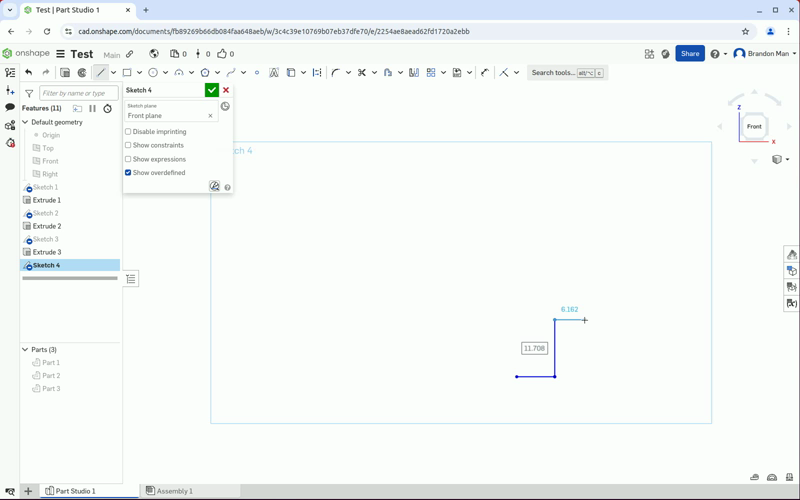
mouse_move(516, 319)
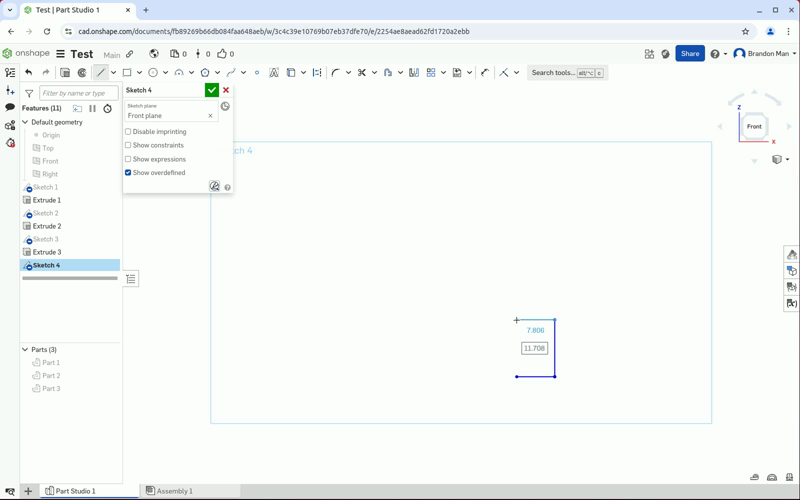
click(516, 319)
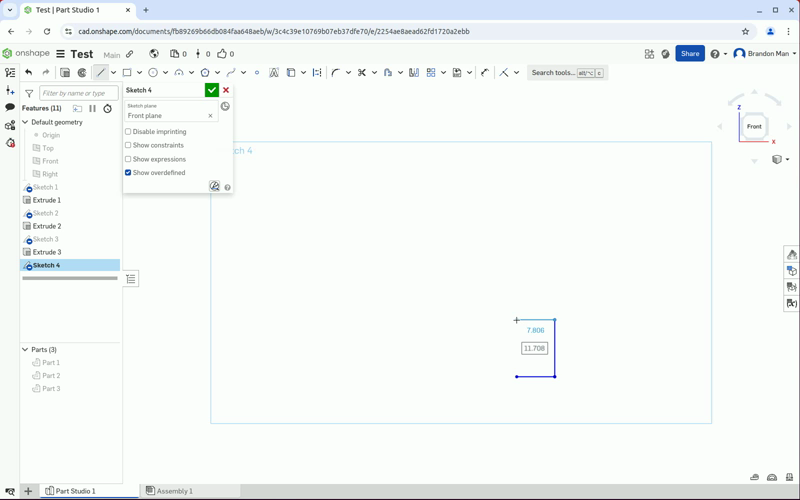
key_up(shift)
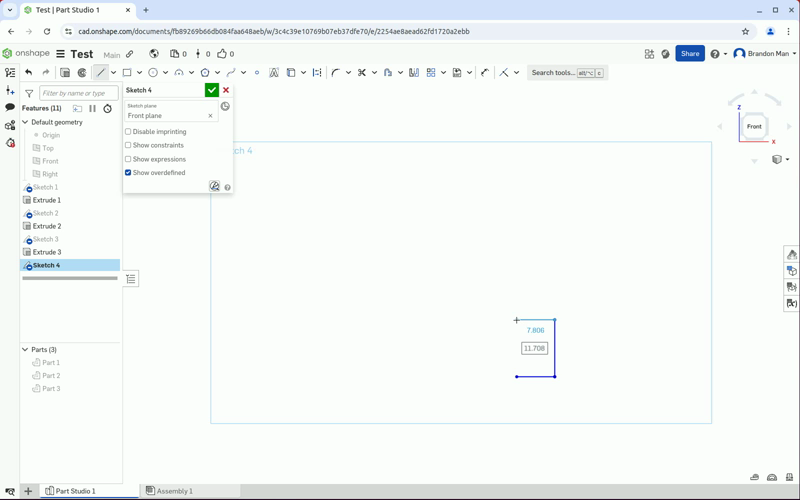
mouse_move(546, 319)
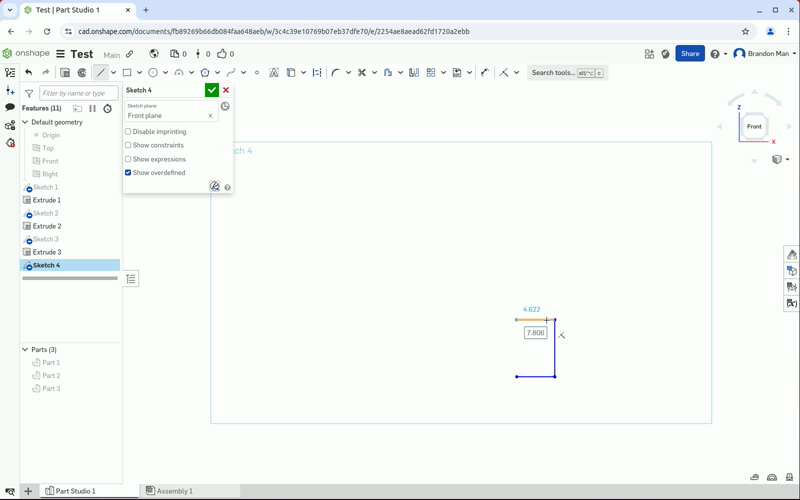
key_down(shift)
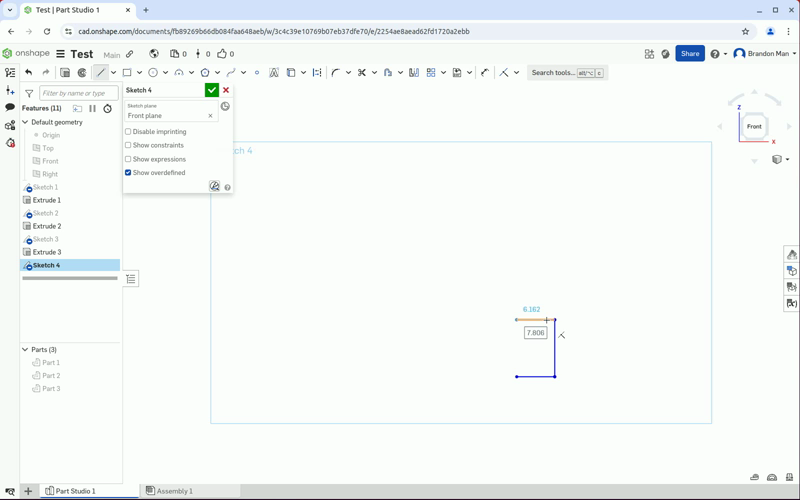
mouse_move(516, 376)
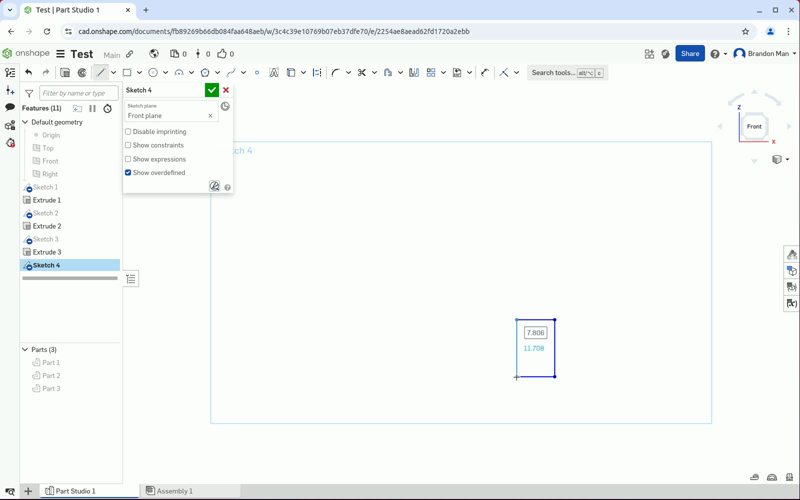
key_up(shift)
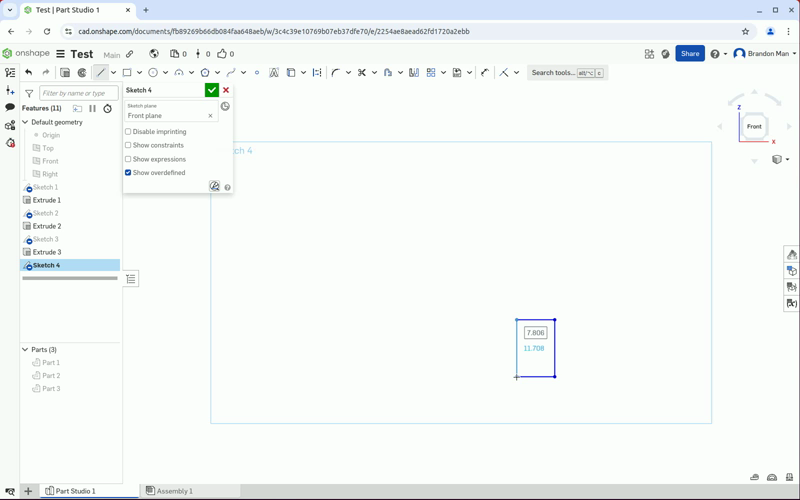
click(516, 376)
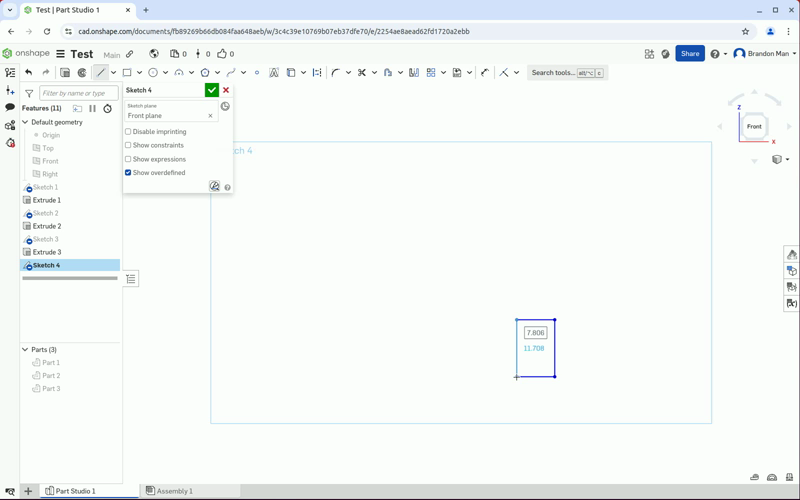
key(esc)
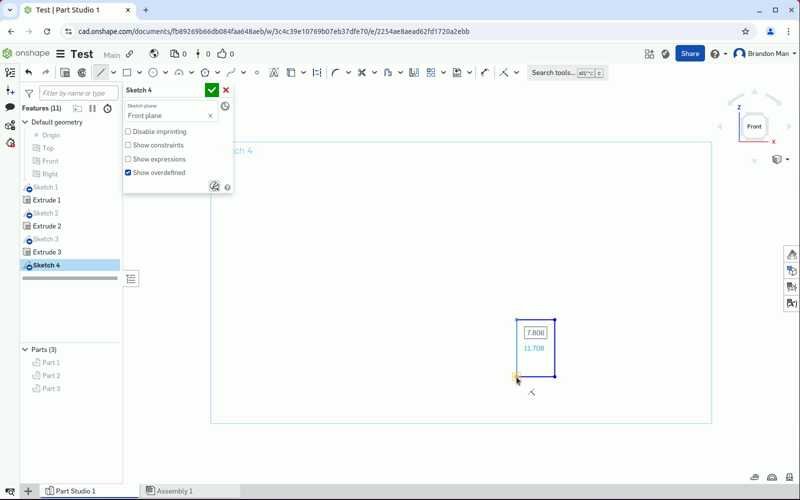
mouse_move(526, 338)
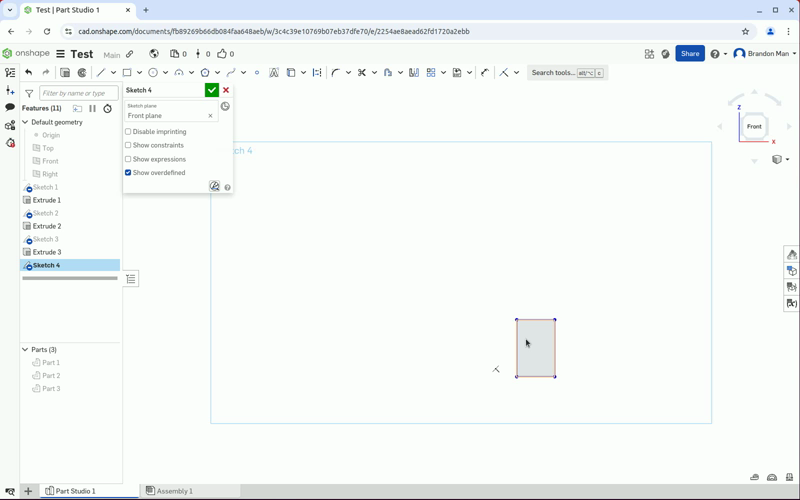
click(526, 338)
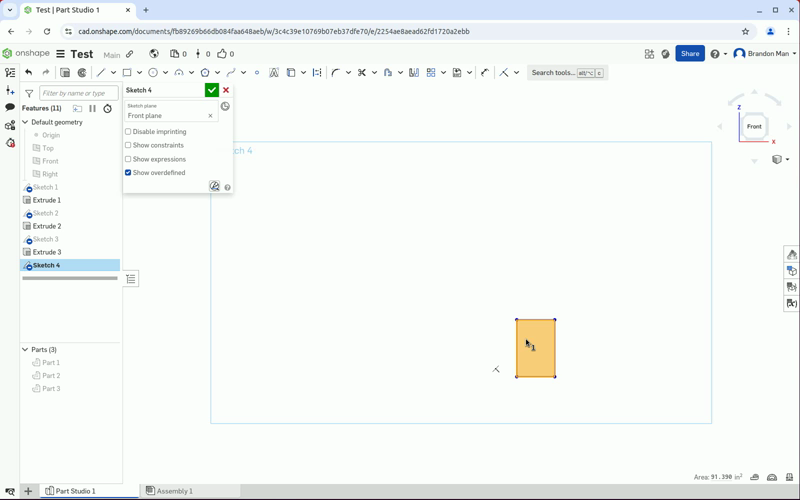
mouse_move(73, 352)
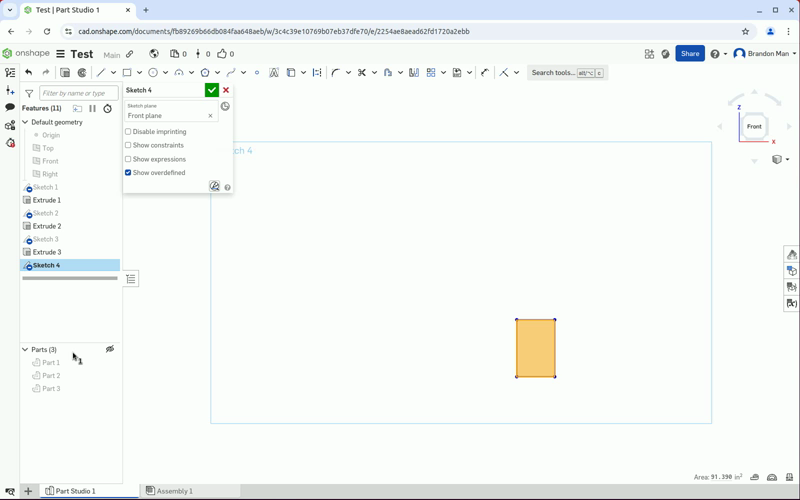
key(shift+y)
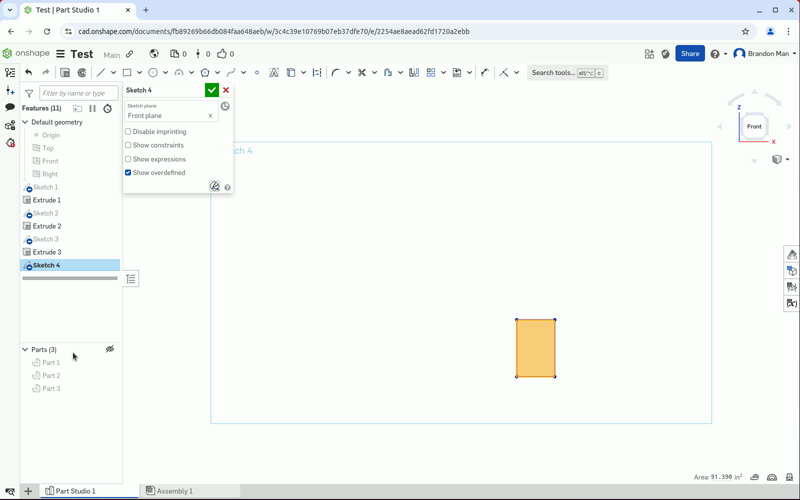
key(shift+e)
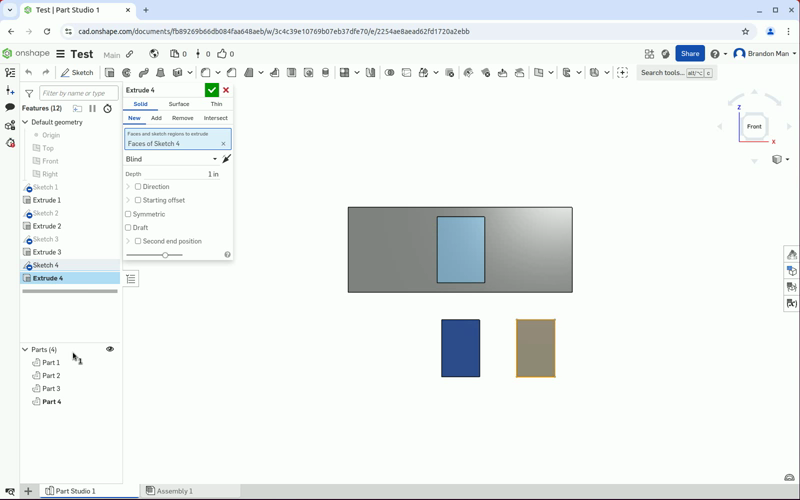
mouse_move(143, 106)
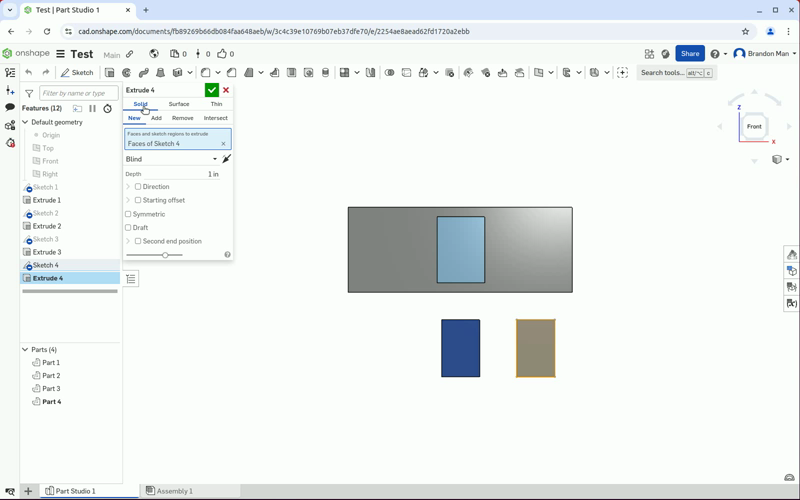
click(143, 106)
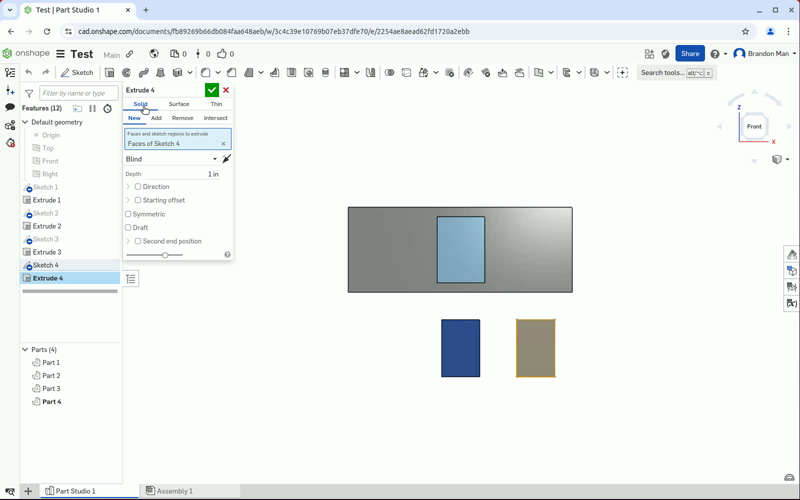
mouse_move(137, 120)
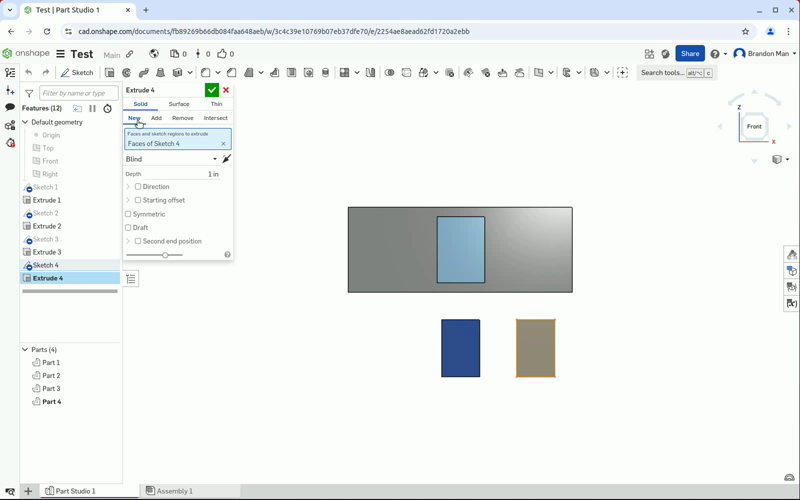
click(137, 120)
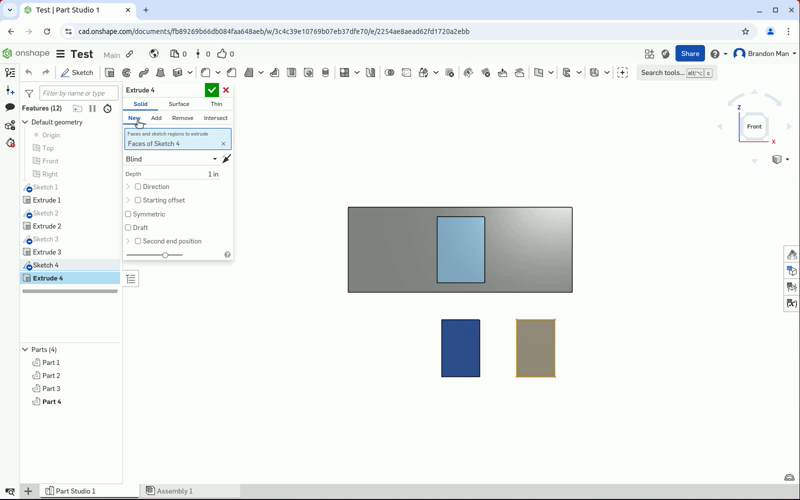
key(tab, 4)
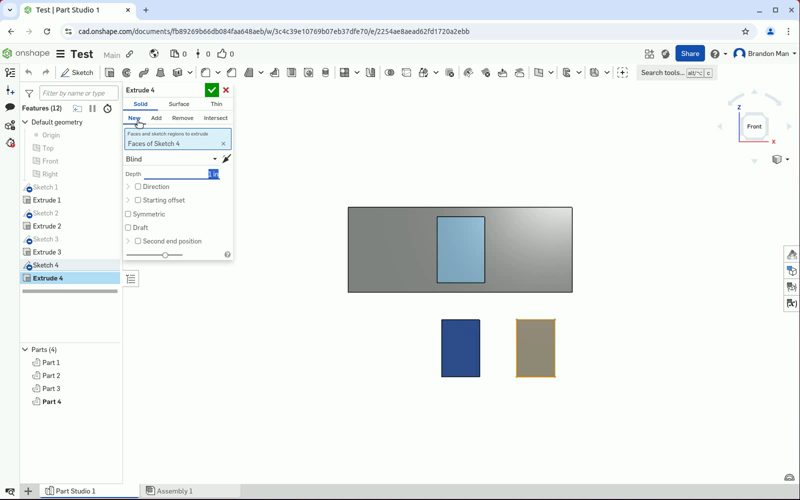
text(0.481)
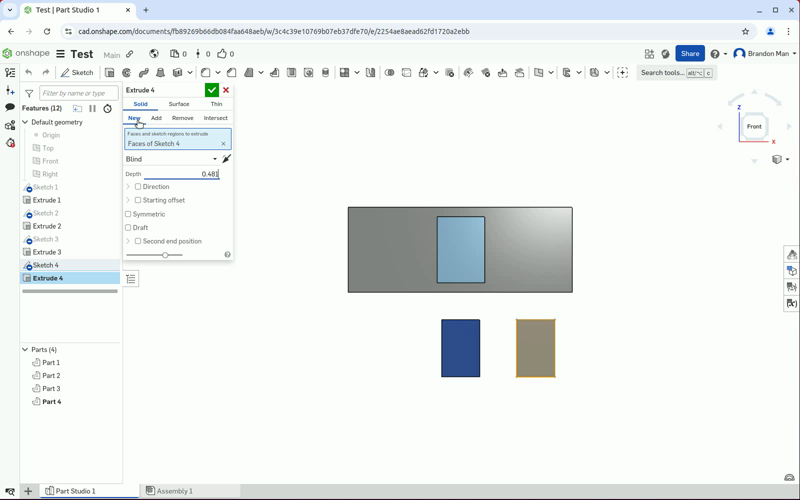
key(enter)
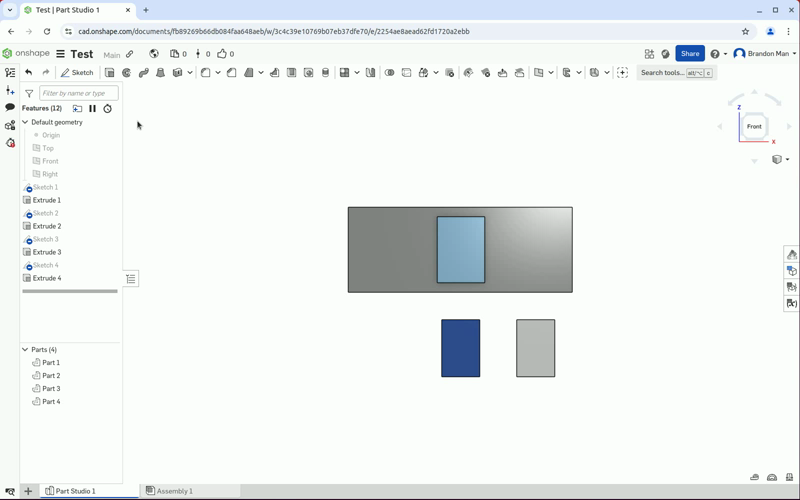
key(shift+h)
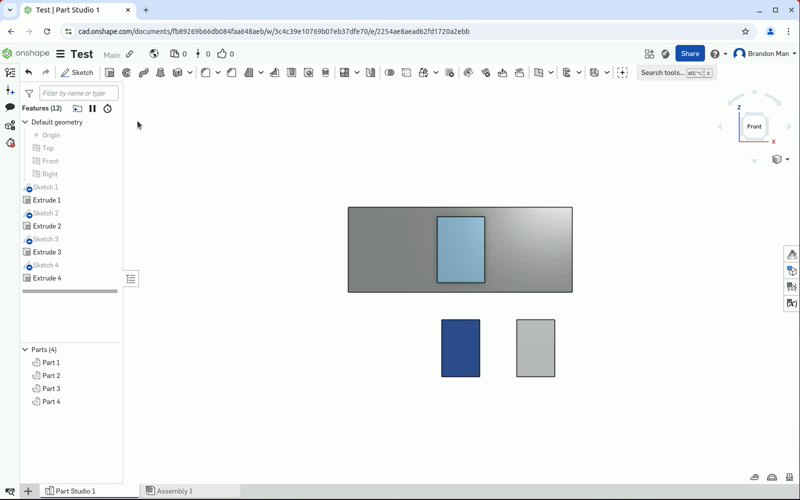
key(shift+h)
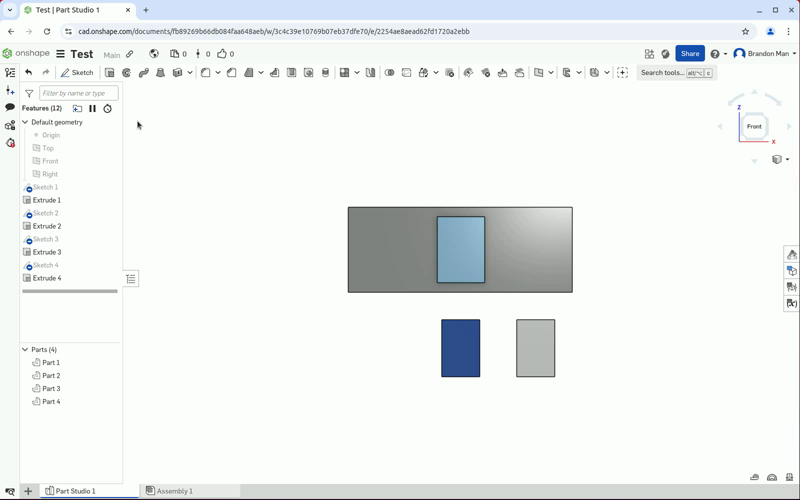
mouse_move(73, 189)
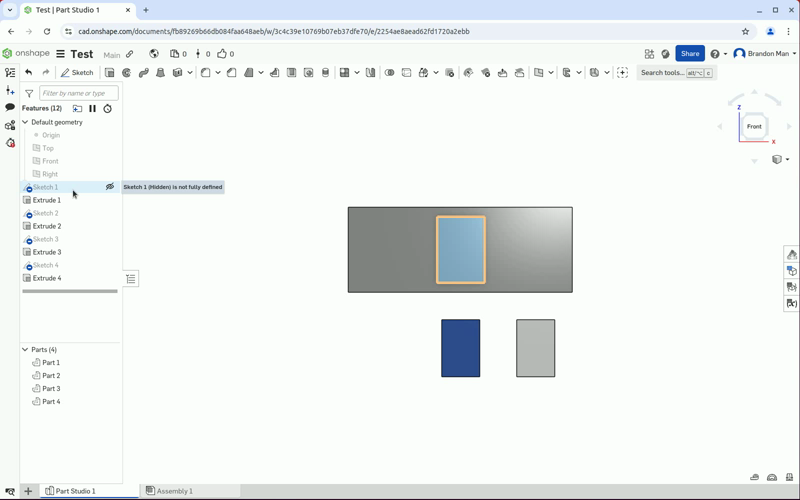
click(73, 189)
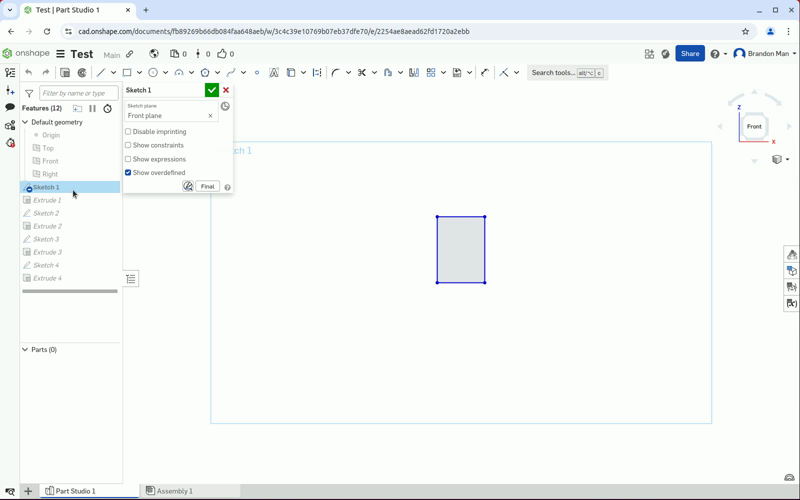
mouse_move(229, 92)
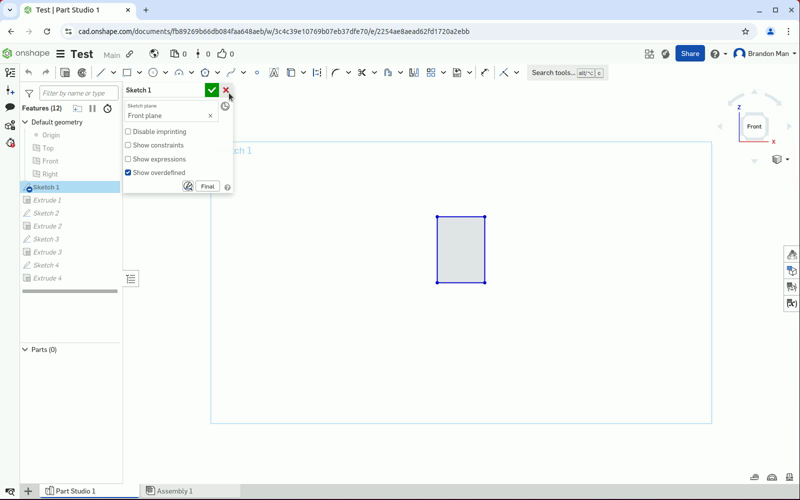
click(229, 92)
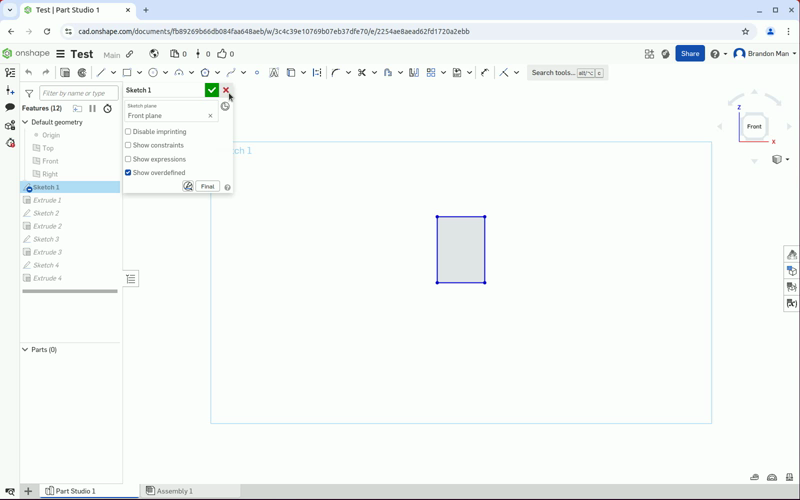
key(shift+s)
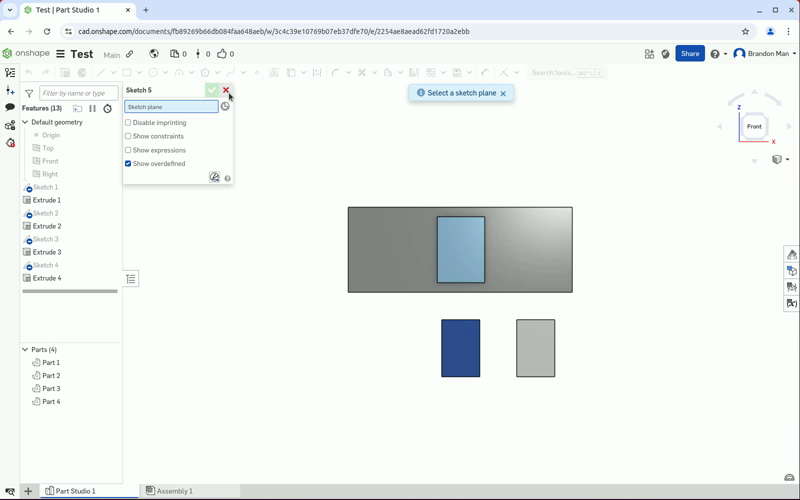
mouse_move(73, 163)
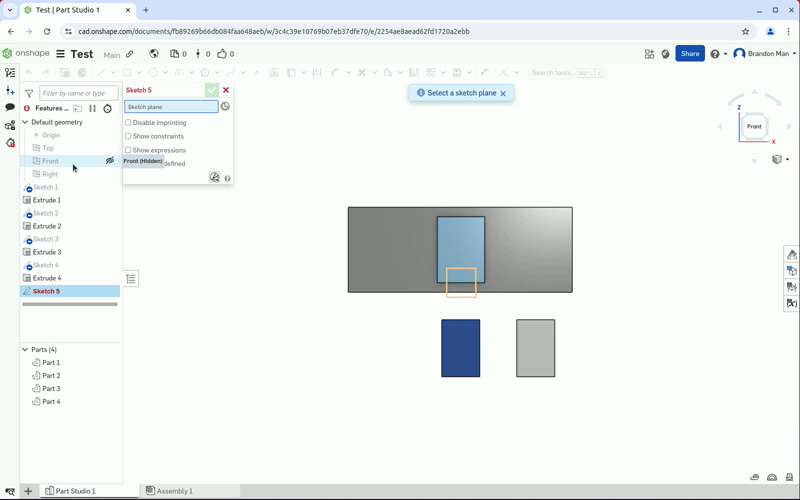
click(73, 163)
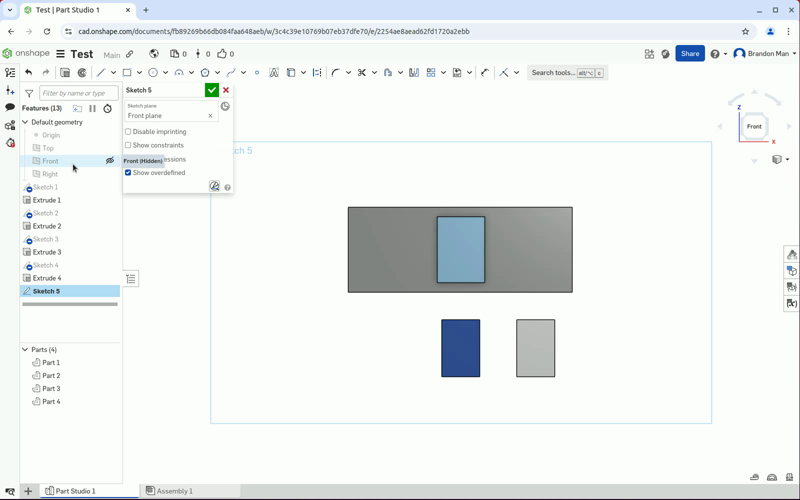
mouse_move(73, 352)
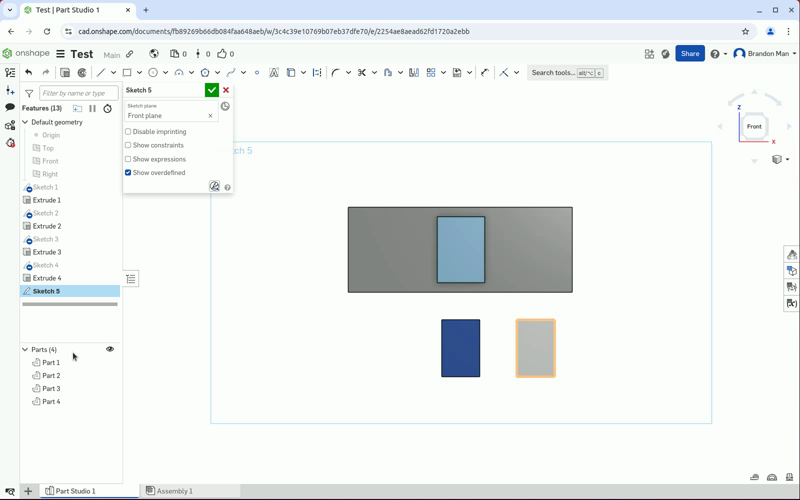
key(y)
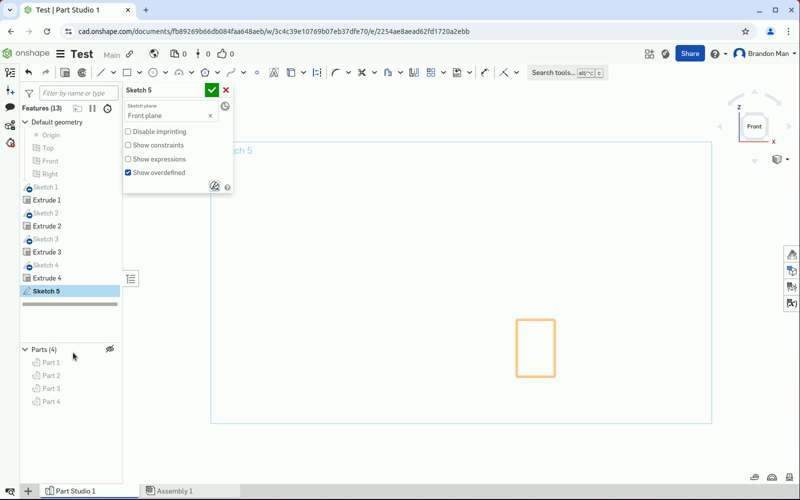
key(l)
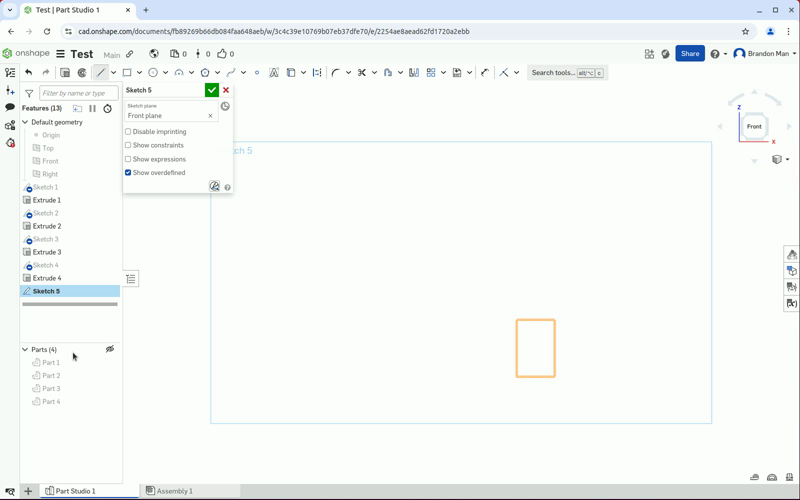
key_down(shift)
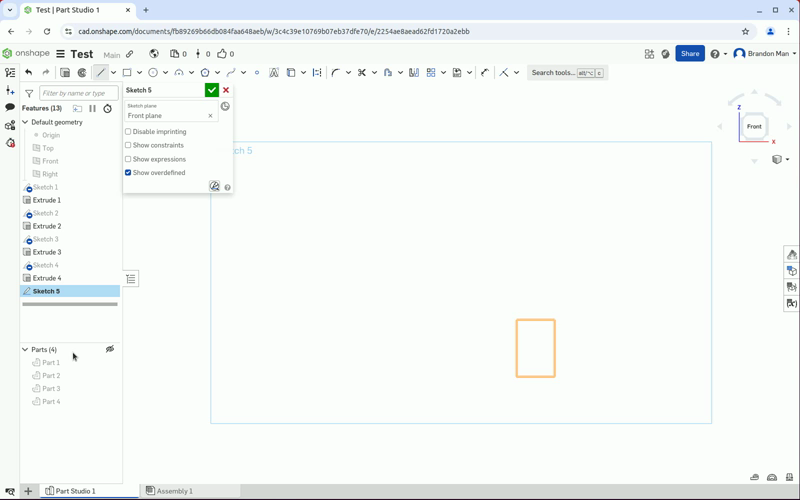
mouse_move(366, 376)
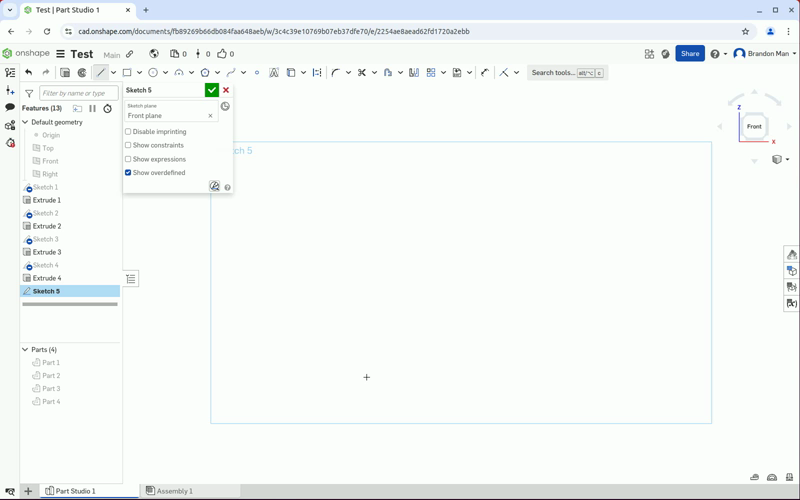
click(366, 376)
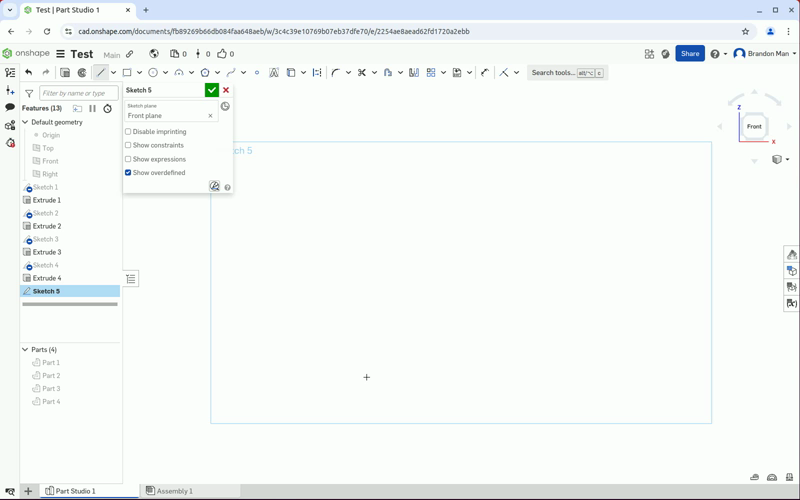
key_up(shift)
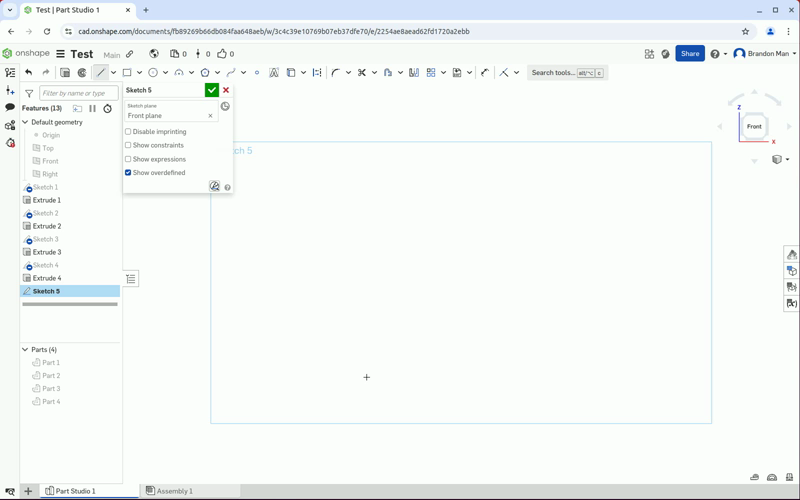
key_down(shift)
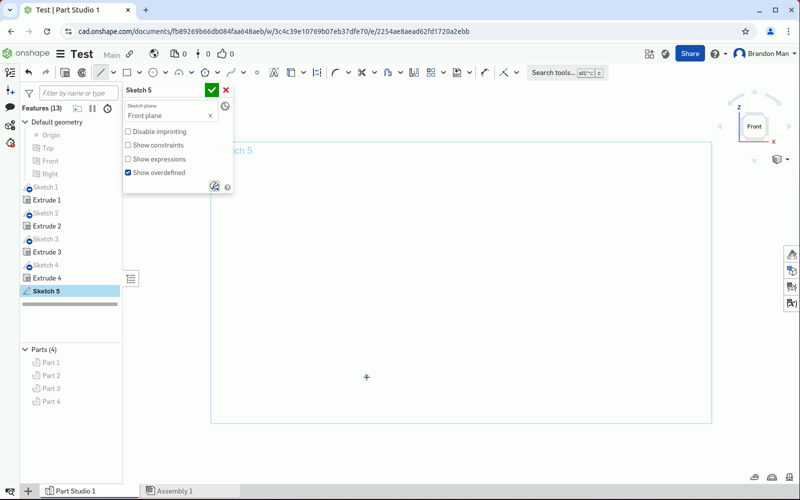
mouse_move(396, 376)
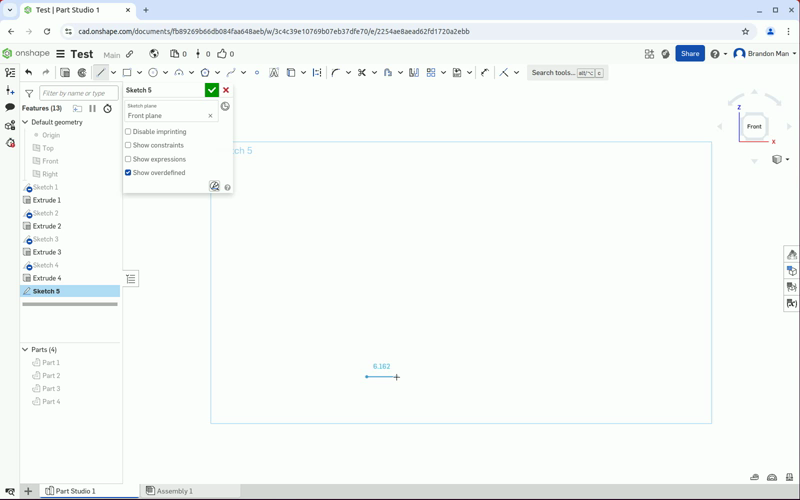
mouse_move(404, 376)
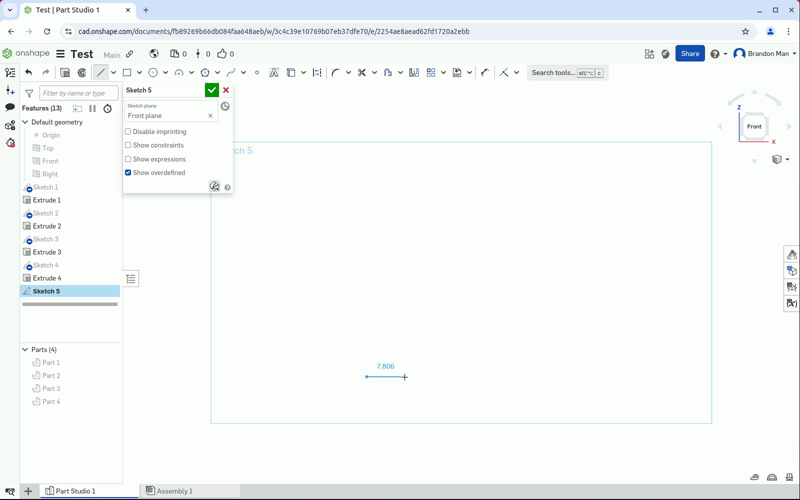
click(404, 376)
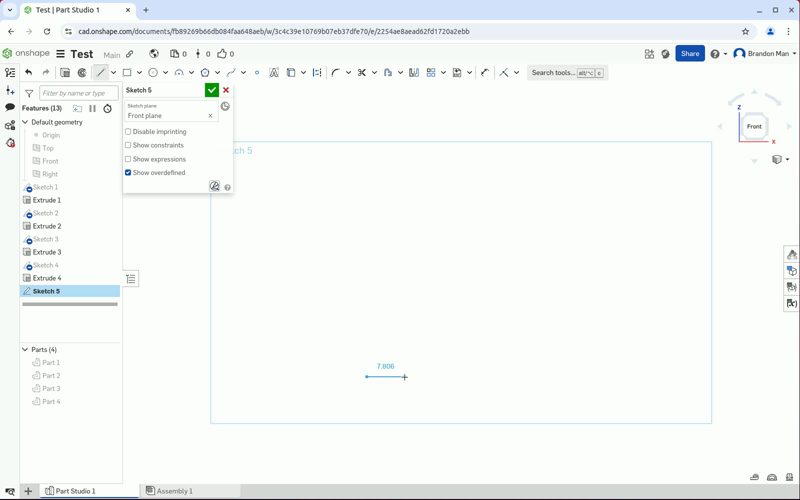
key_up(shift)
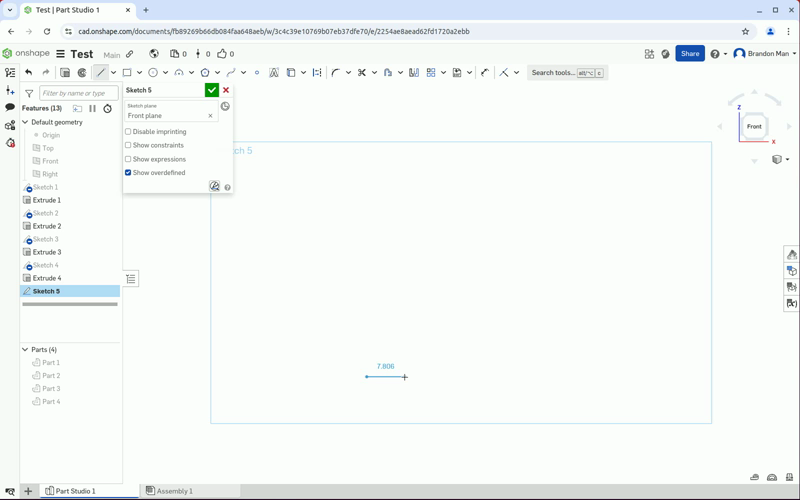
key_down(shift)
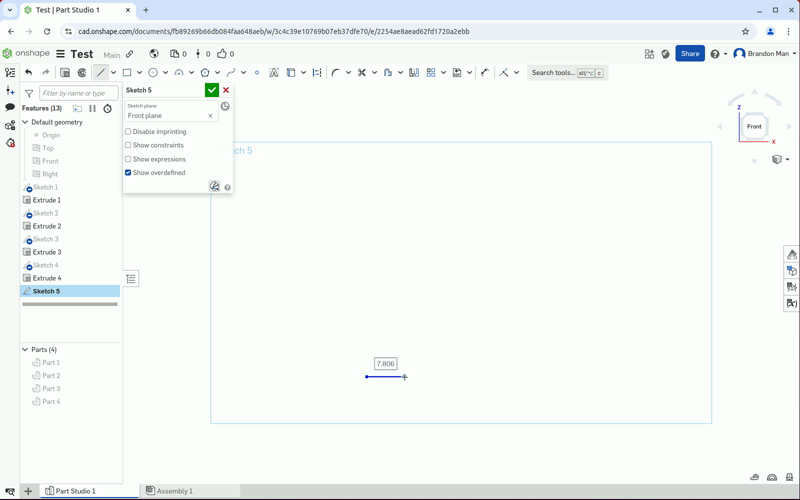
mouse_move(434, 376)
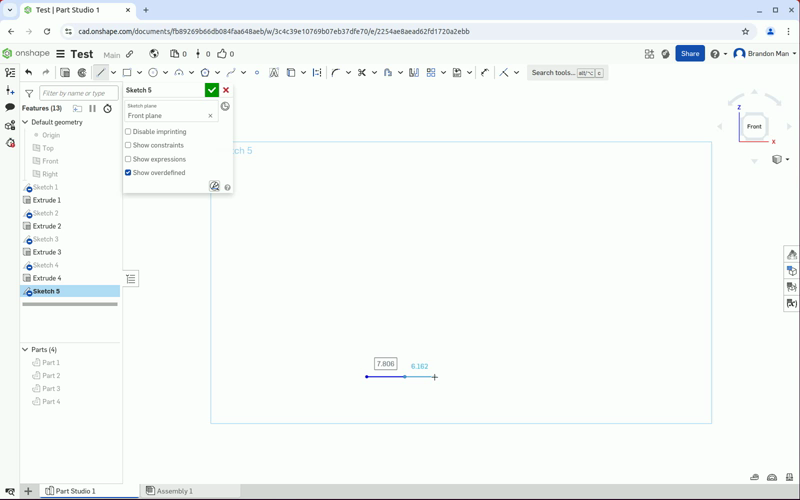
mouse_move(404, 319)
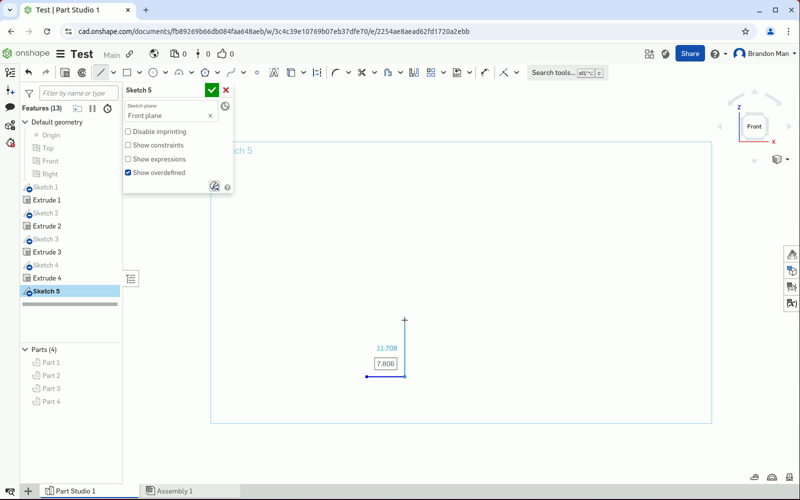
click(404, 319)
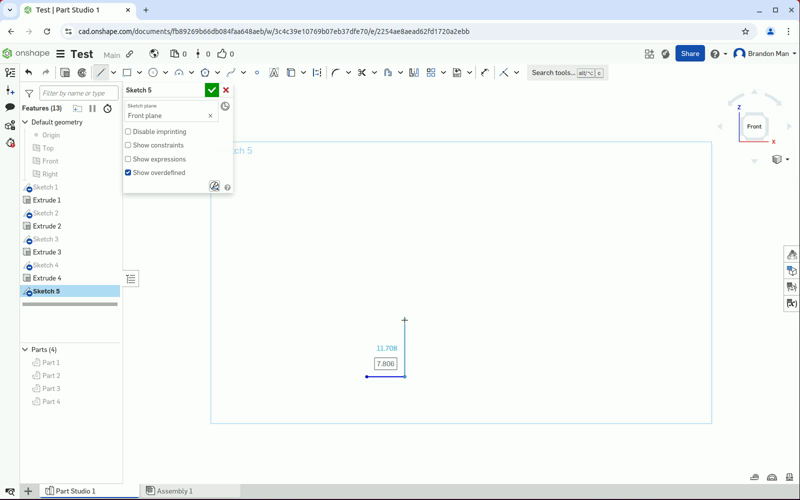
key_up(shift)
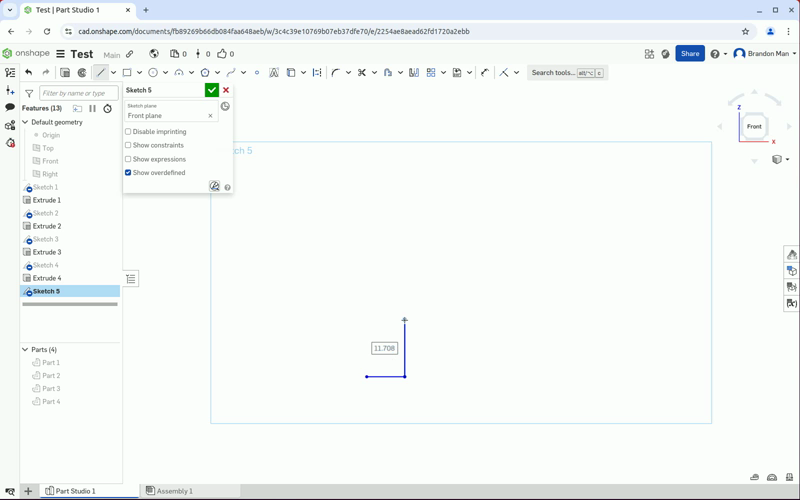
key_down(shift)
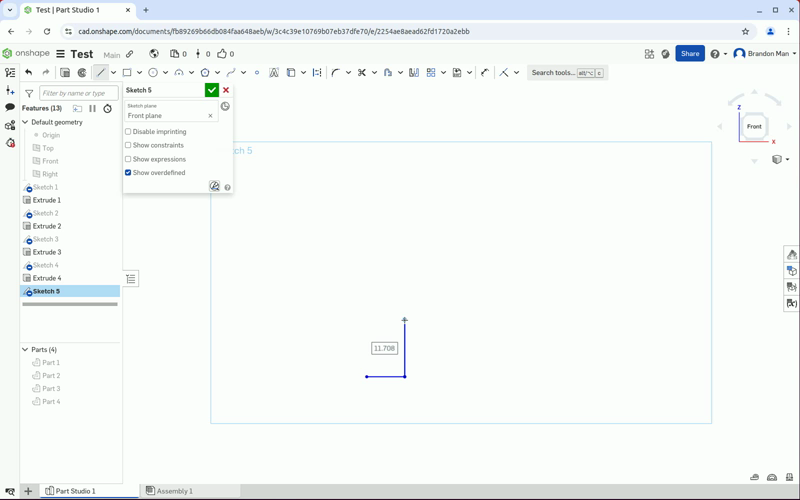
mouse_move(434, 319)
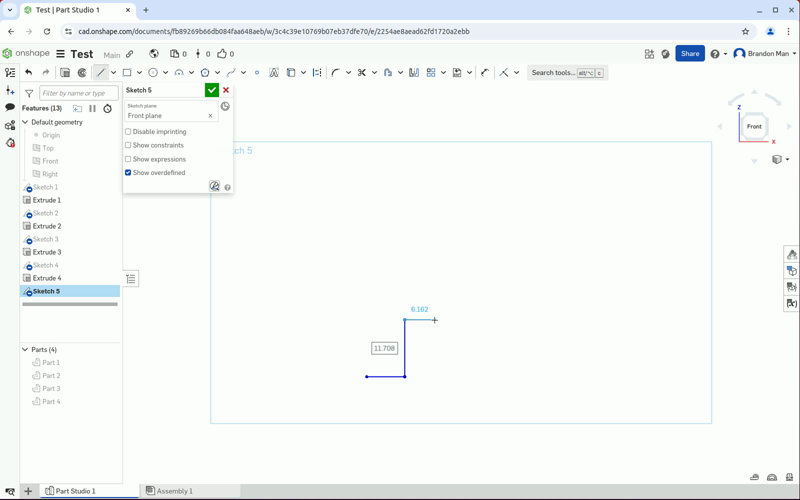
mouse_move(366, 319)
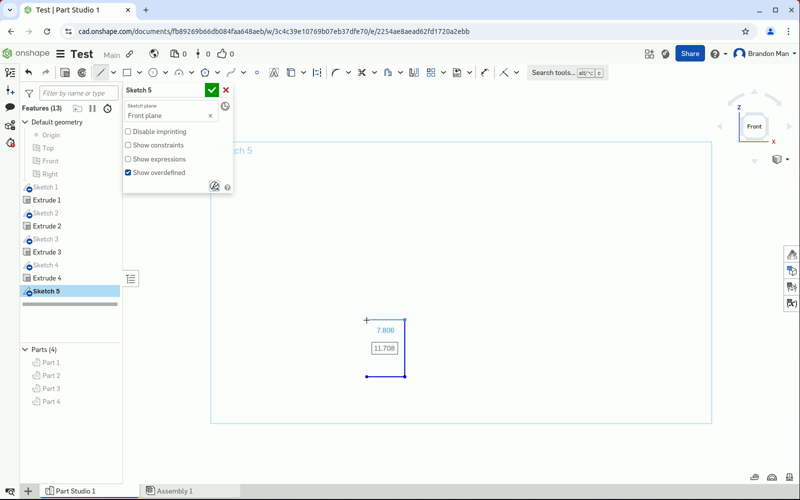
click(366, 319)
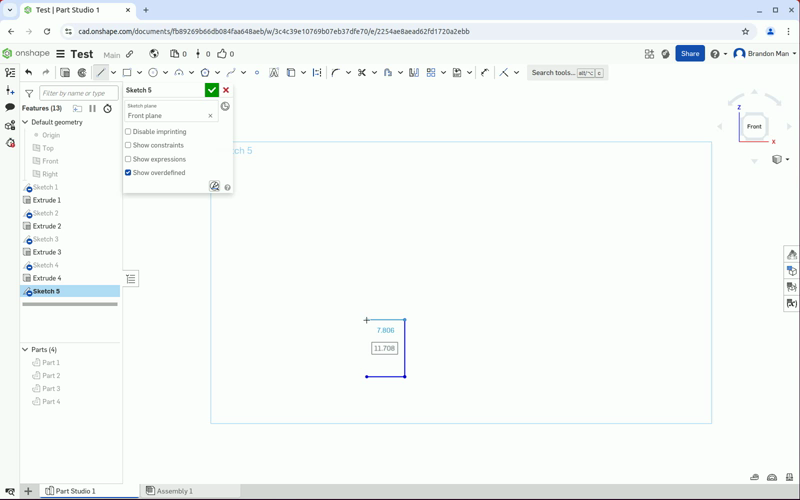
key_up(shift)
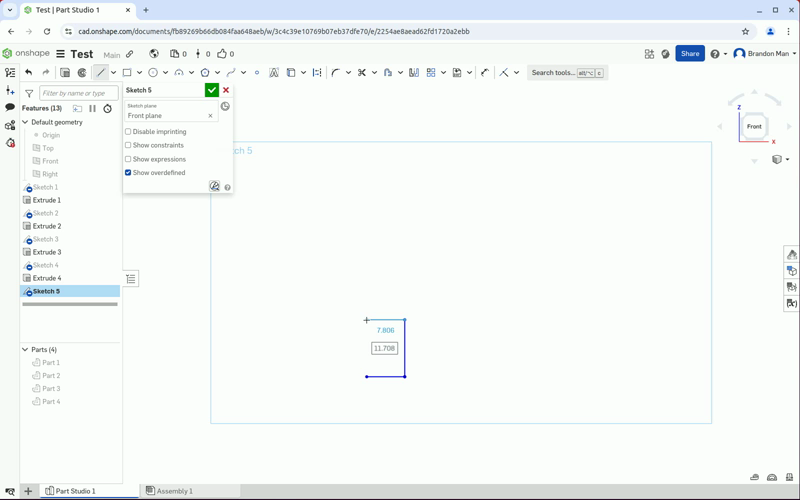
mouse_move(396, 319)
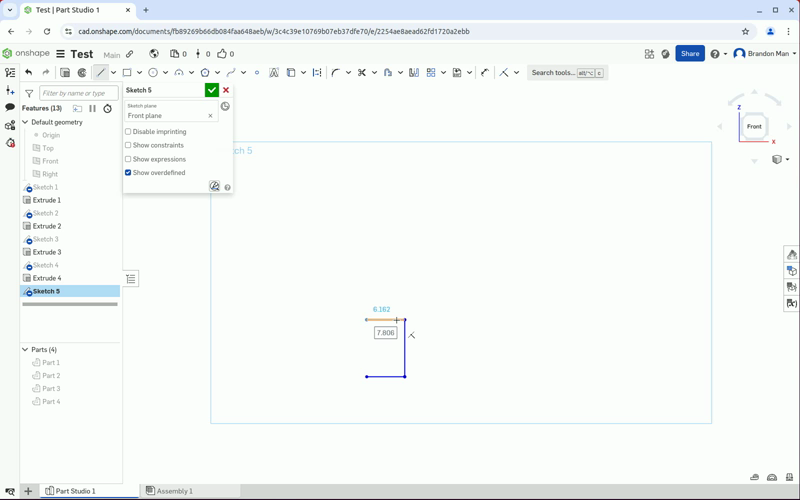
key_down(shift)
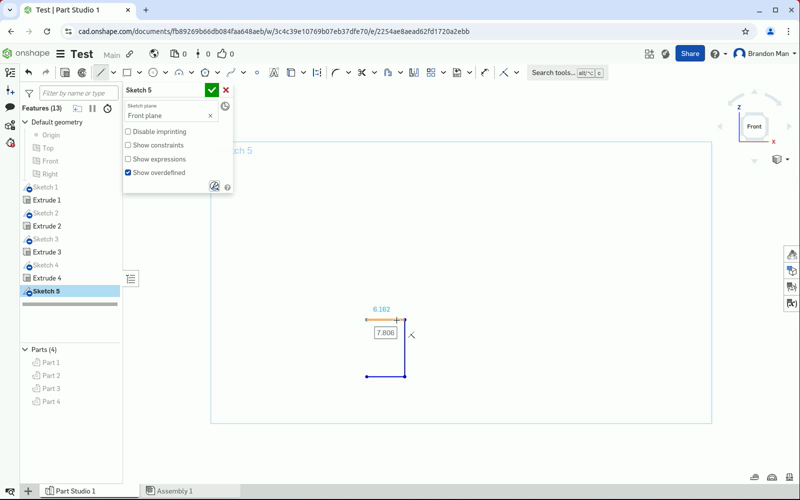
mouse_move(366, 376)
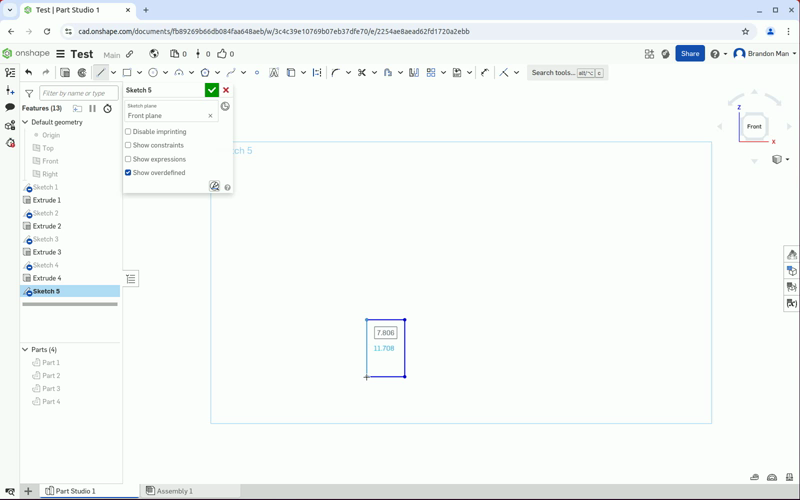
key_up(shift)
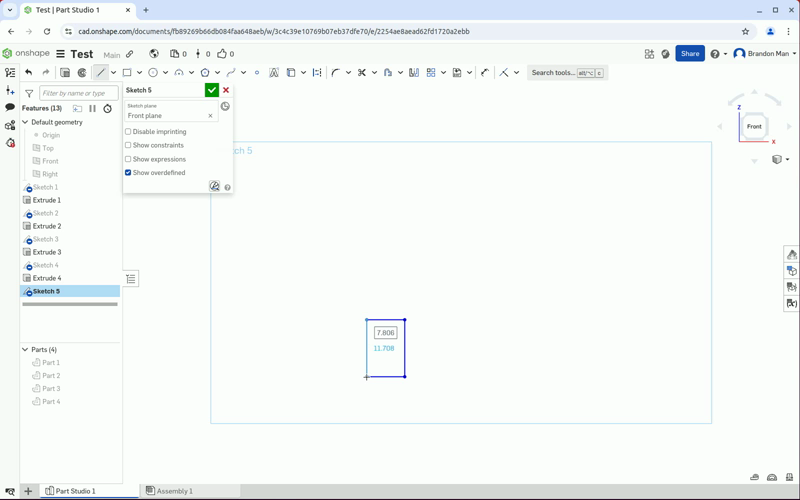
click(366, 376)
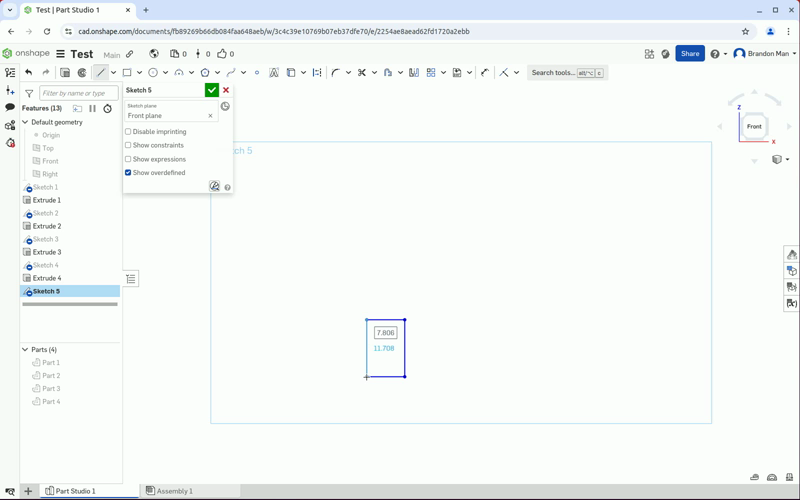
key(esc)
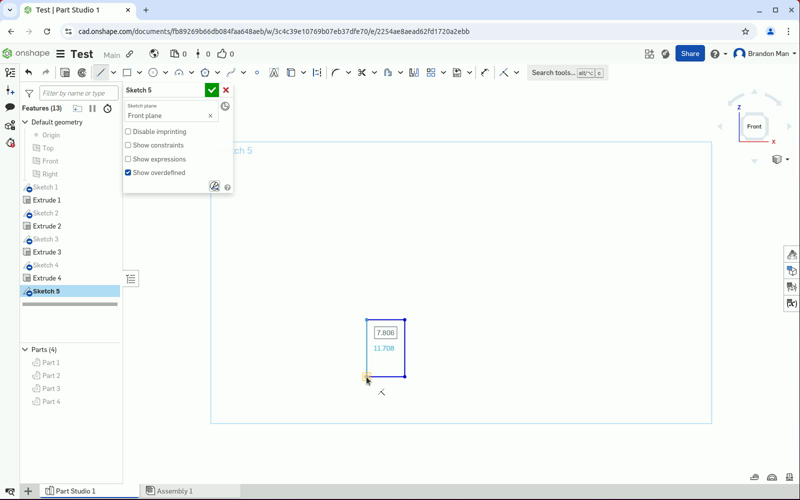
mouse_move(396, 331)
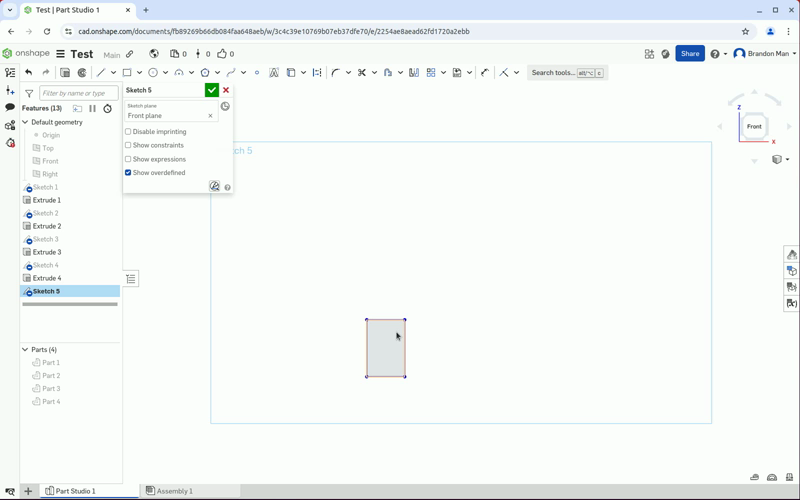
click(396, 331)
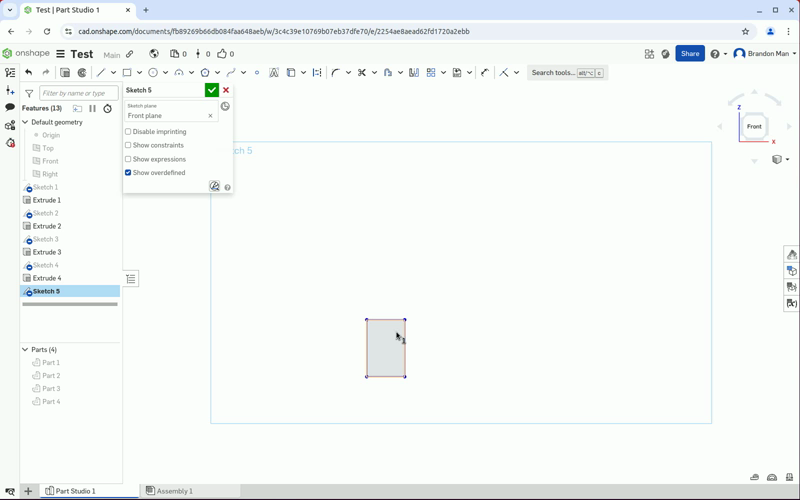
mouse_move(73, 352)
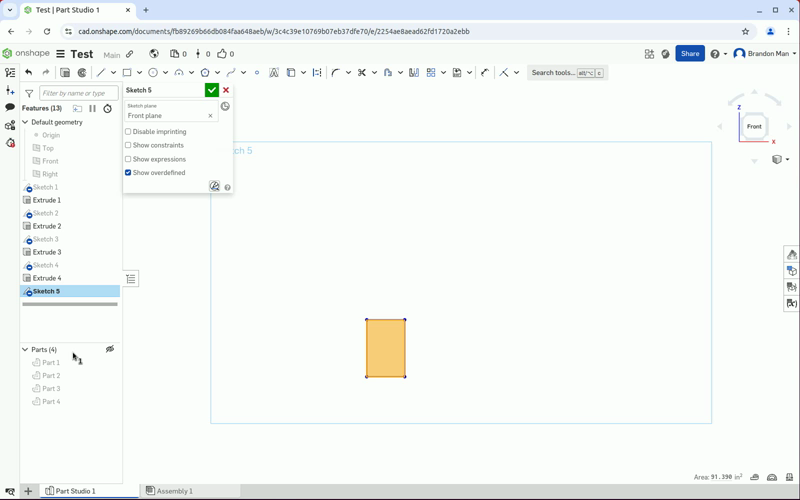
key(shift+y)
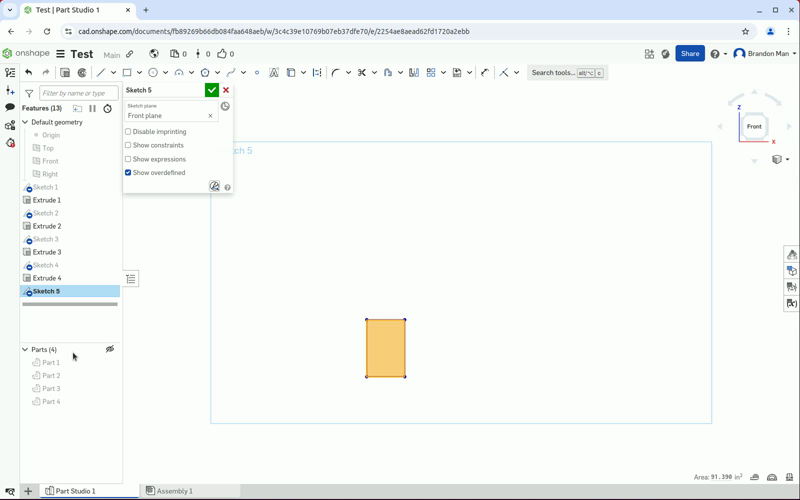
key(shift+e)
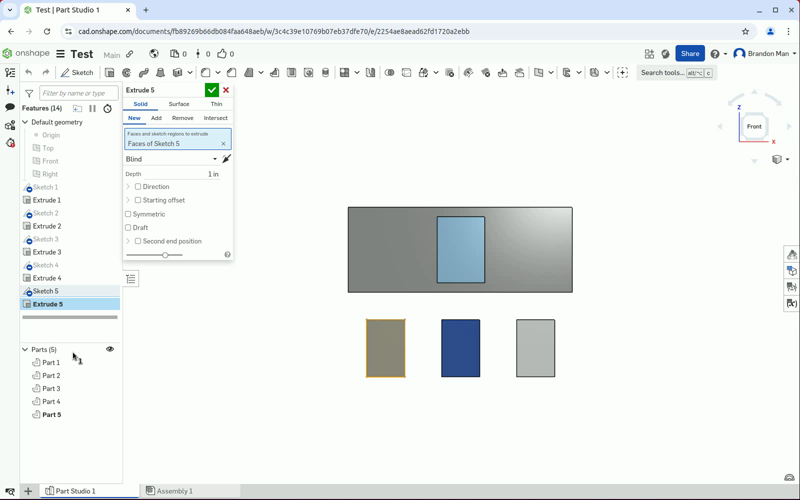
mouse_move(143, 106)
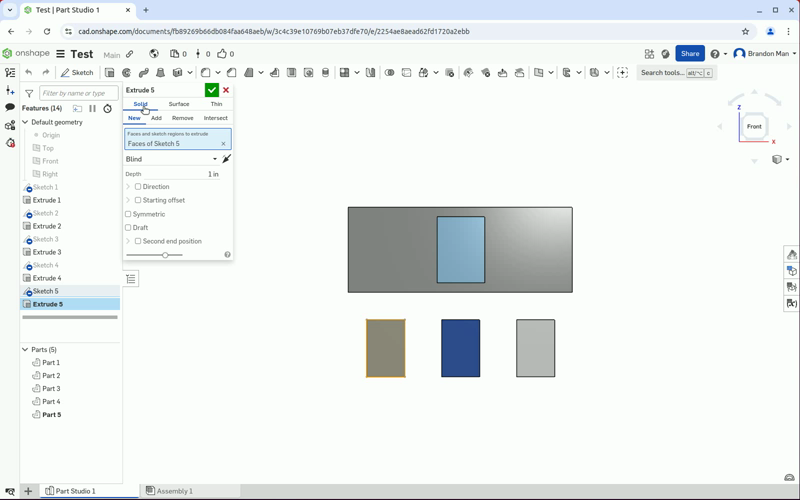
click(143, 106)
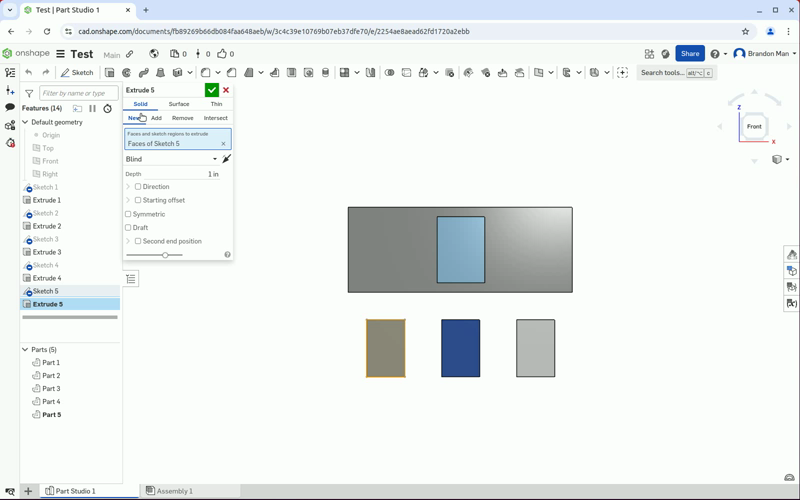
mouse_move(137, 120)
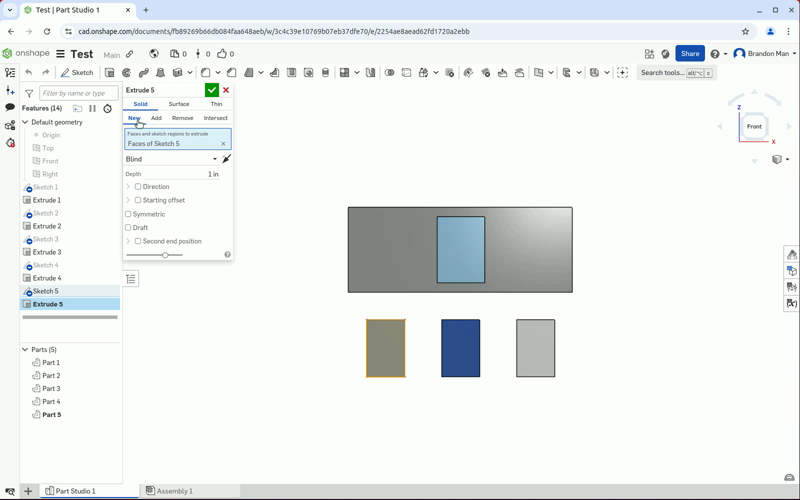
click(137, 120)
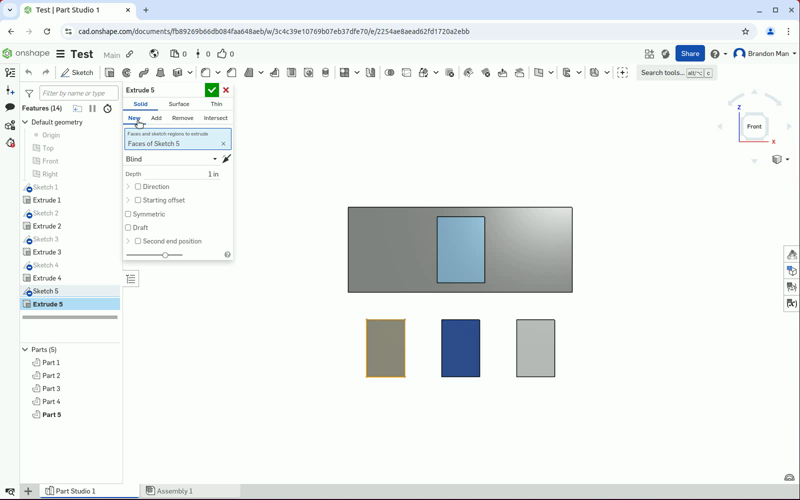
key(tab, 4)
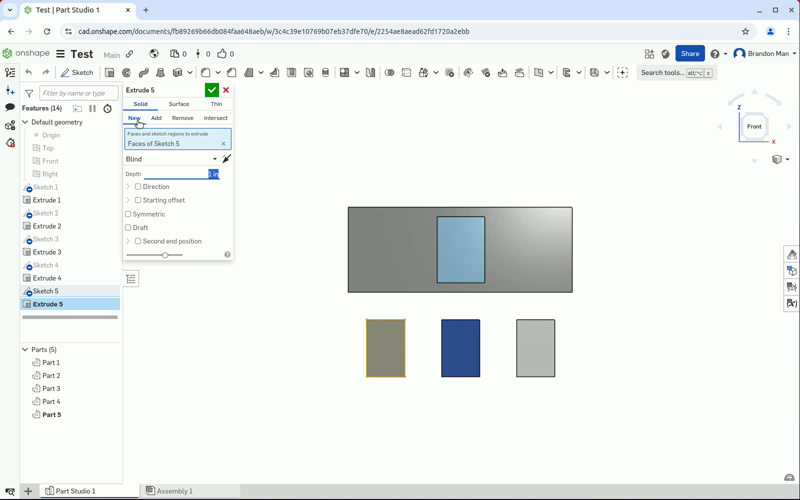
text(0.481)
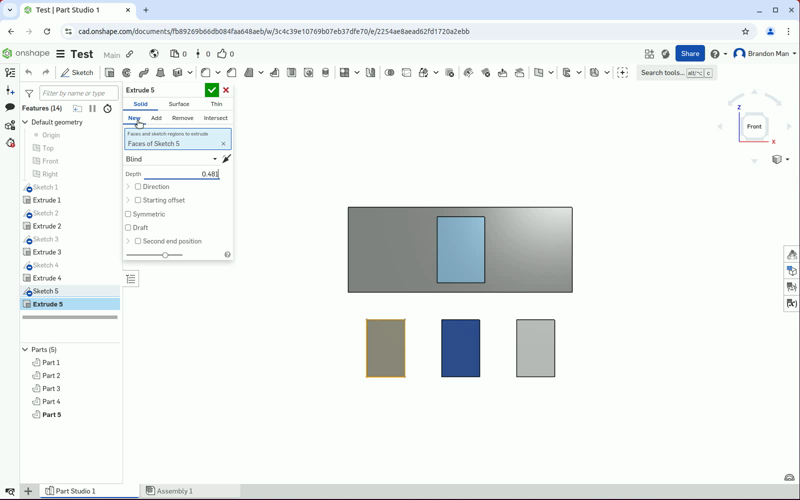
key(enter)
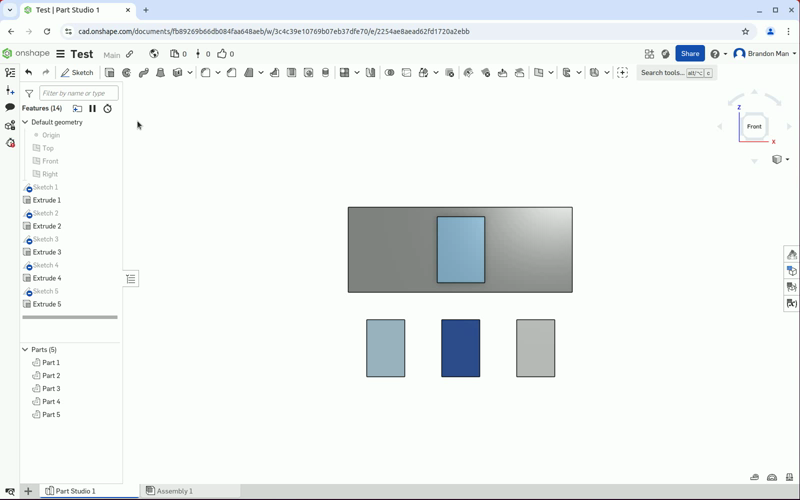
key(shift+h)
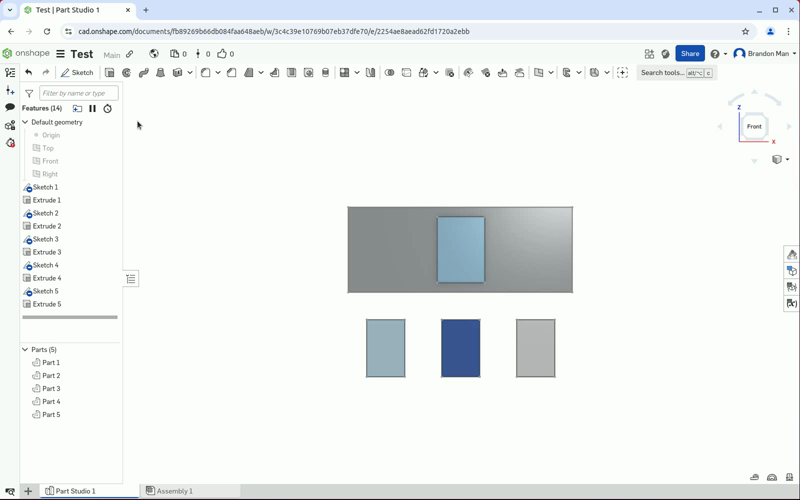
key(shift+h)
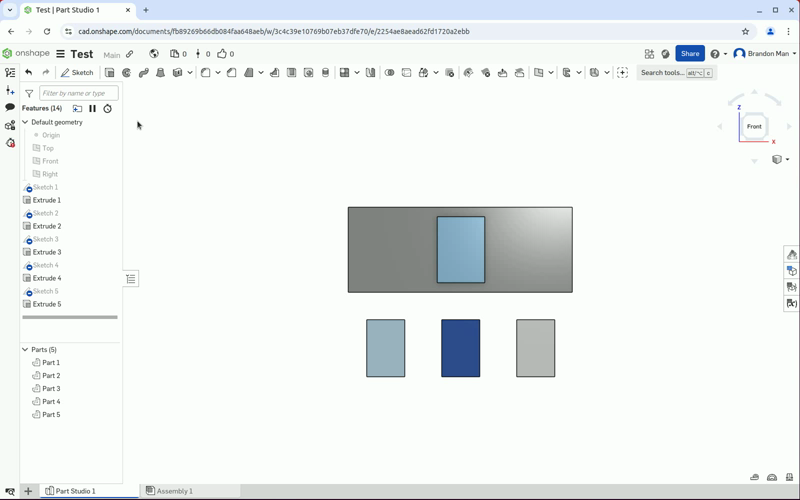
mouse_move(73, 189)
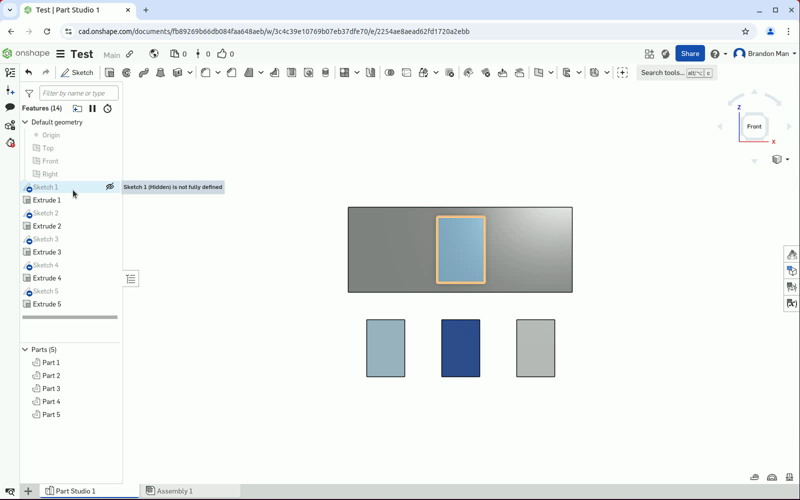
click(73, 189)
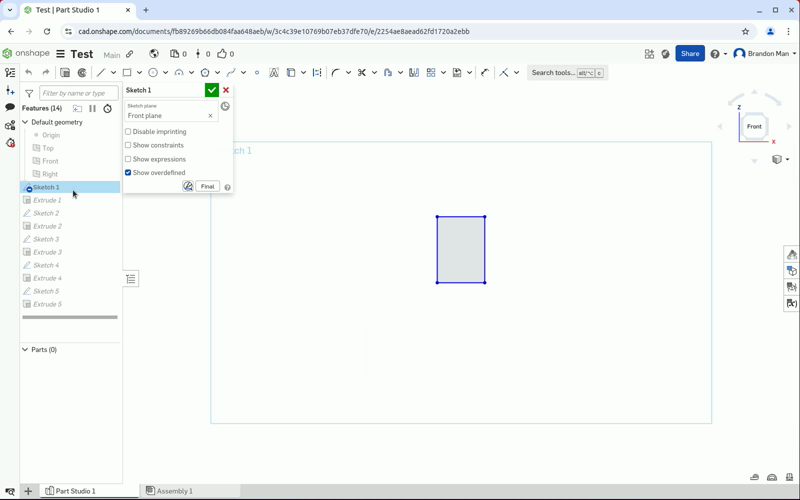
mouse_move(229, 92)
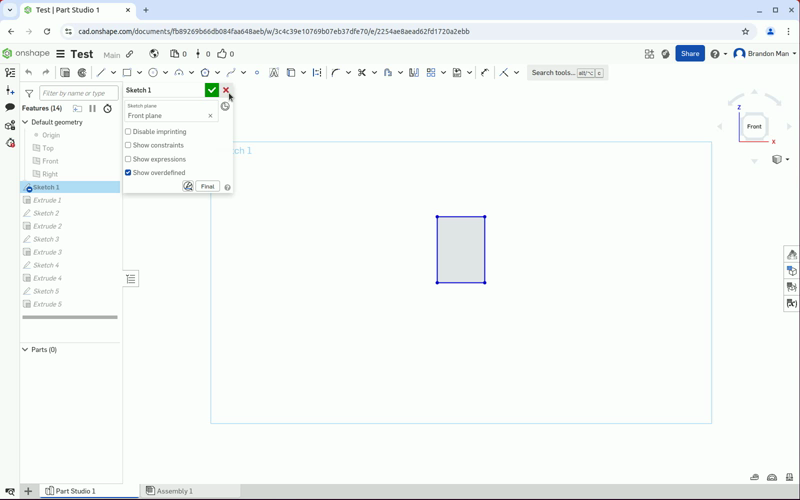
click(229, 92)
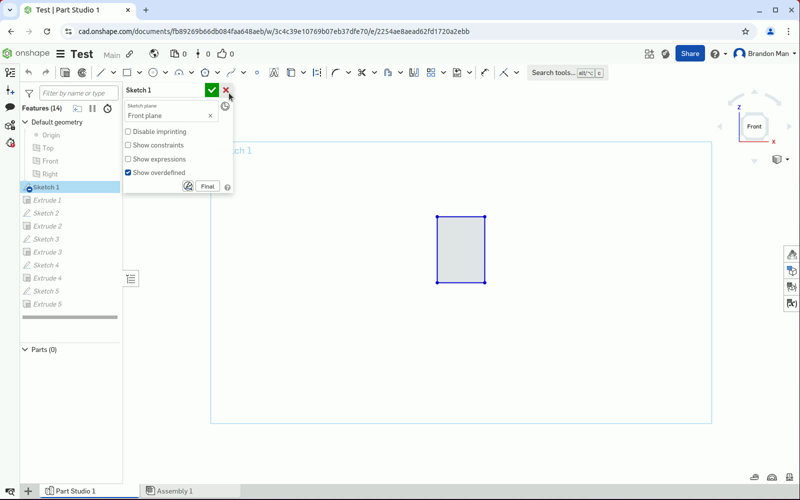
key(shift+s)
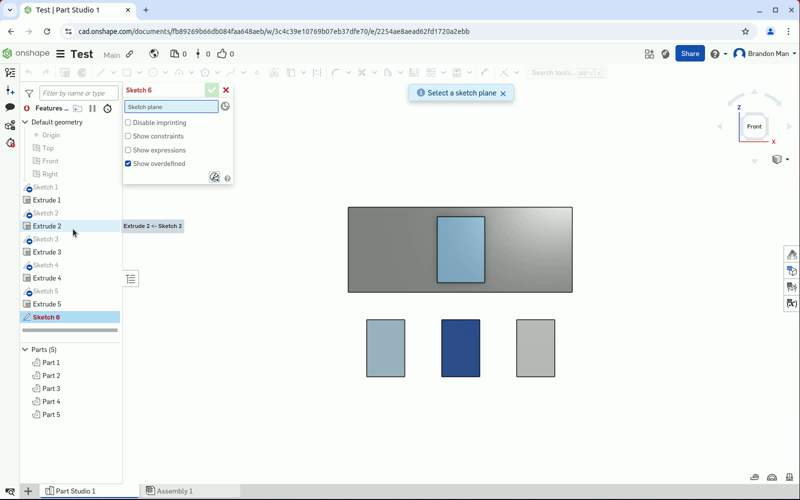
scroll(3)
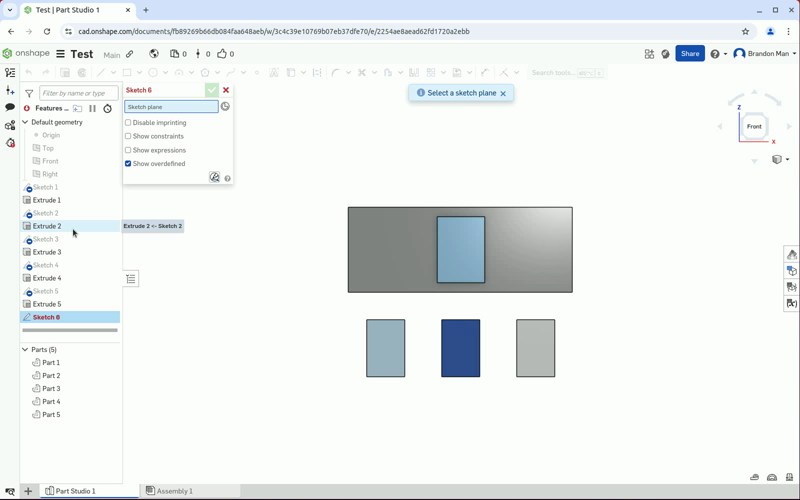
mouse_move(73, 163)
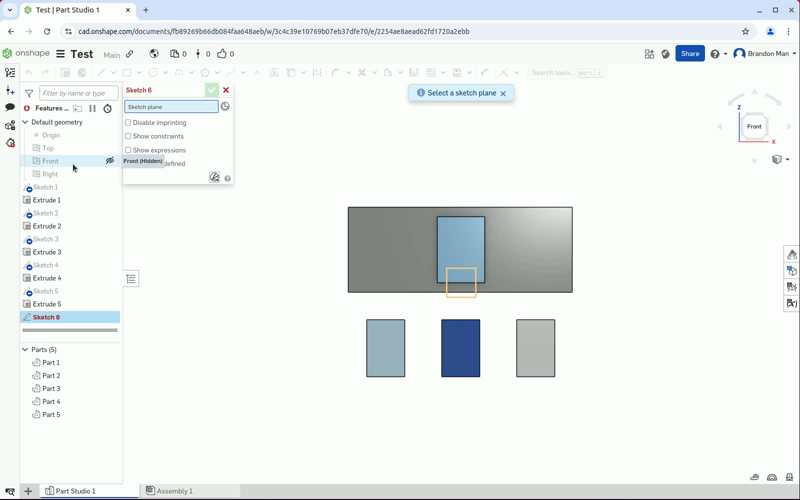
click(73, 163)
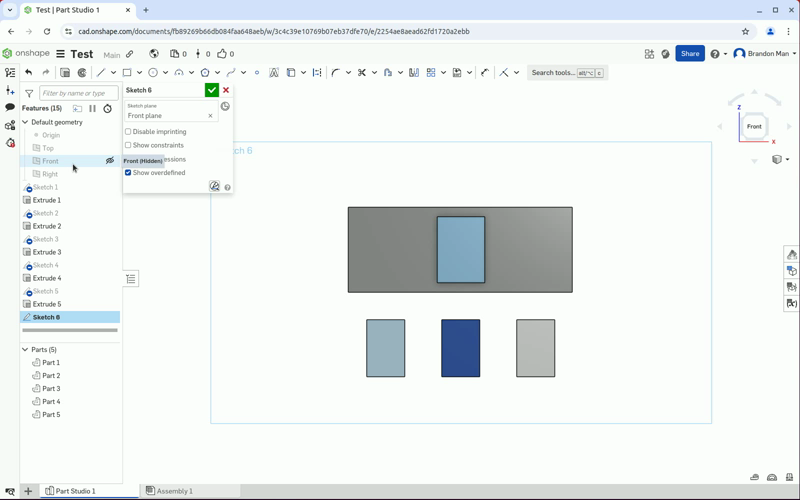
mouse_move(73, 352)
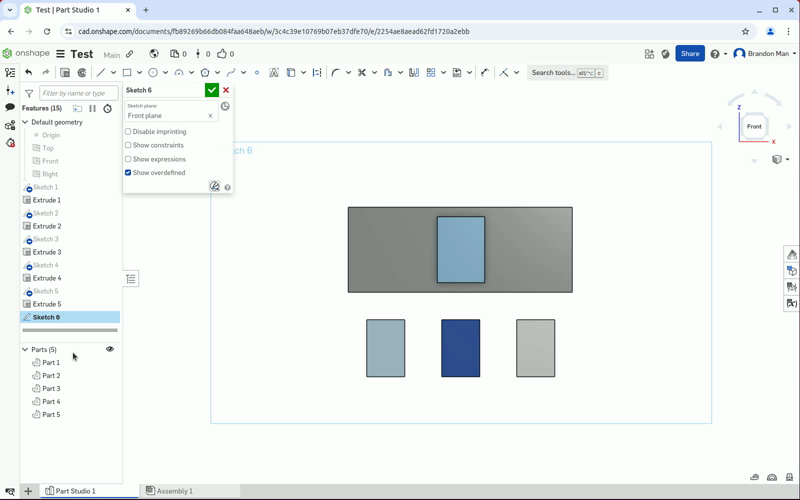
key(y)
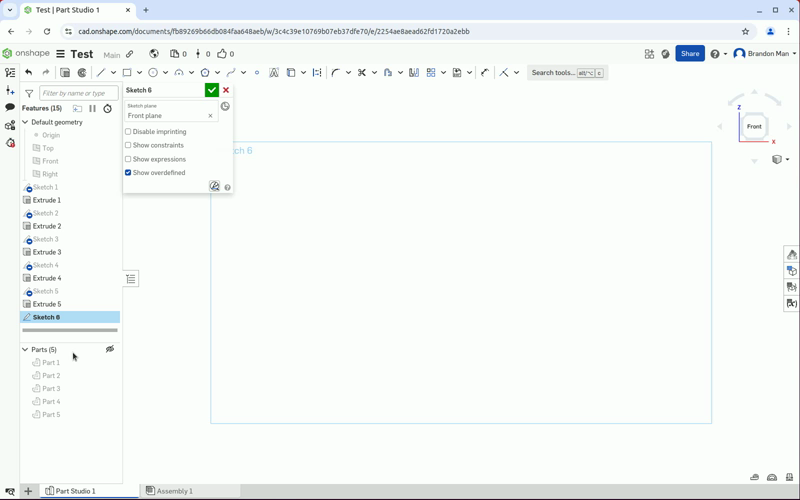
key(l)
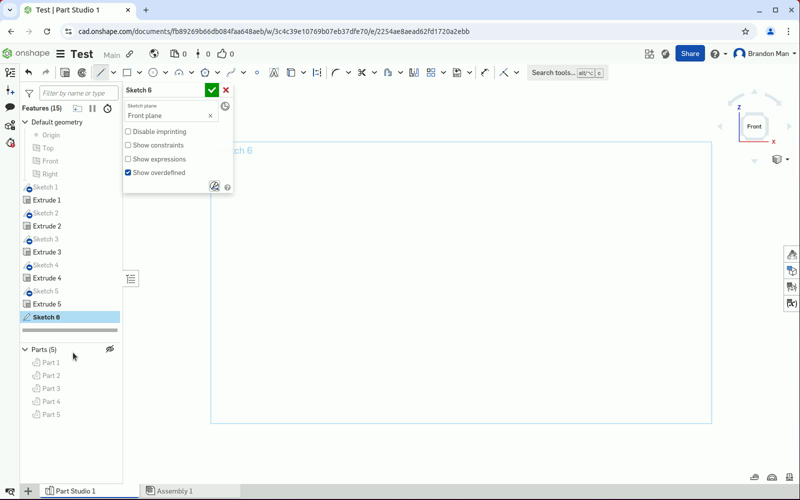
key_down(shift)
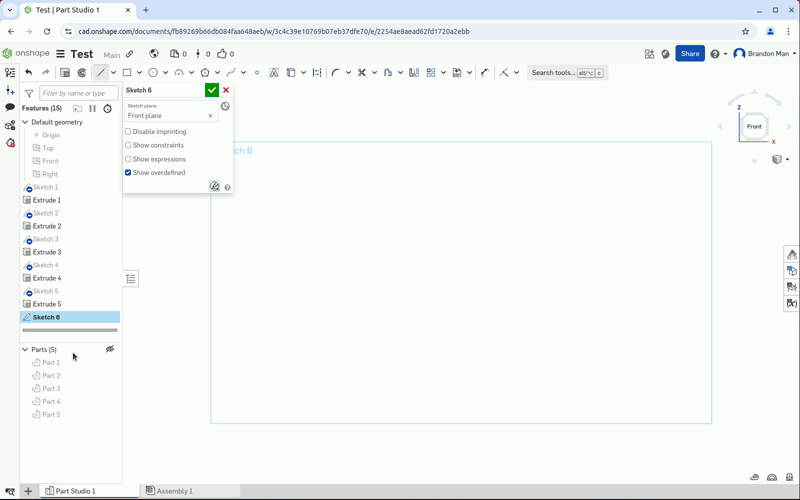
mouse_move(348, 386)
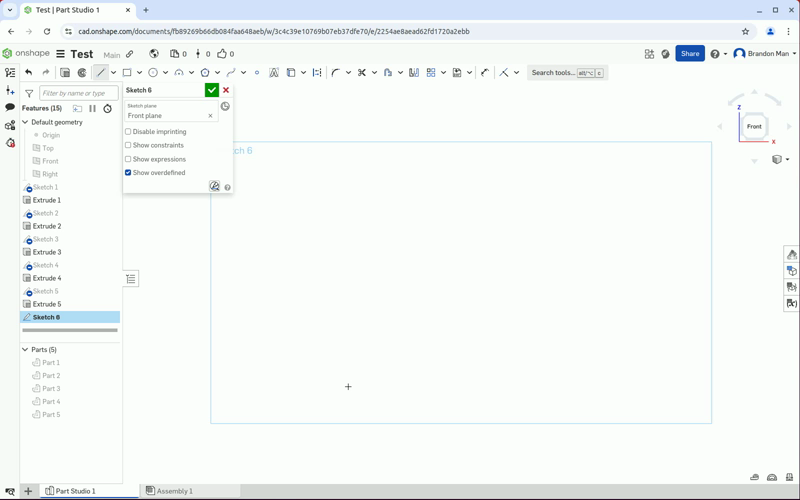
click(348, 386)
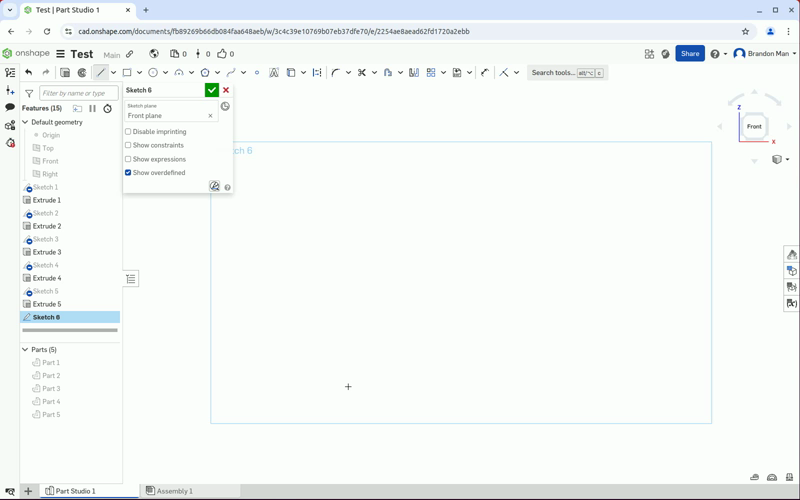
key_up(shift)
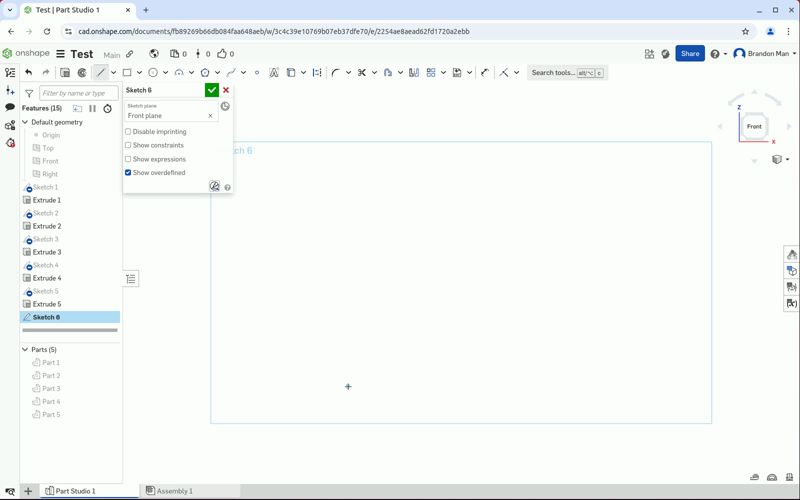
key_down(shift)
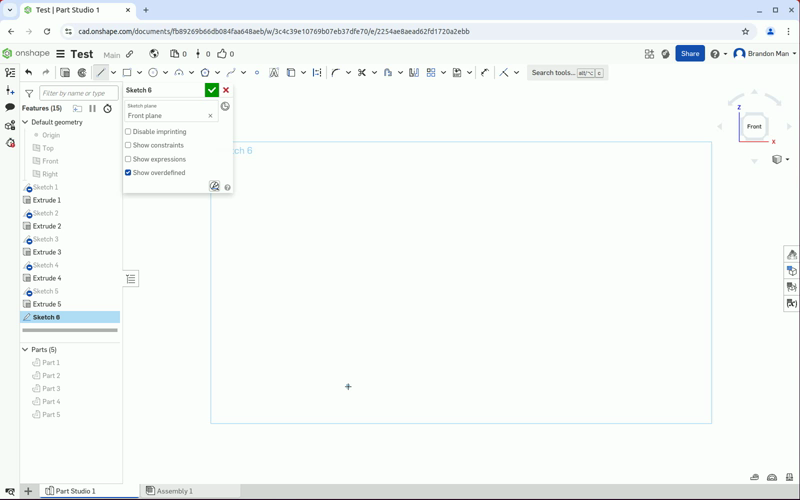
mouse_move(572, 386)
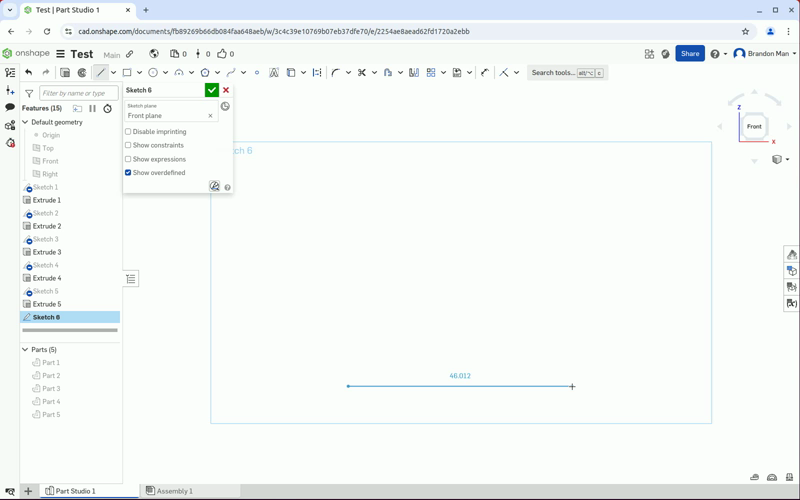
click(572, 386)
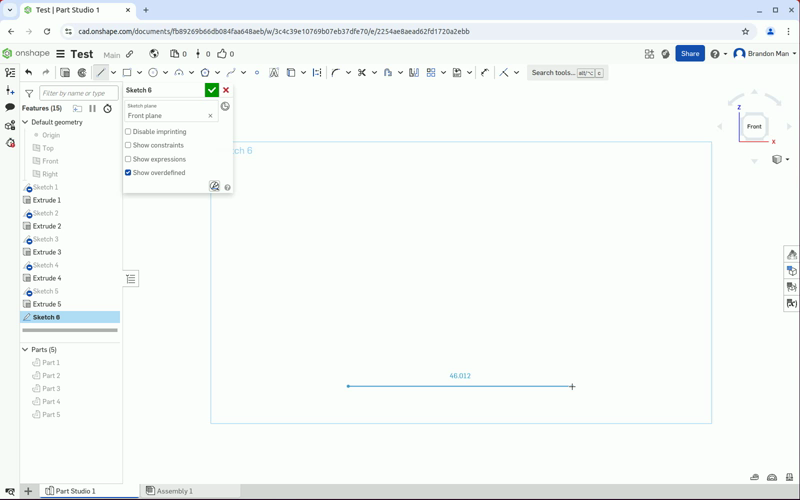
key_up(shift)
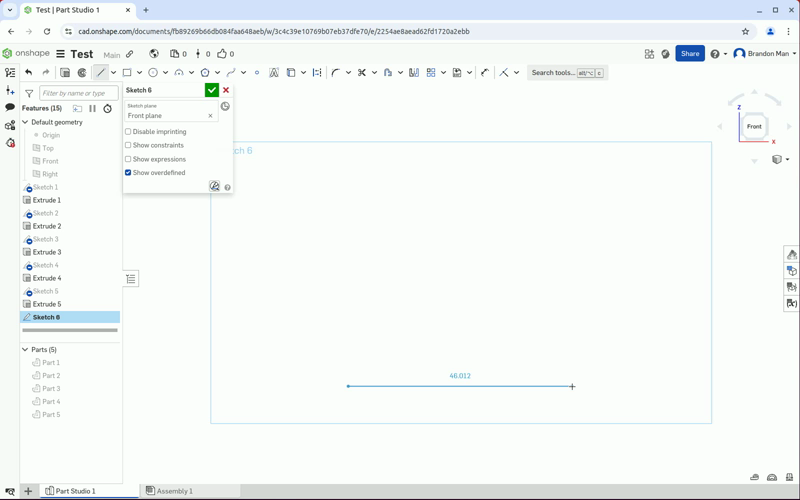
key_down(shift)
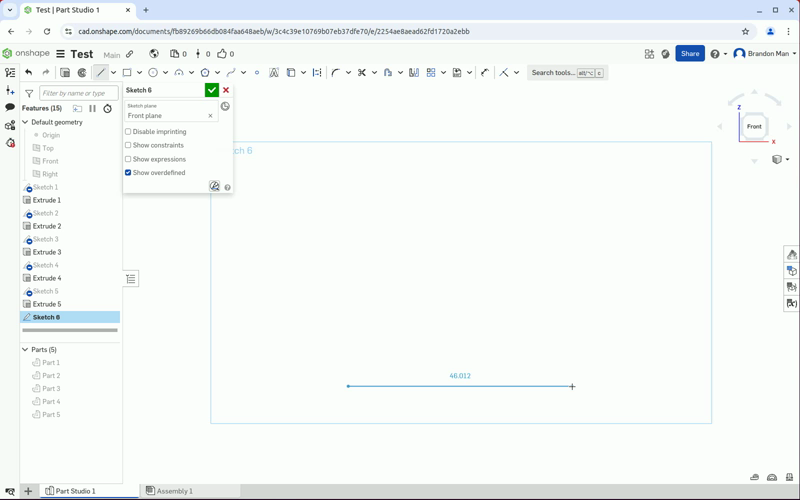
mouse_move(572, 310)
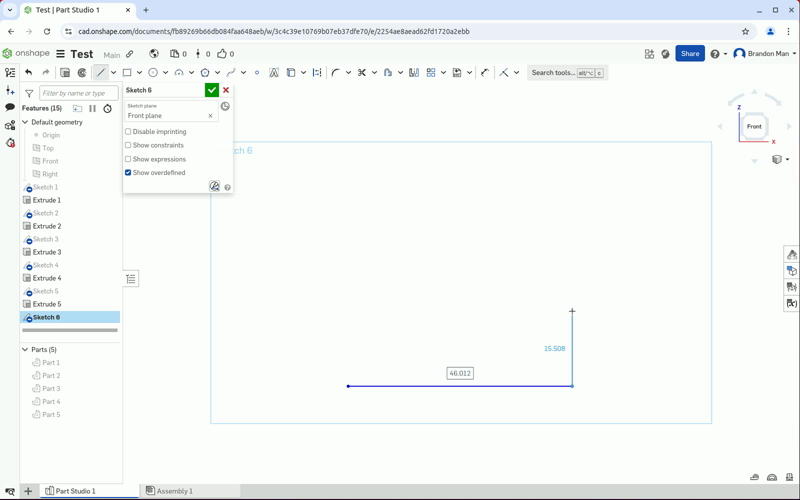
click(572, 310)
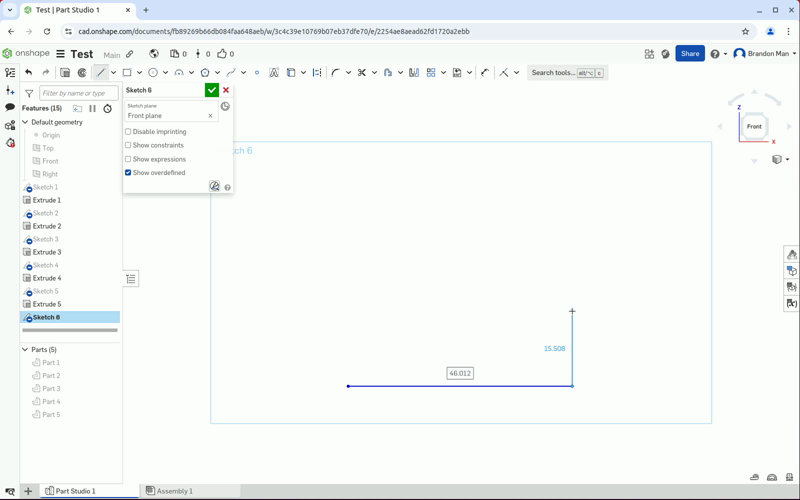
key_up(shift)
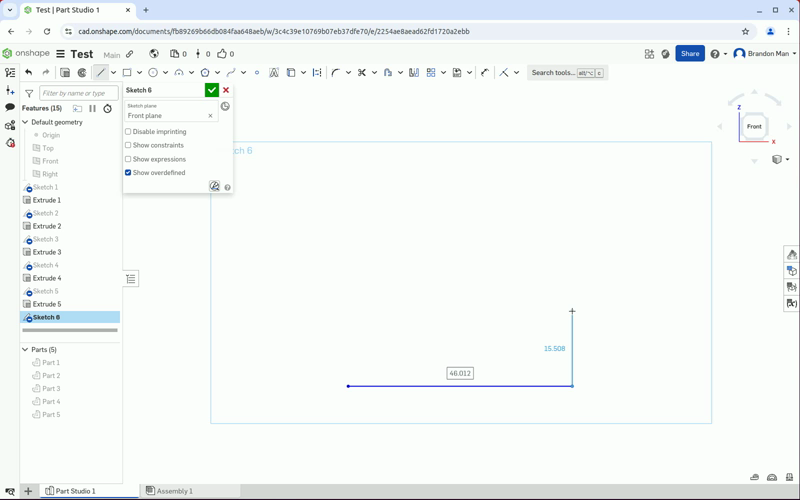
key_down(shift)
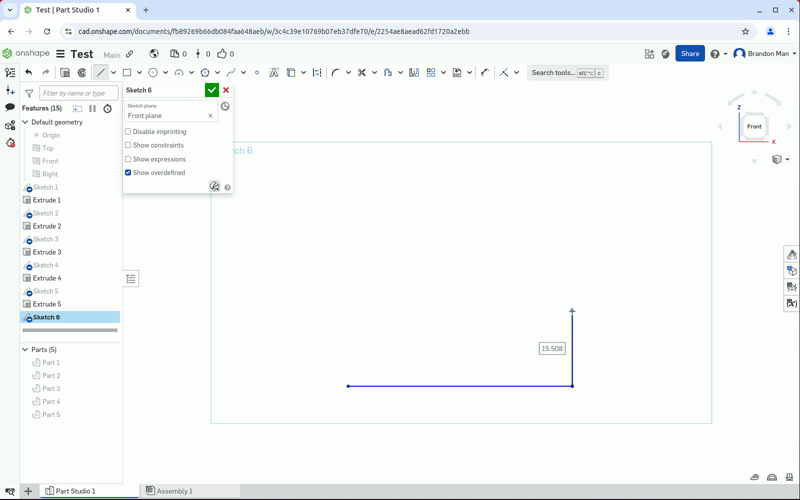
mouse_move(461, 310)
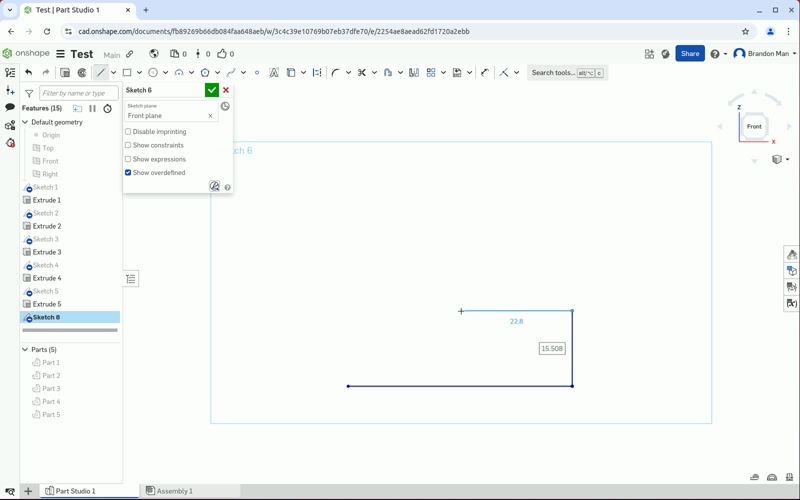
click(461, 310)
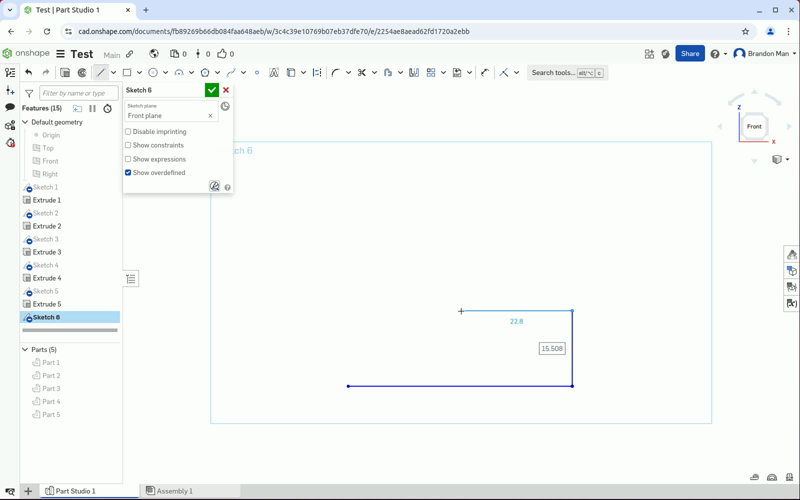
key_up(shift)
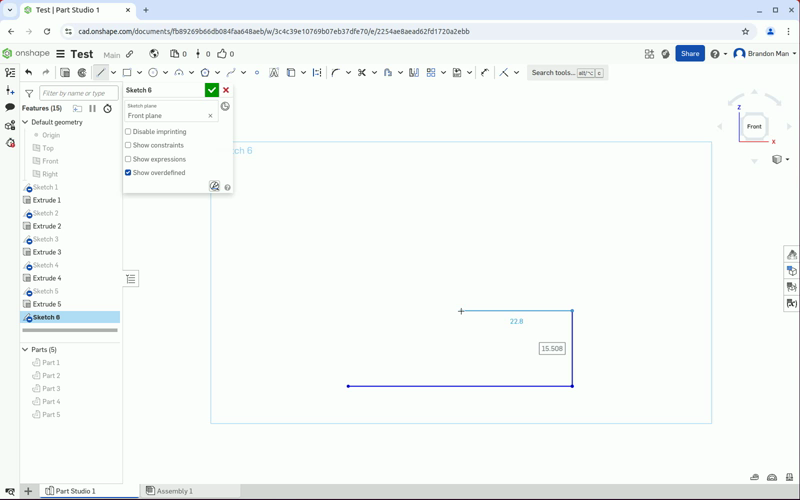
key_down(shift)
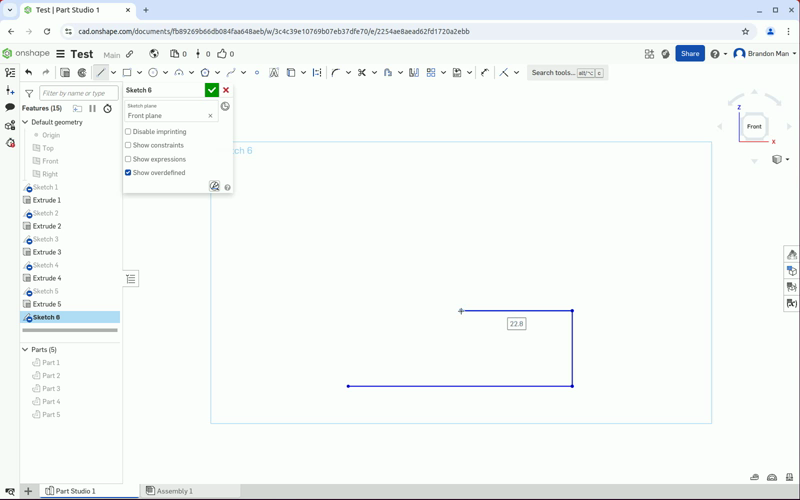
mouse_move(348, 310)
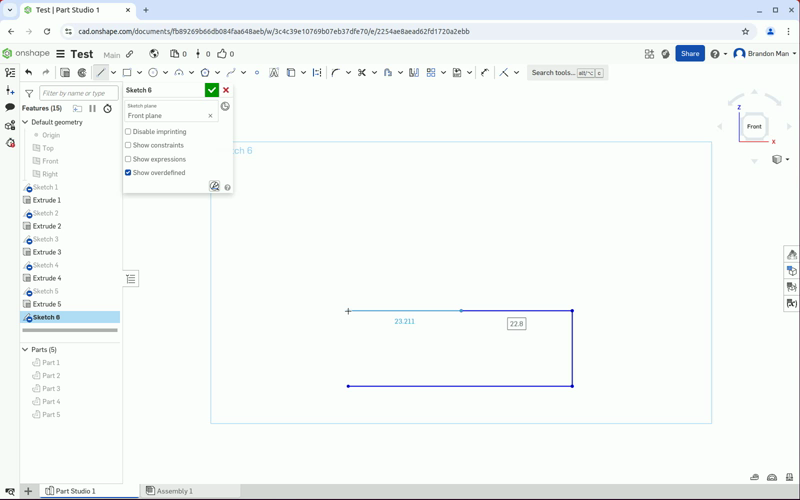
click(348, 310)
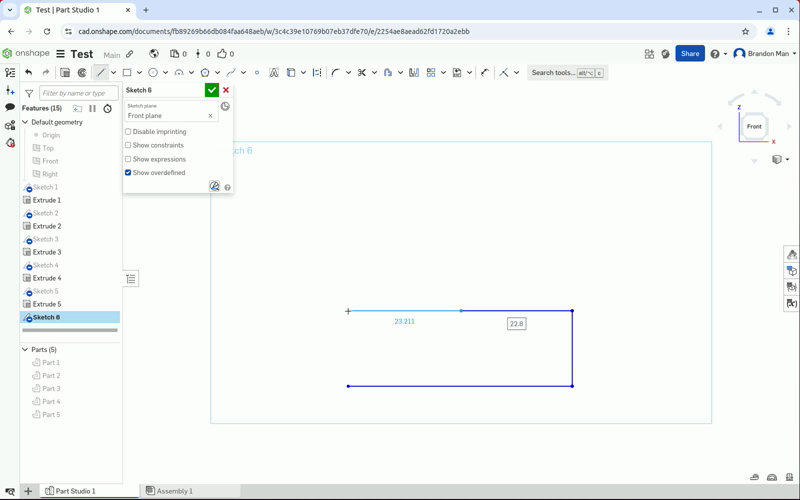
key_up(shift)
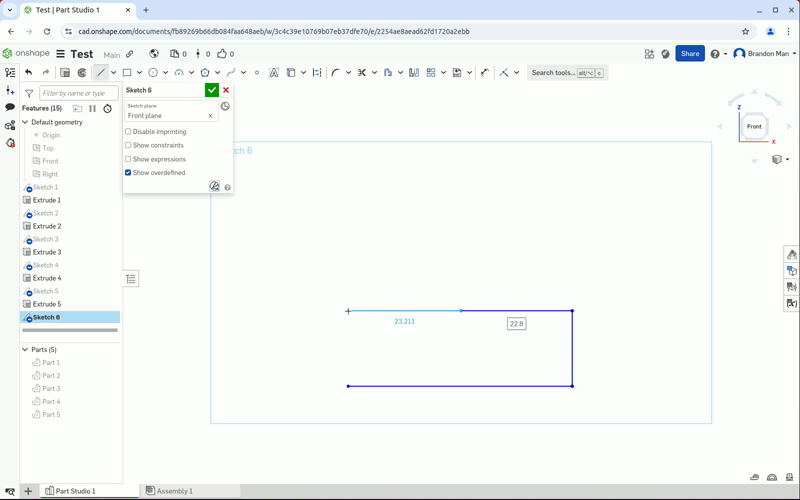
key_down(shift)
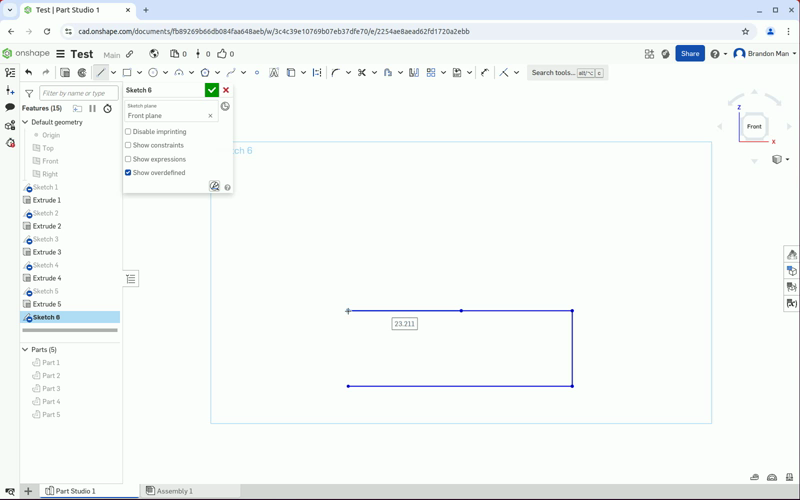
mouse_move(378, 310)
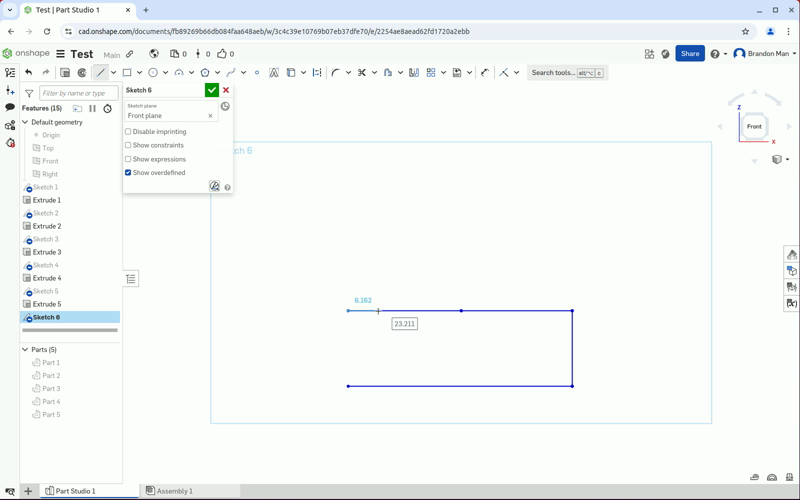
mouse_move(348, 348)
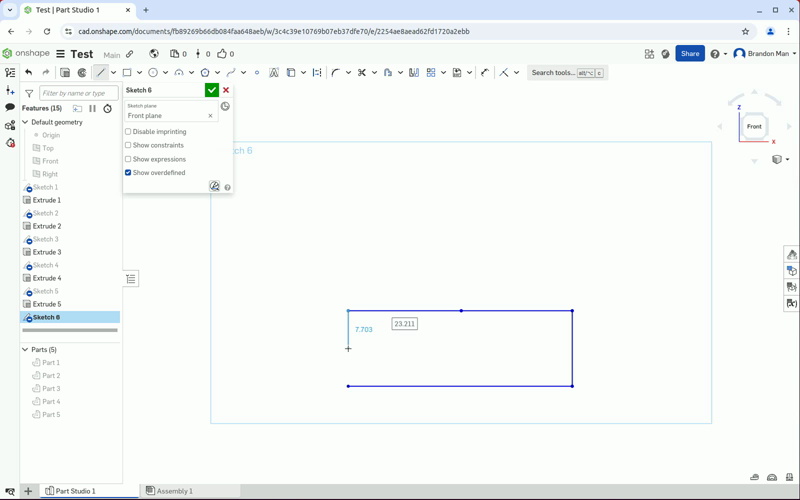
click(348, 348)
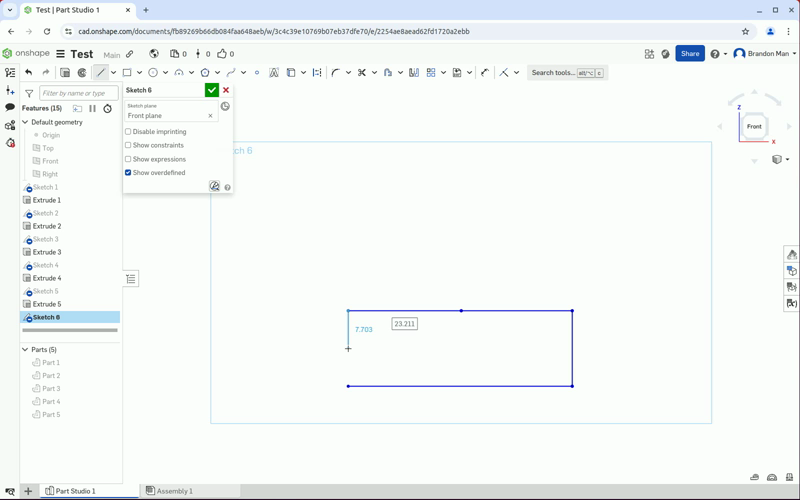
key_up(shift)
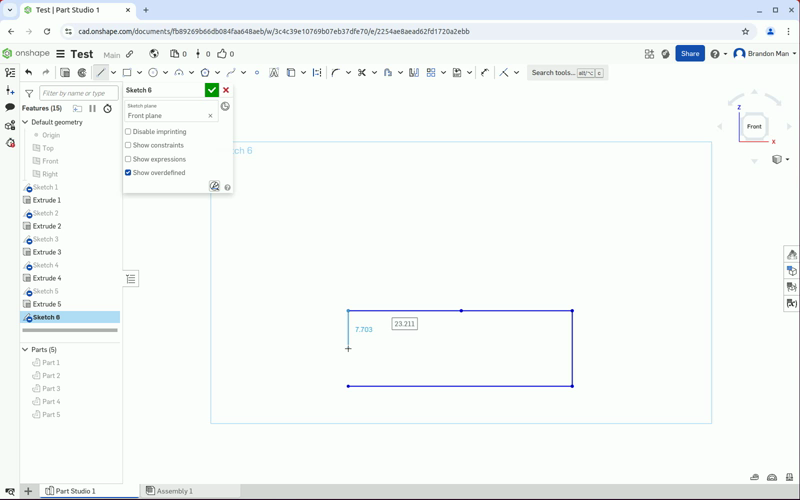
mouse_move(378, 348)
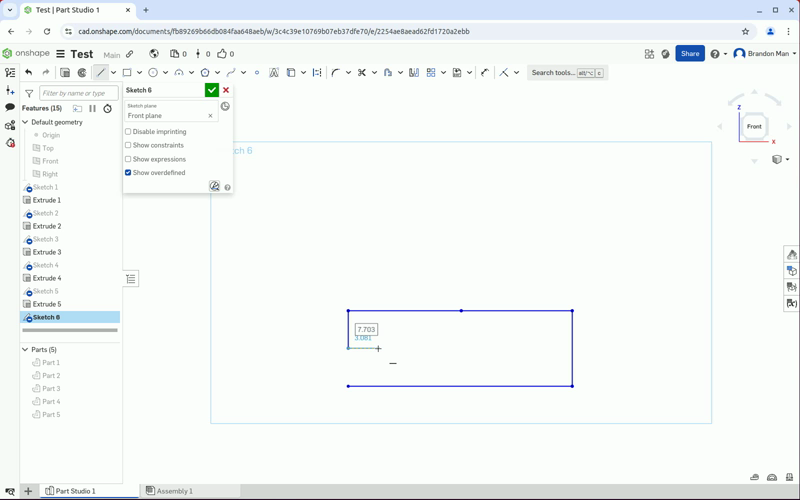
key_down(shift)
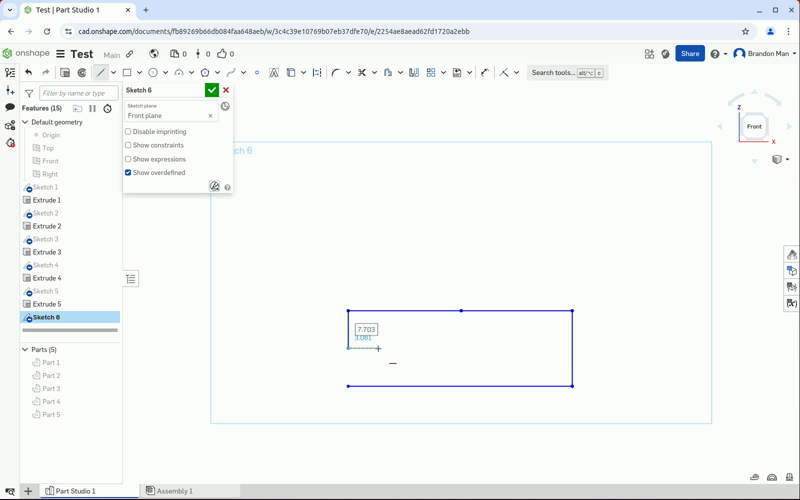
mouse_move(348, 386)
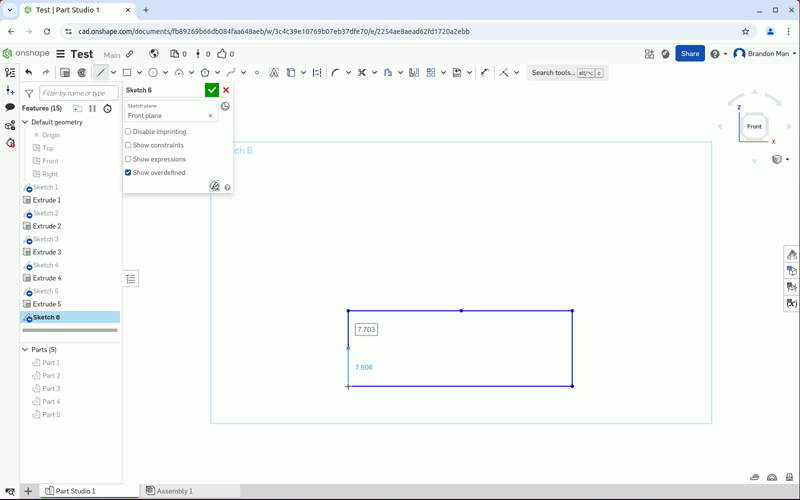
key_up(shift)
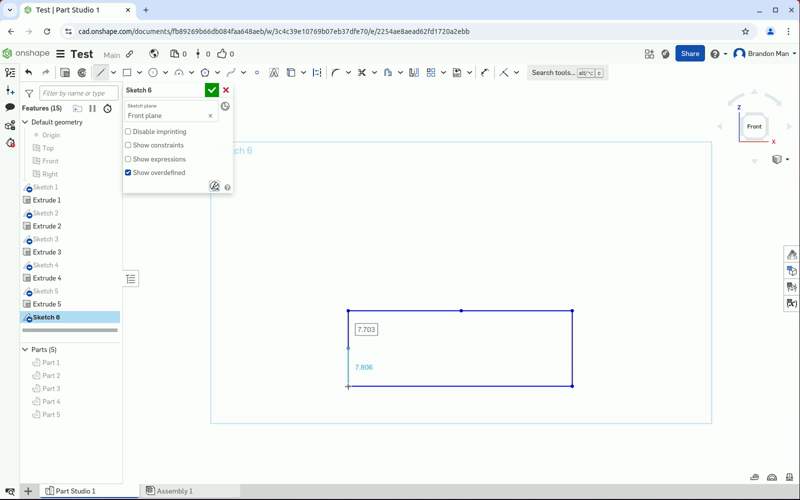
click(348, 386)
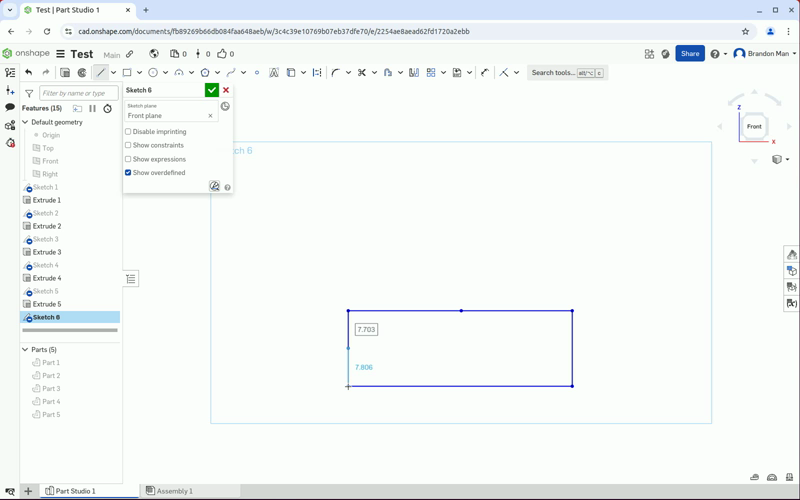
key(esc)
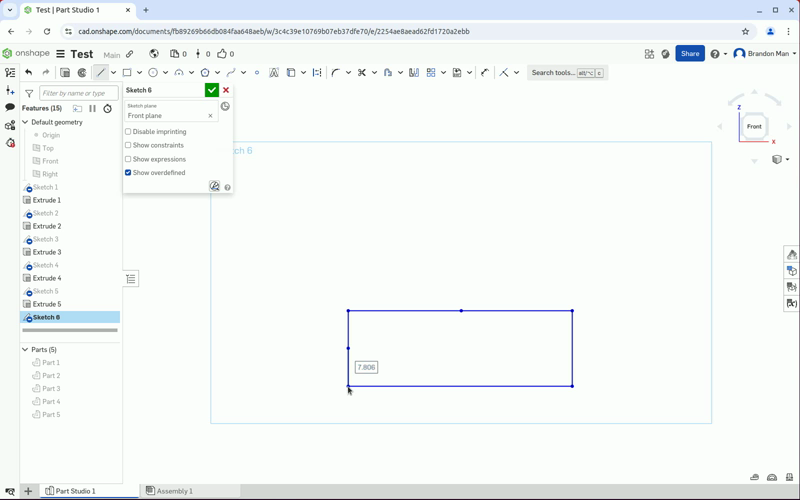
mouse_move(545, 343)
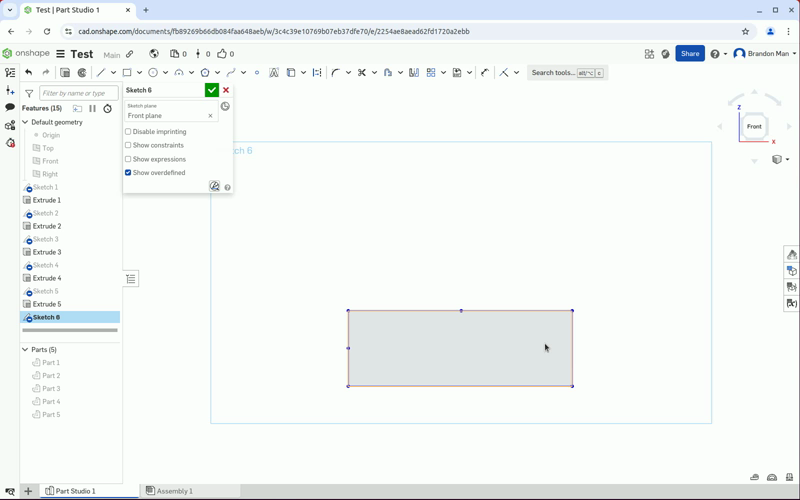
click(545, 343)
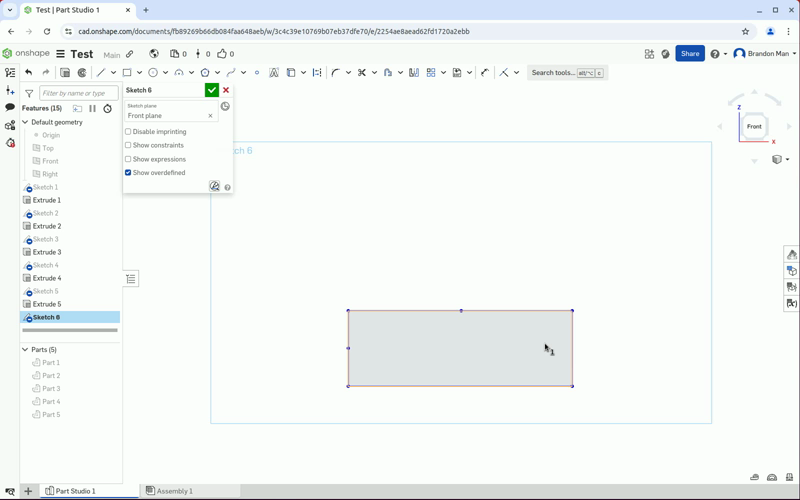
mouse_move(73, 352)
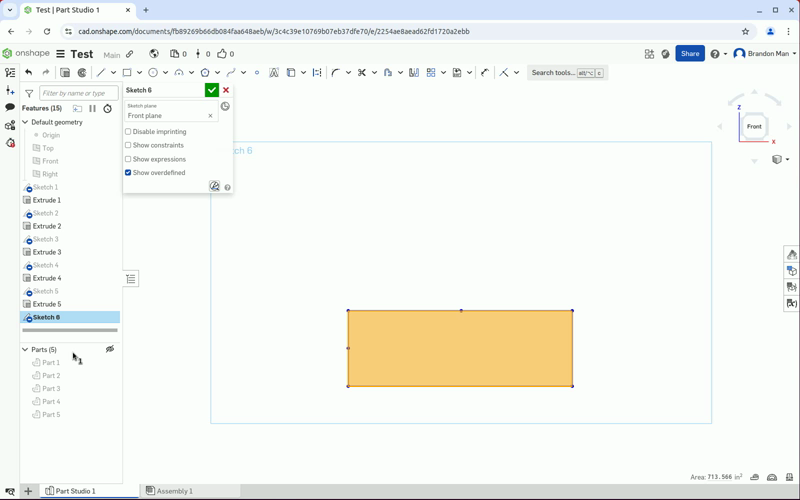
key(shift+y)
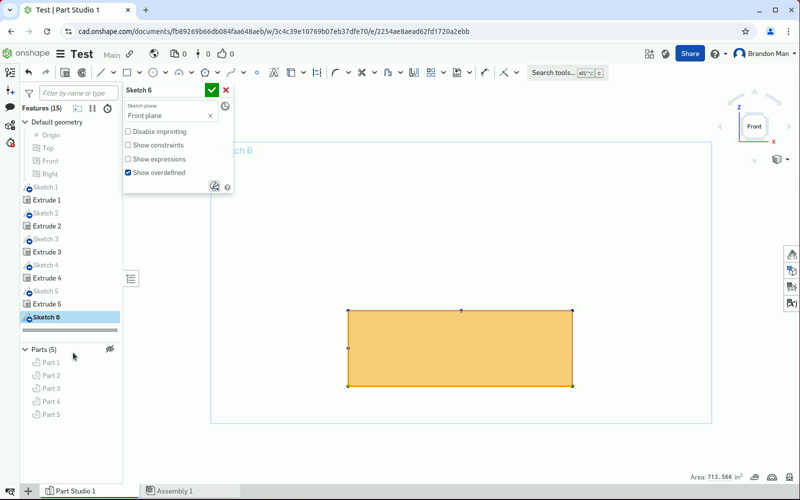
key(shift+e)
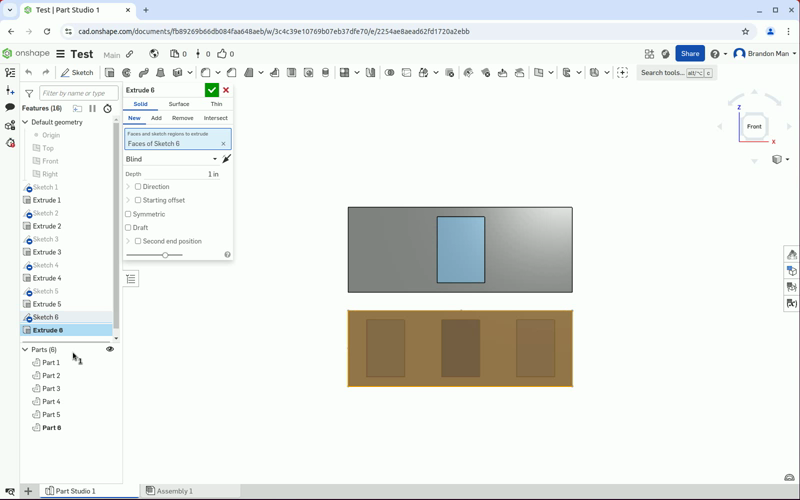
mouse_move(143, 106)
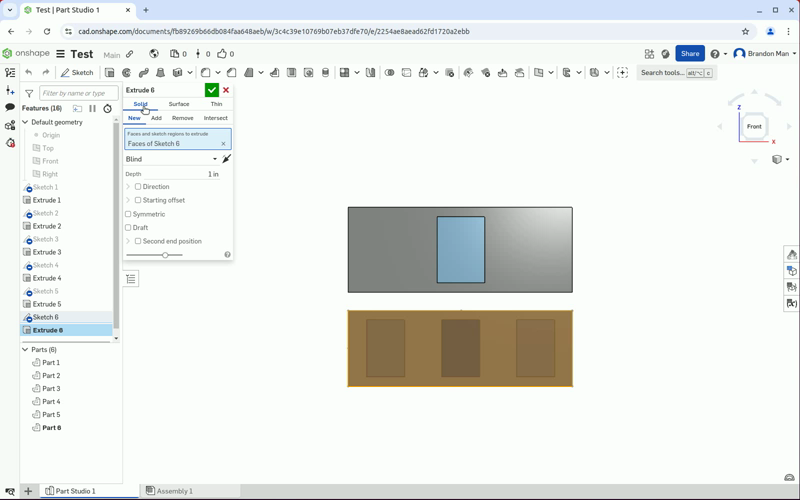
click(143, 106)
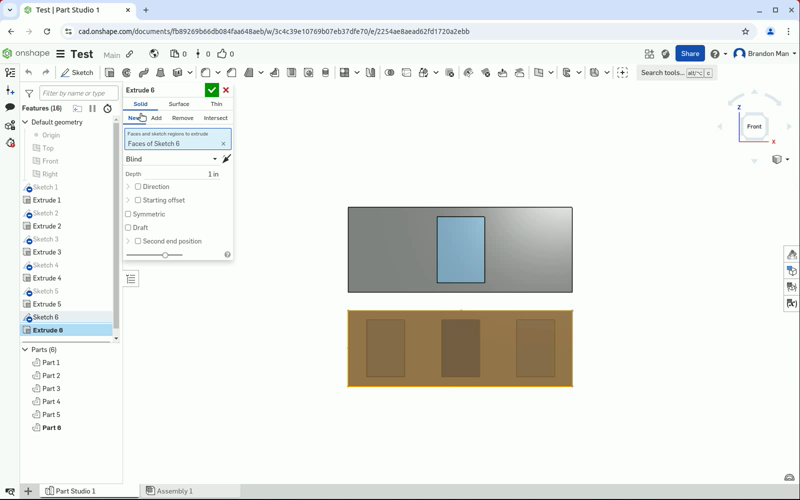
mouse_move(137, 120)
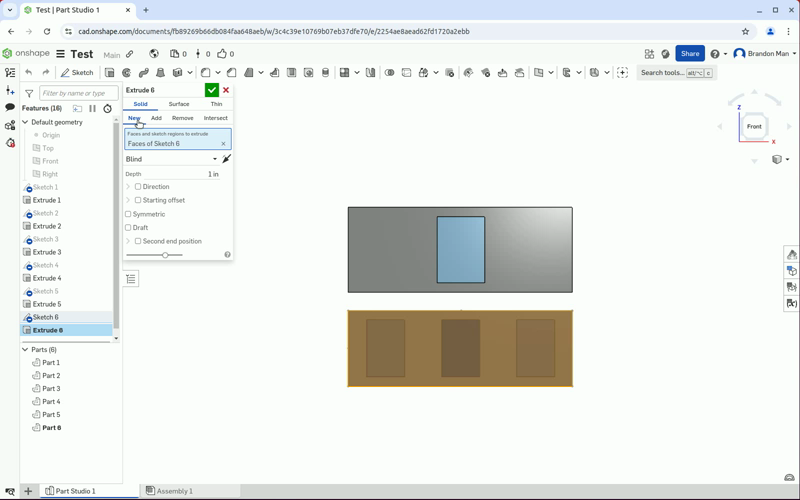
click(137, 120)
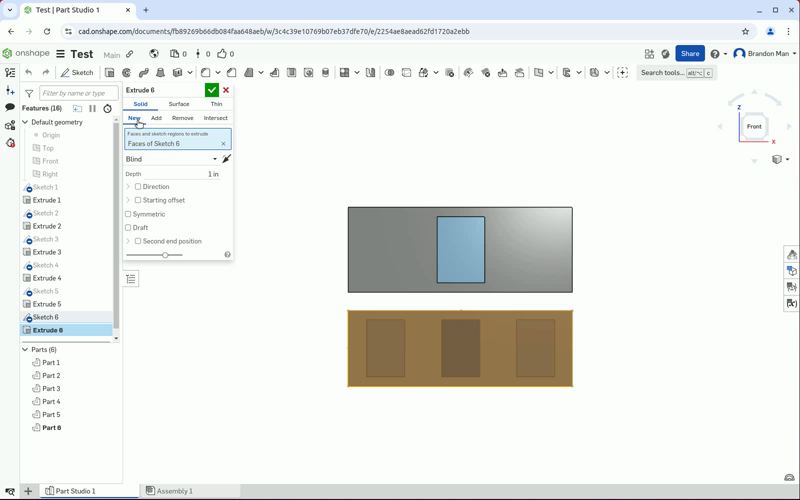
key(tab, 4)
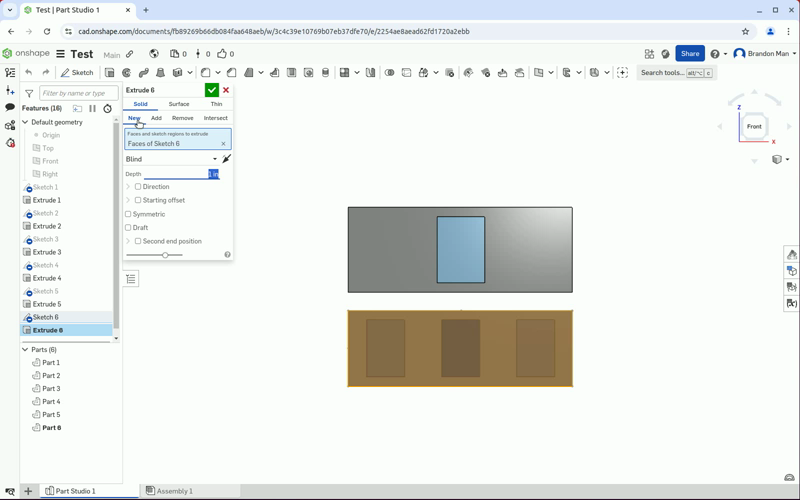
text(-1.444)
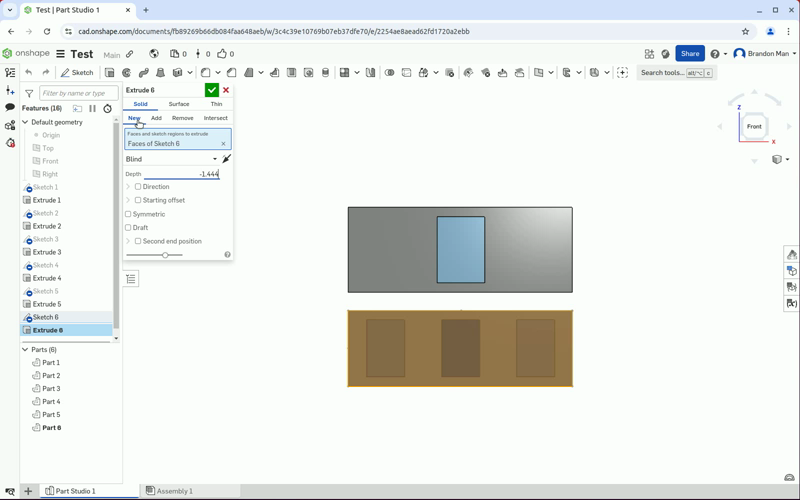
key(enter)
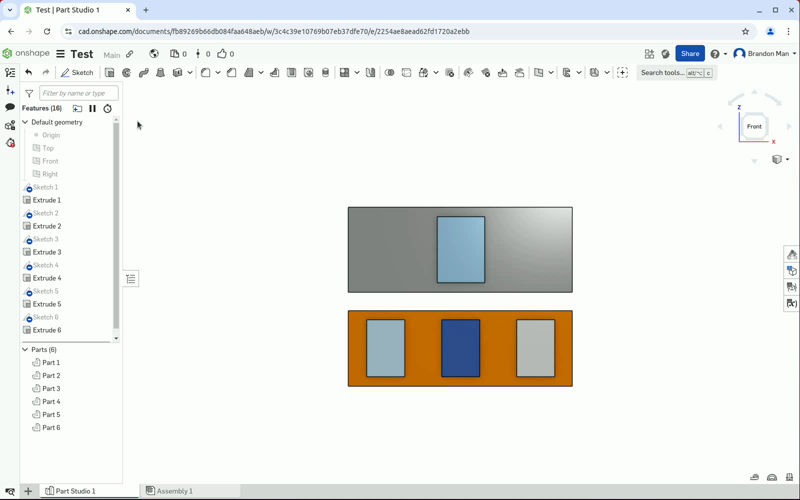
key(shift+h)
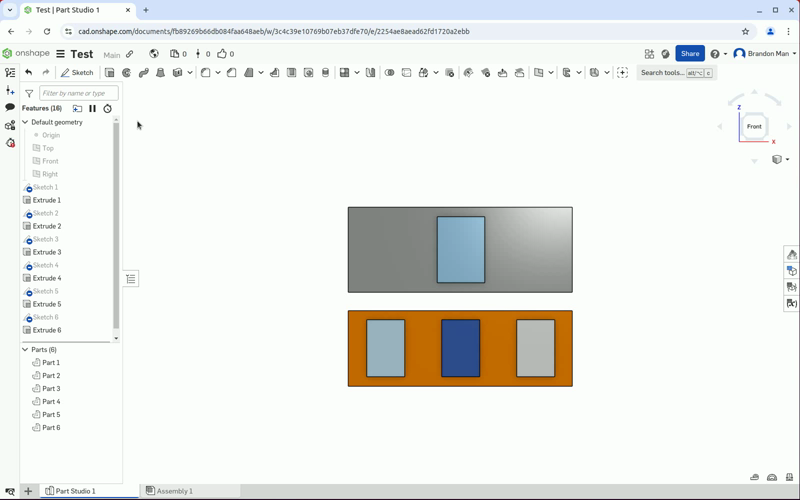
key(shift+h)
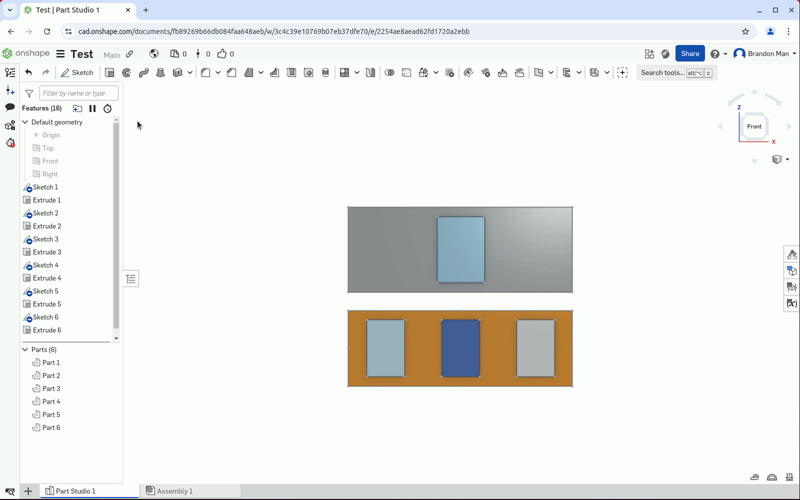
key(shift+7)
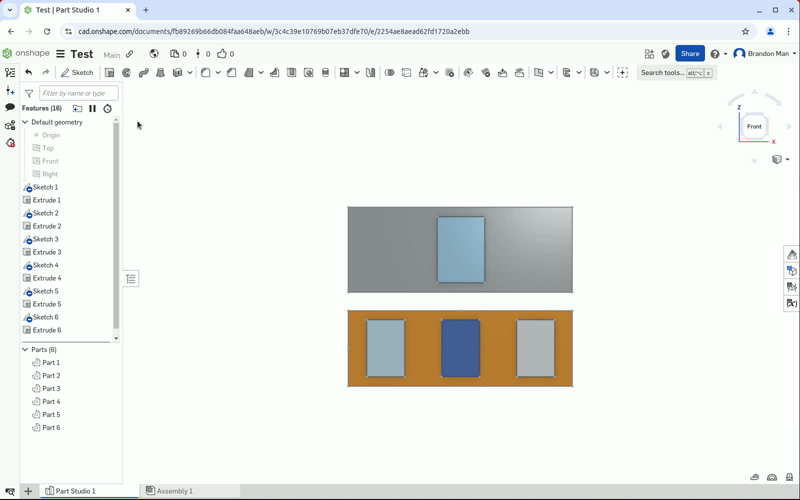
key(left, 2)
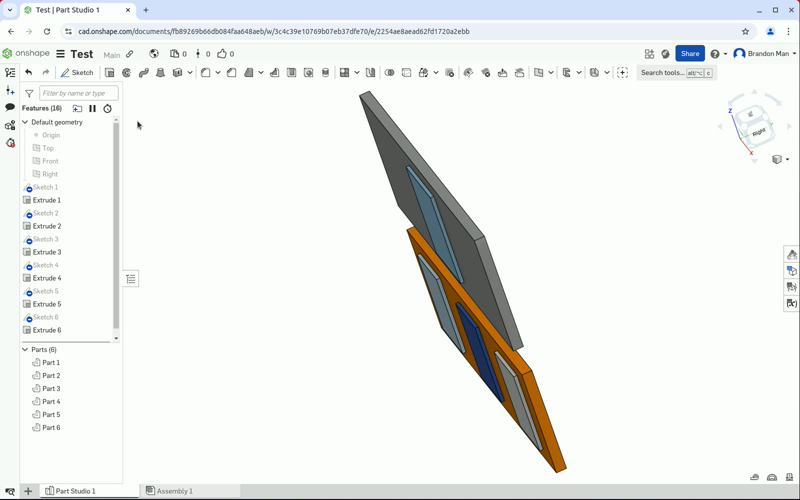
key(down, 2)
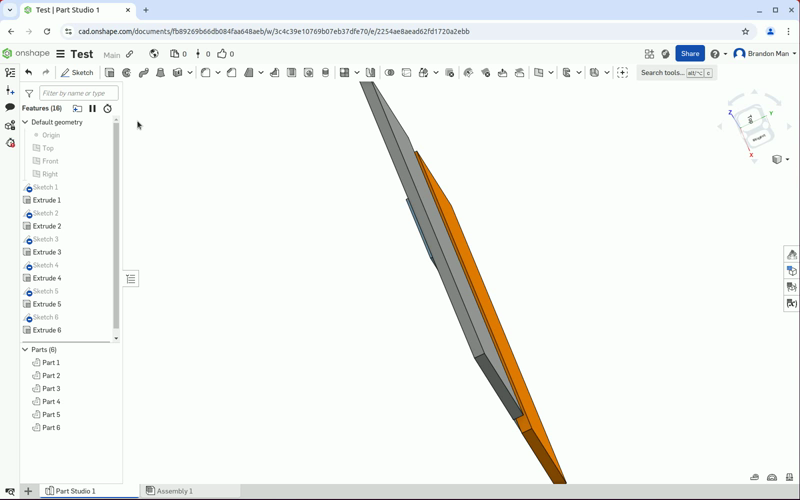
key(up, 2)
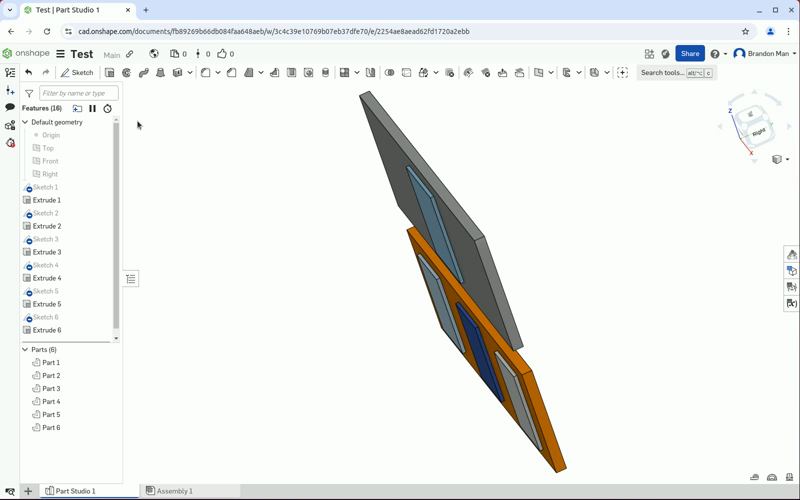
key(right, 2)
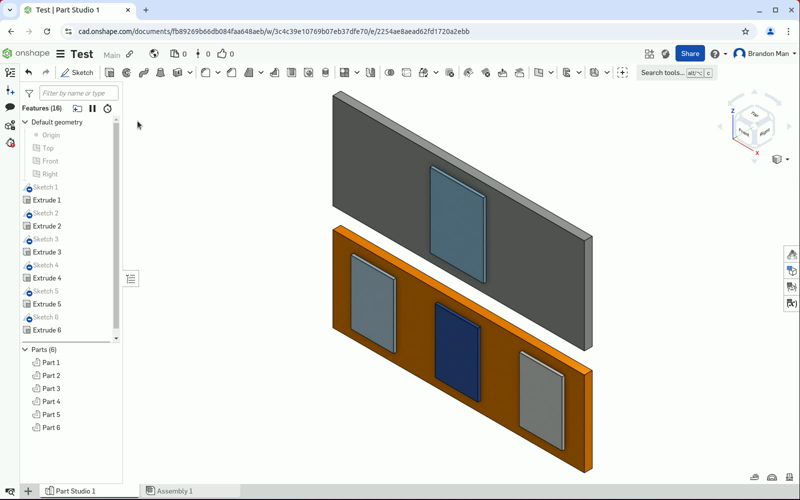
mouse_move(69, 189)
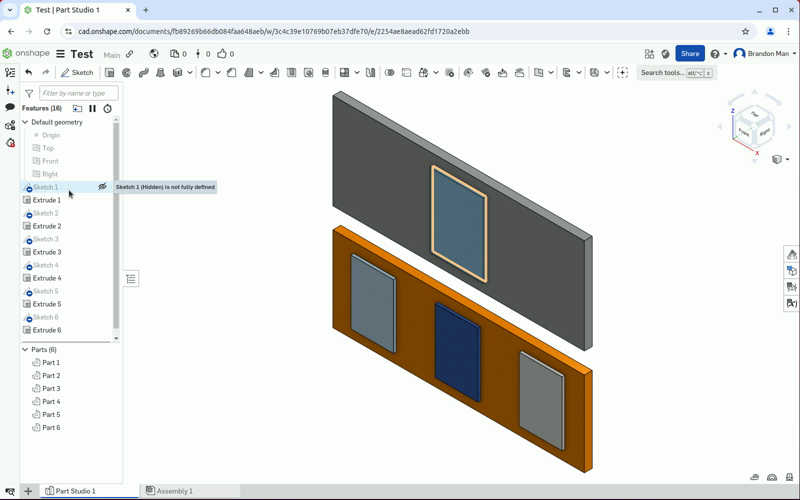
click(69, 189)